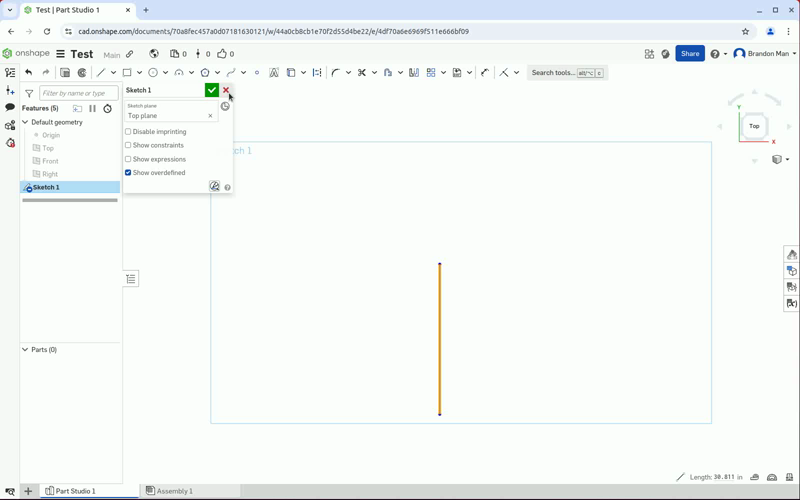
key(shift+h)
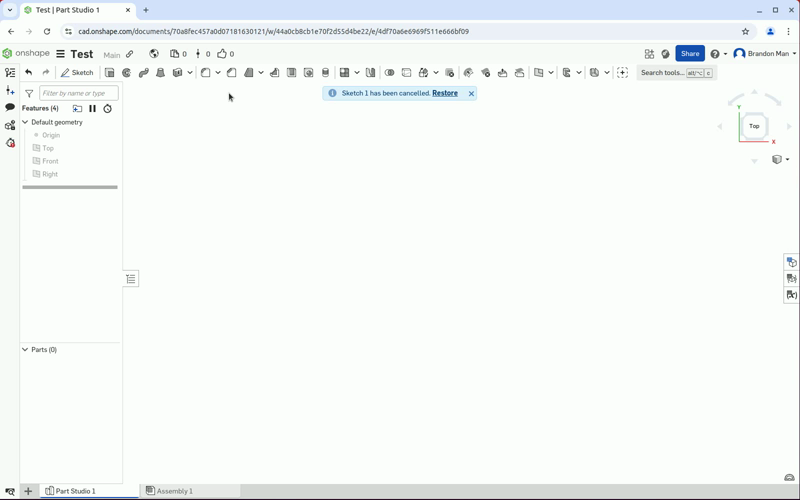
mouse_move(73, 352)
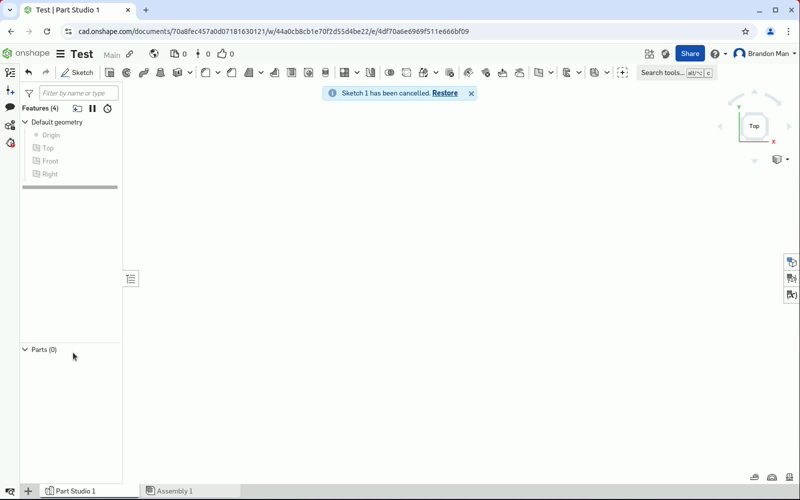
key(y)
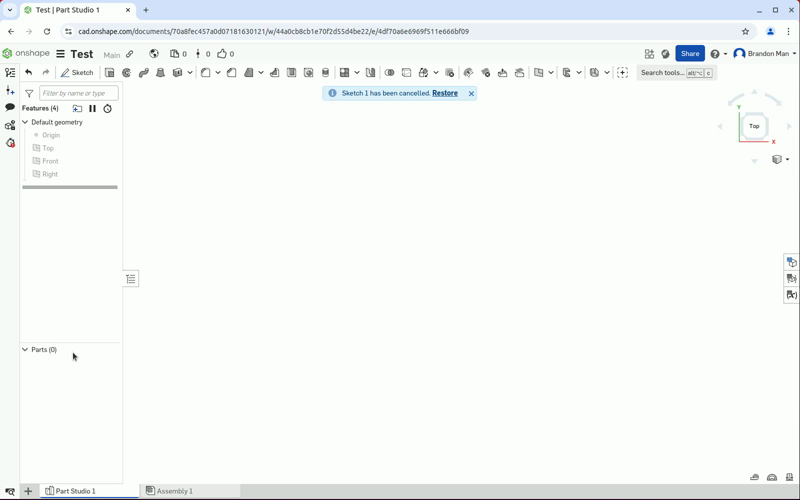
key(shift+p)
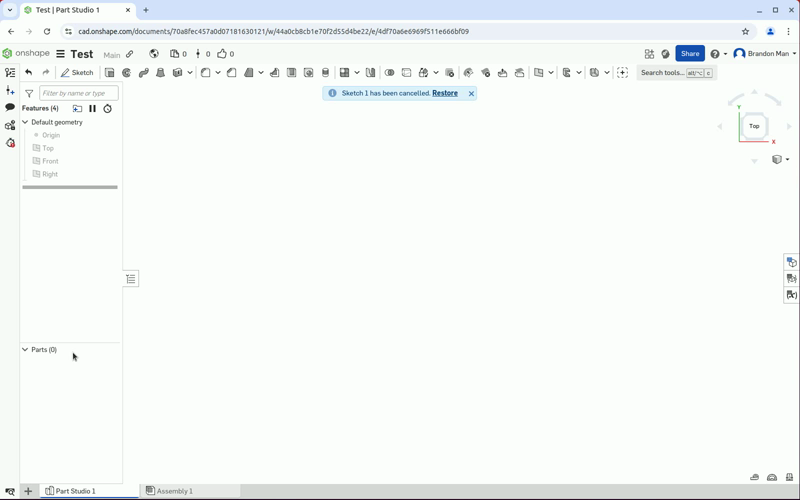
key(space)
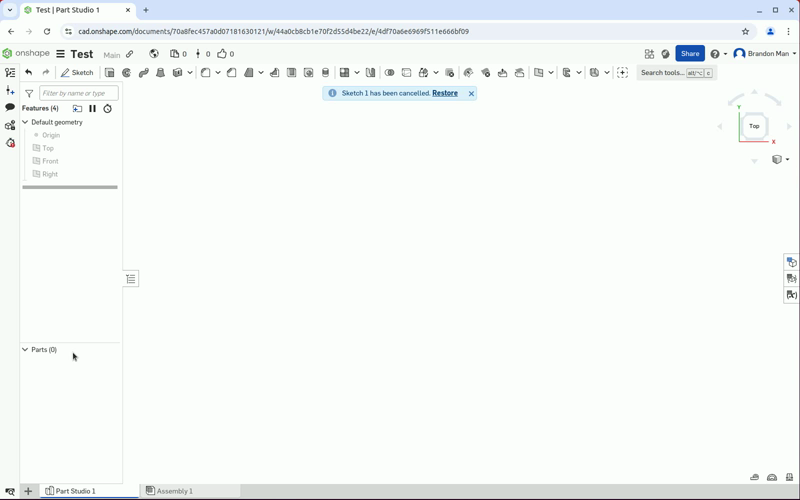
key_down(shift)
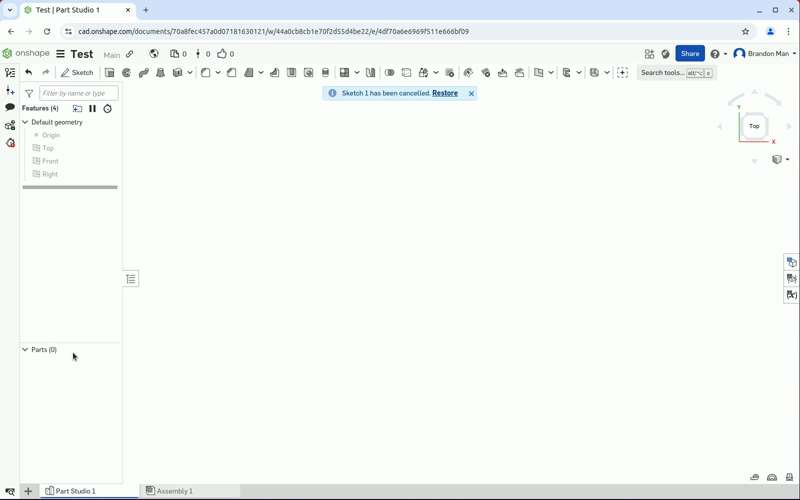
key(up)
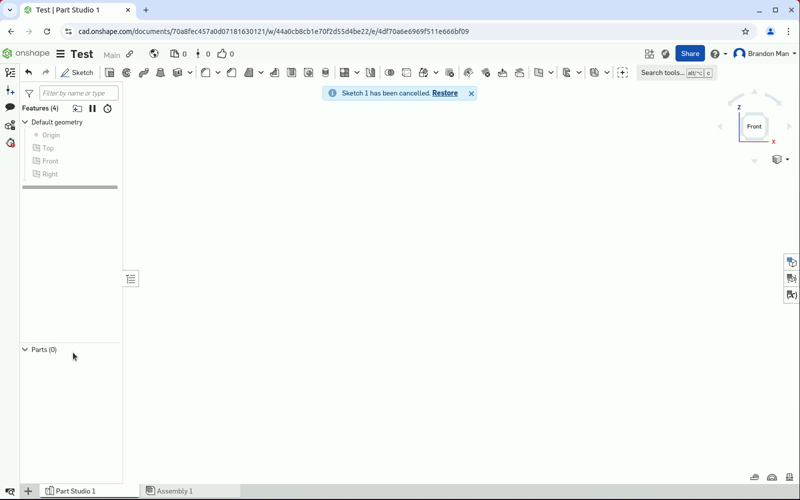
key_up(shift)
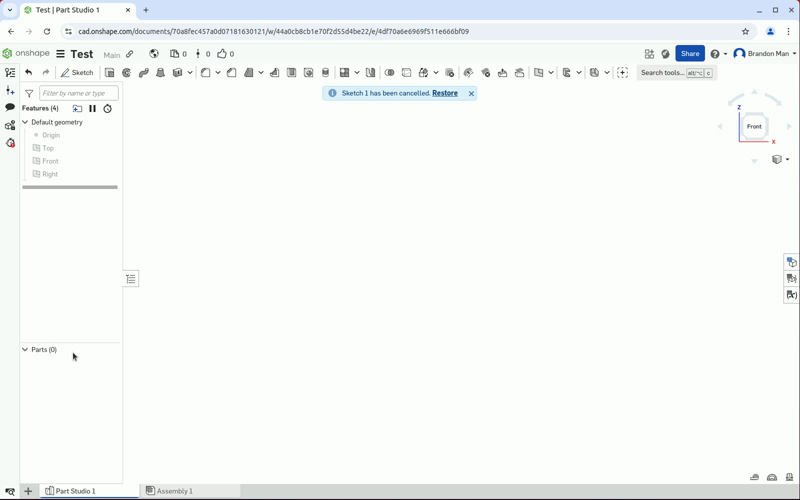
mouse_move(73, 352)
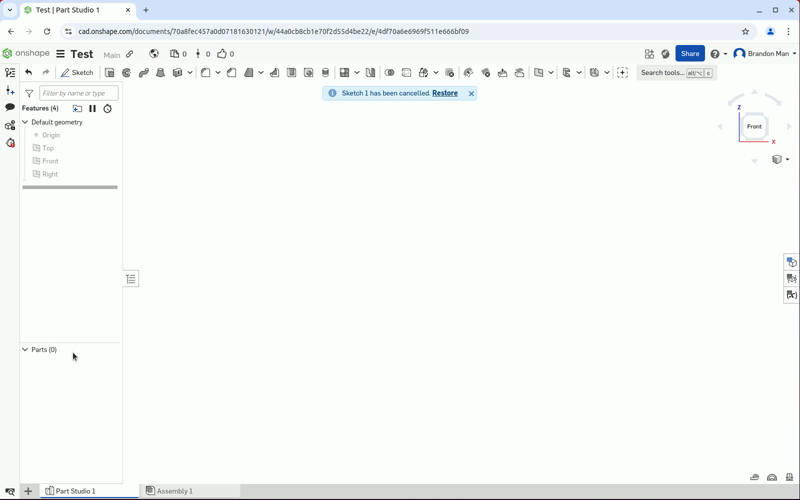
key(shift+y)
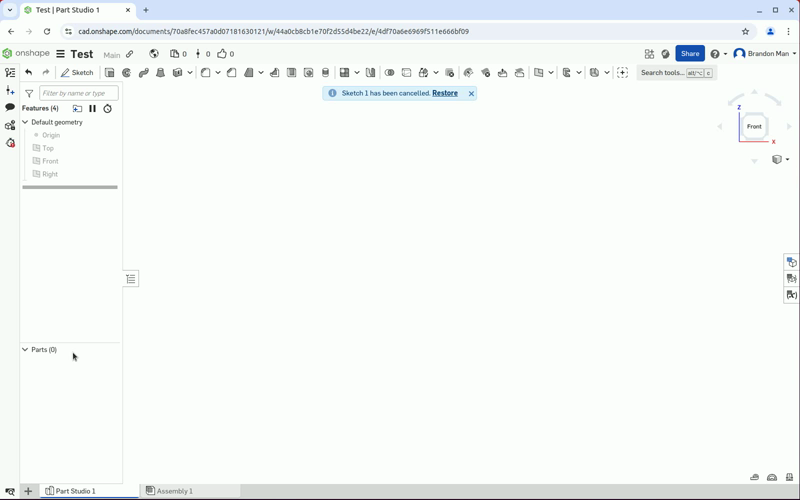
key(shift+s)
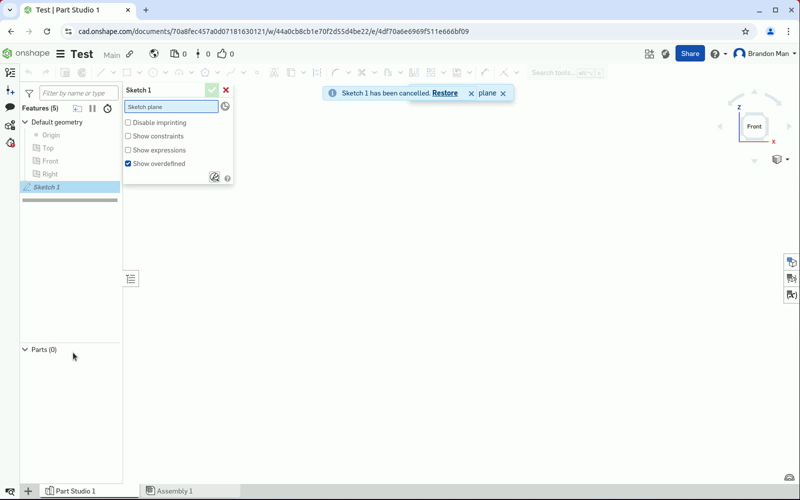
mouse_move(73, 163)
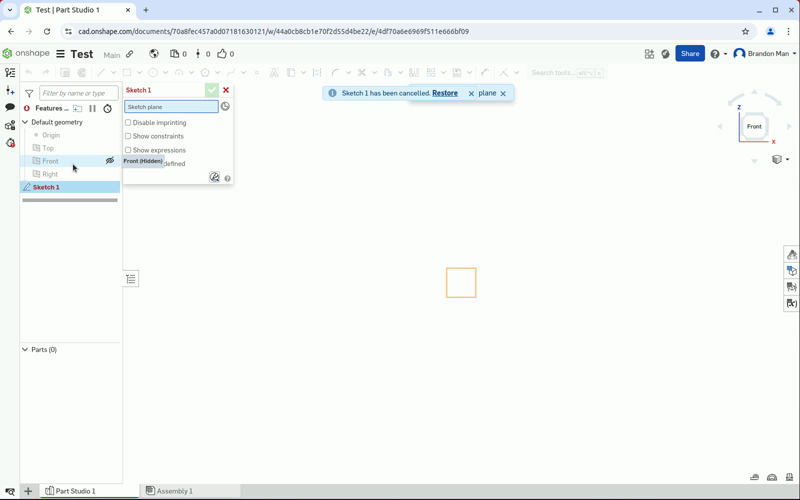
click(73, 163)
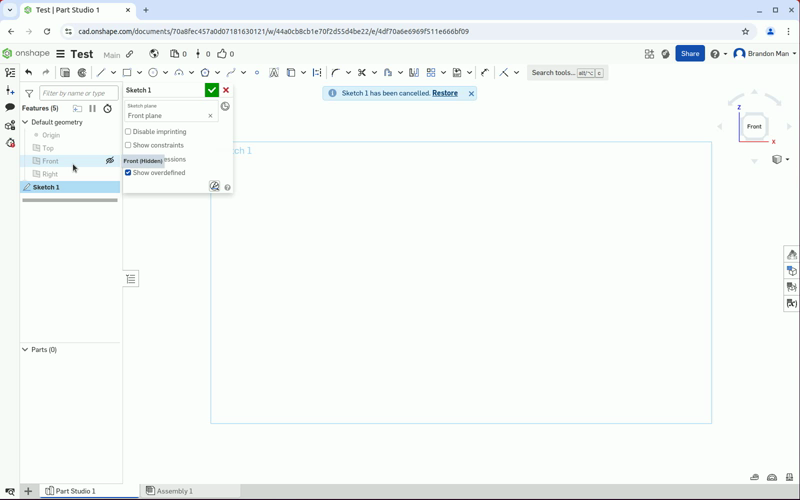
mouse_move(73, 352)
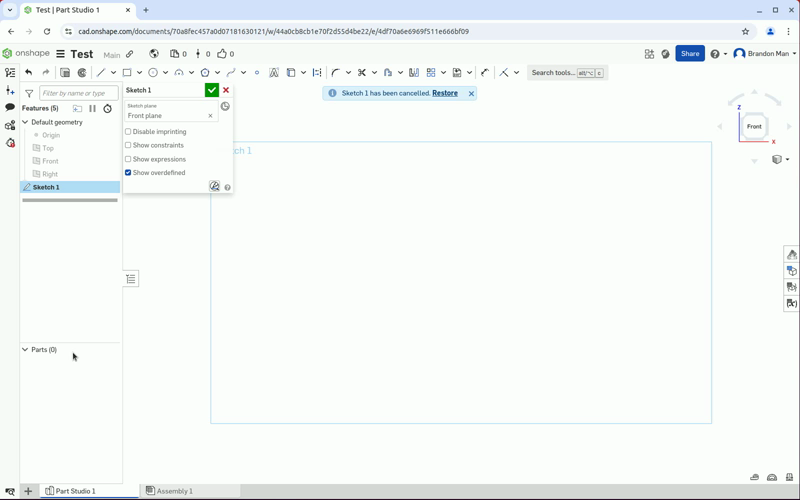
key(y)
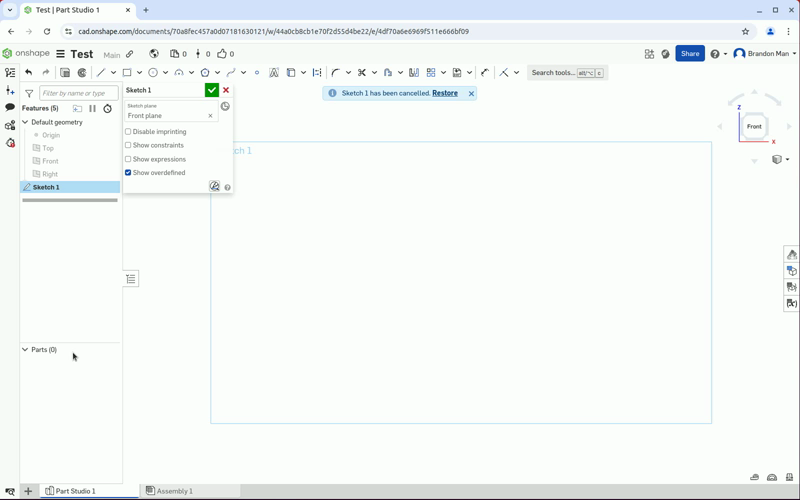
key(l)
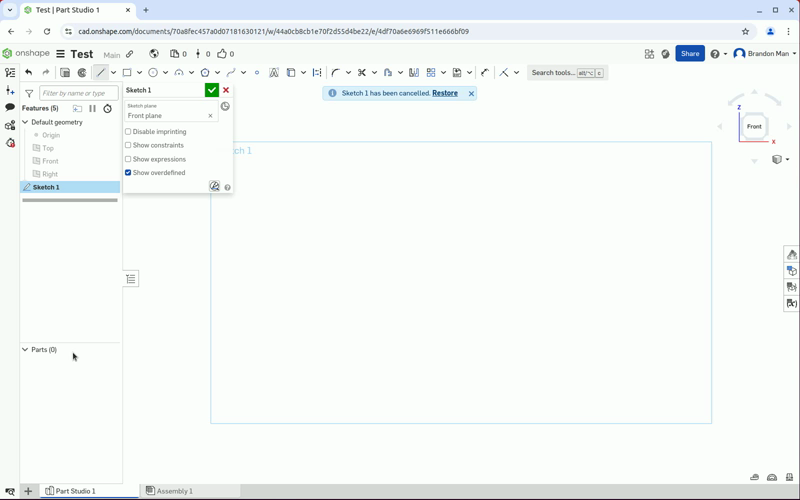
key_down(shift)
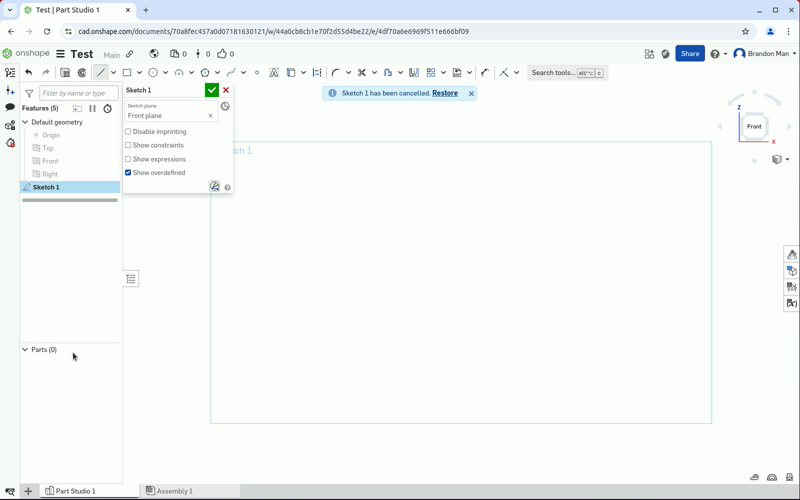
mouse_move(466, 327)
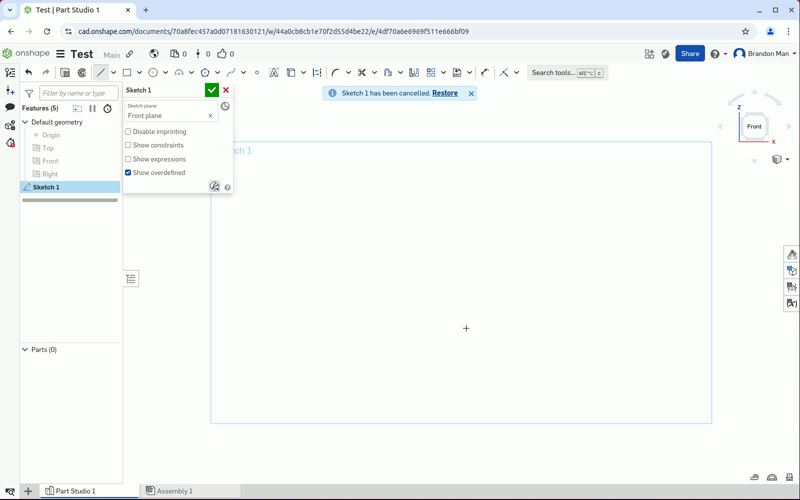
click(466, 327)
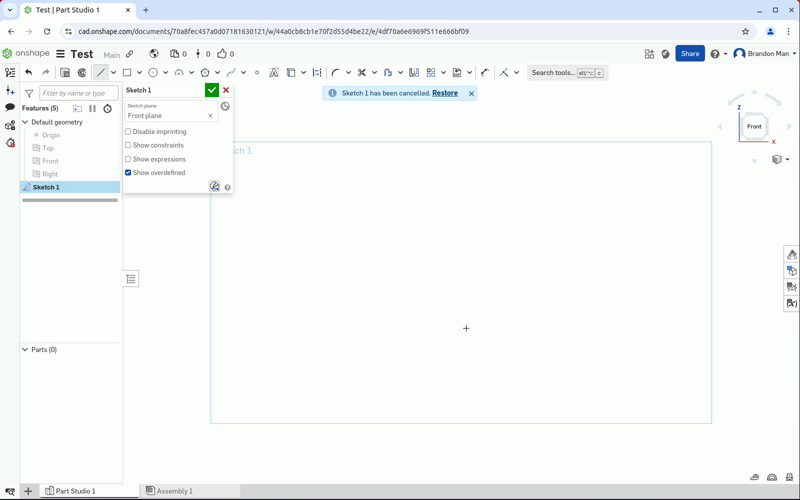
key_up(shift)
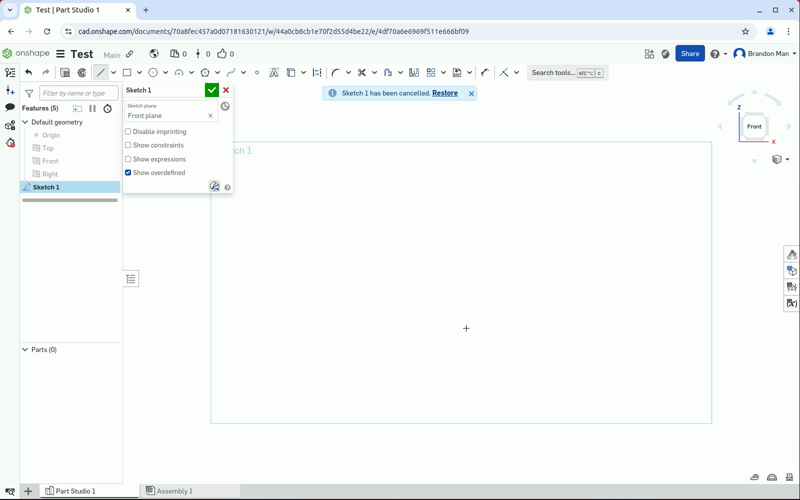
key_down(shift)
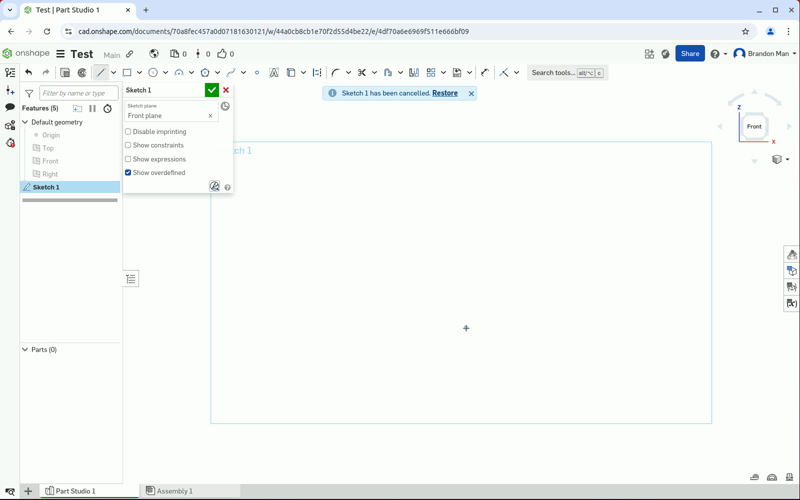
mouse_move(496, 327)
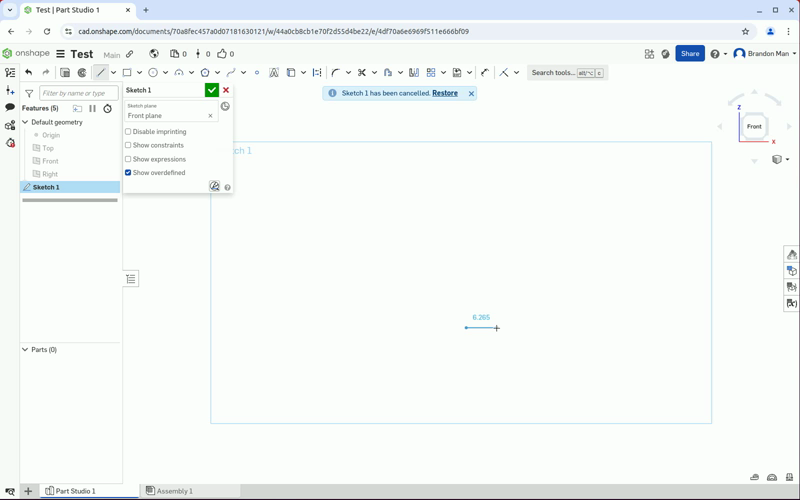
mouse_move(495, 327)
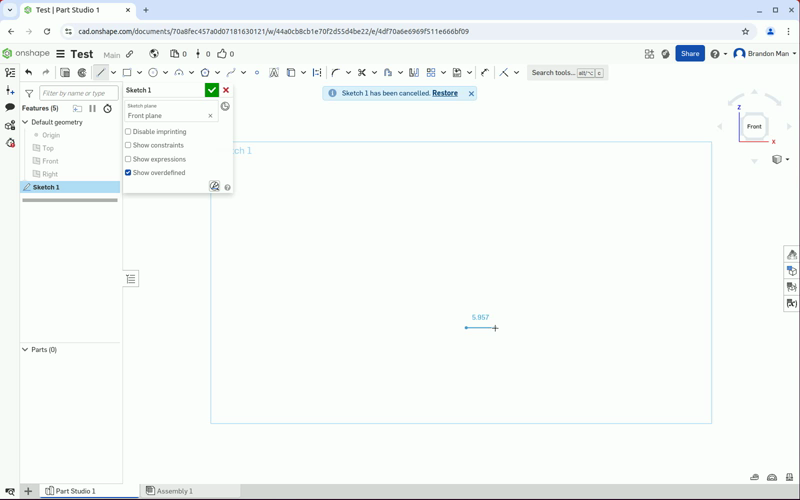
click(495, 327)
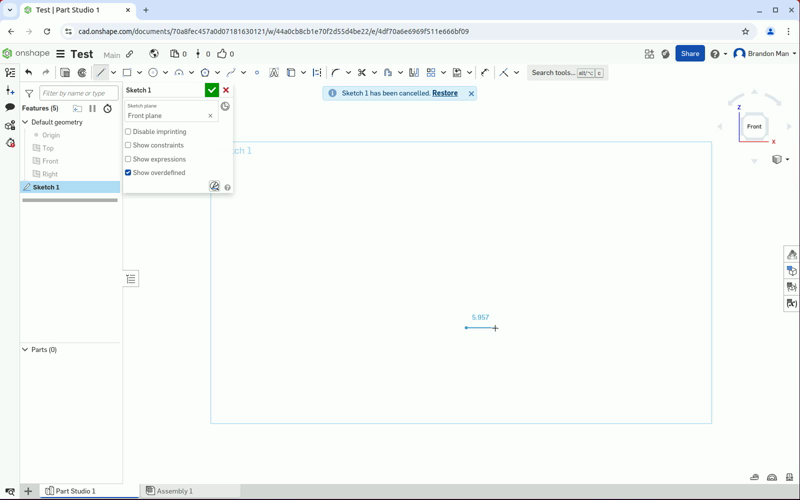
key_up(shift)
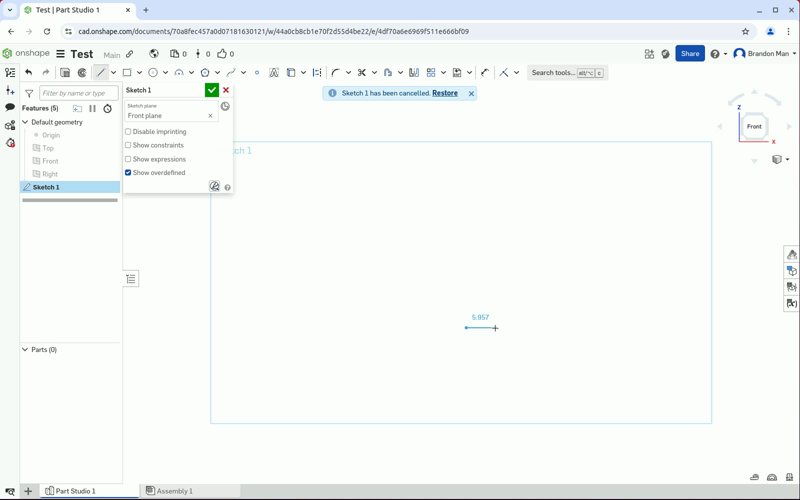
key_down(shift)
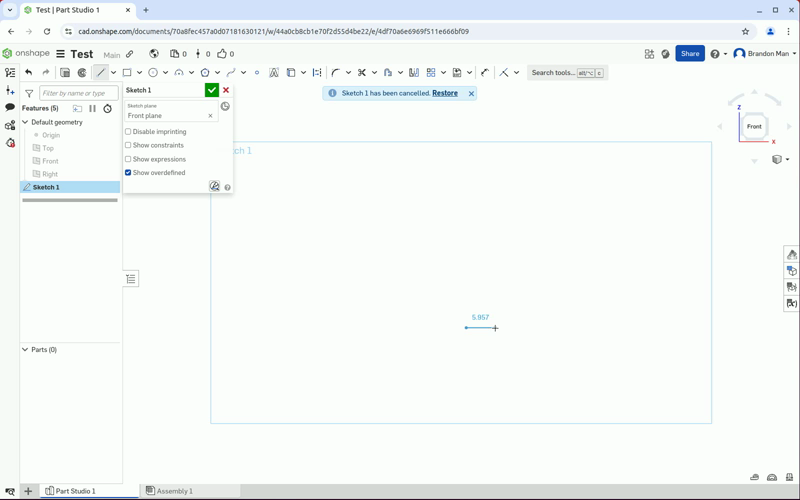
mouse_move(525, 327)
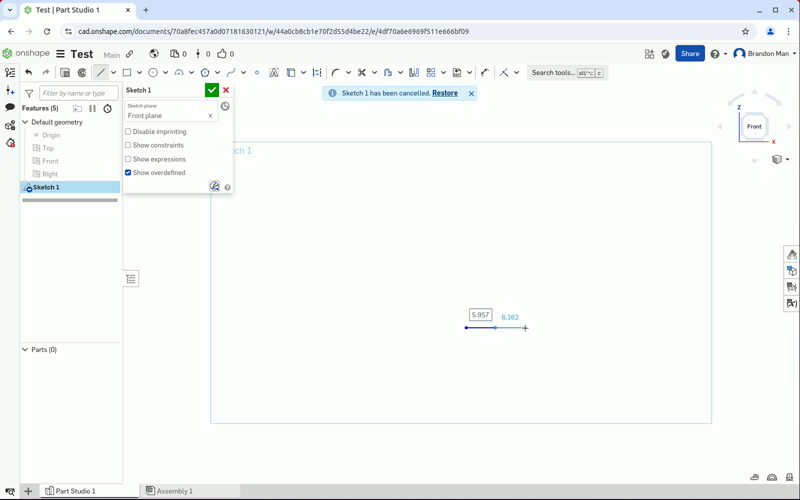
mouse_move(495, 291)
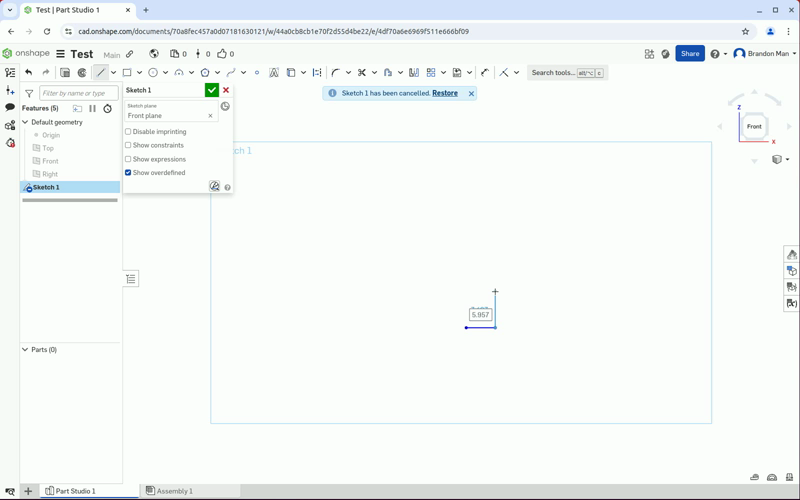
click(495, 291)
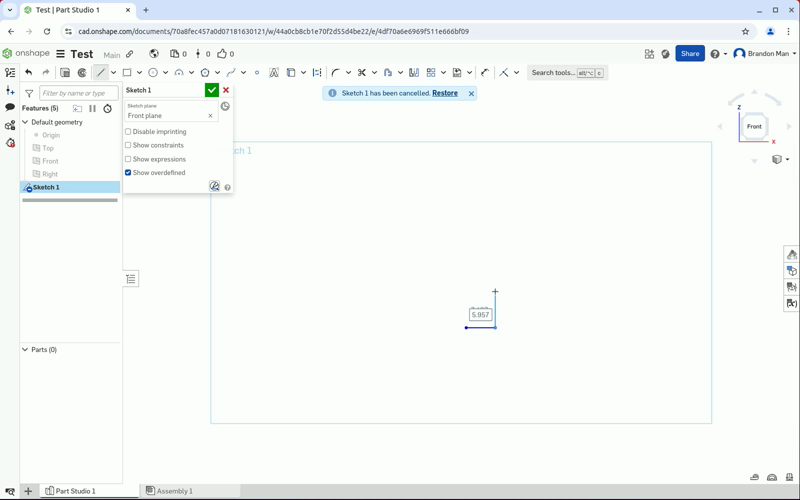
key_up(shift)
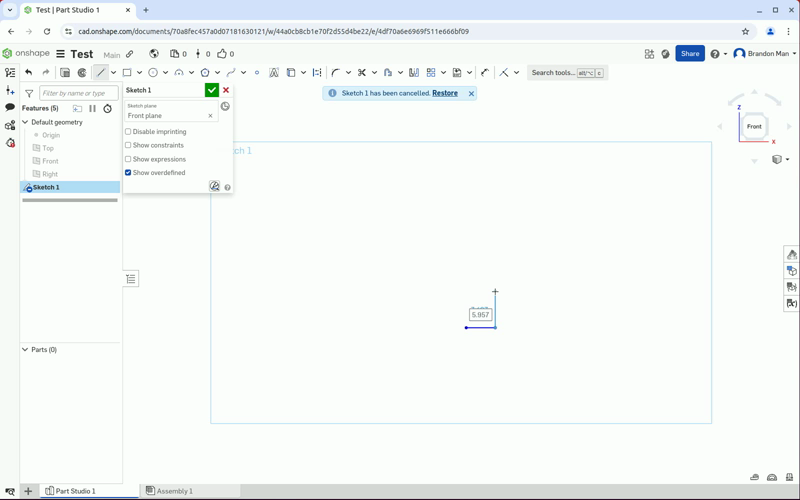
key_down(shift)
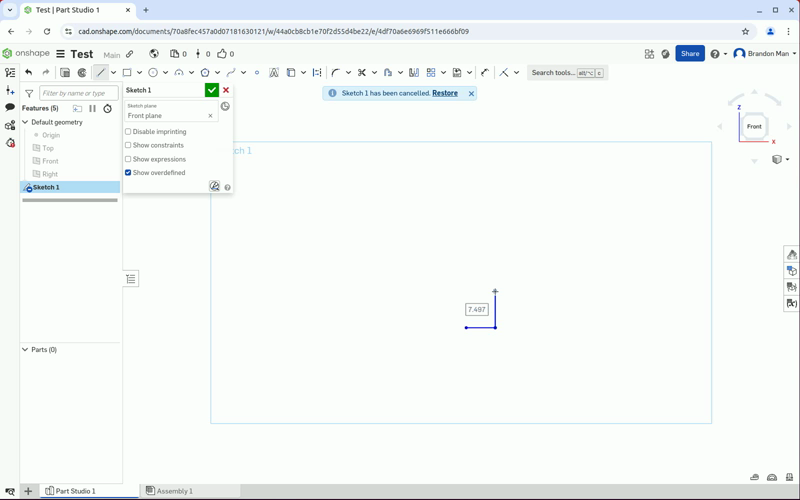
mouse_move(525, 291)
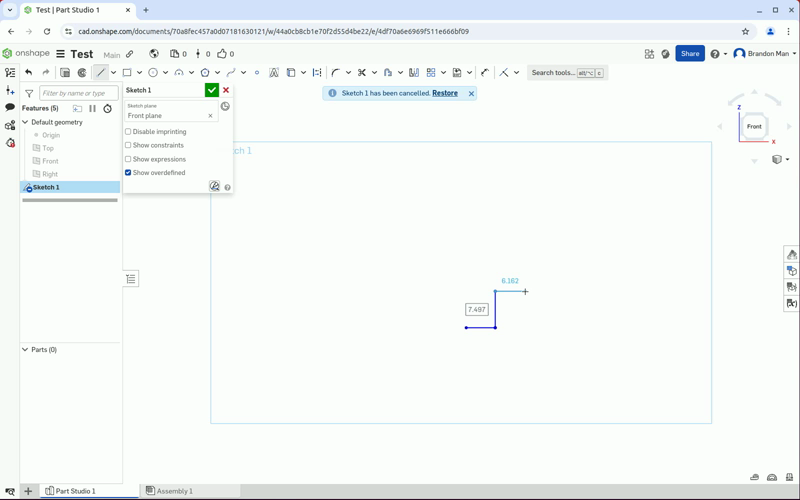
mouse_move(522, 291)
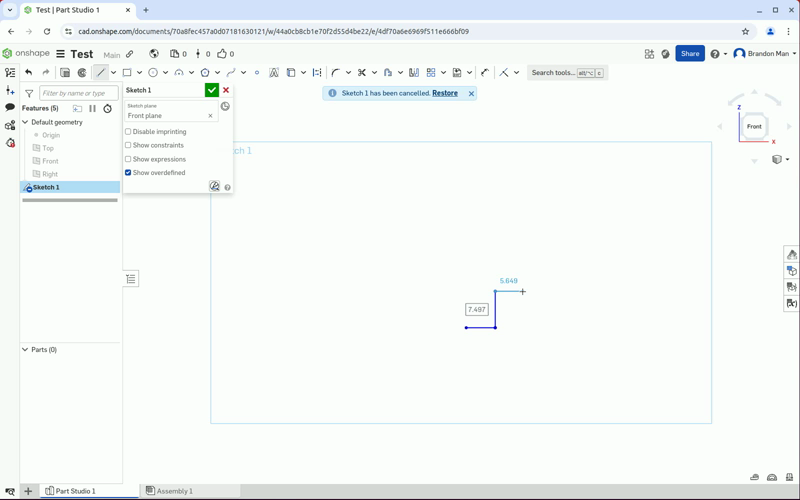
click(522, 291)
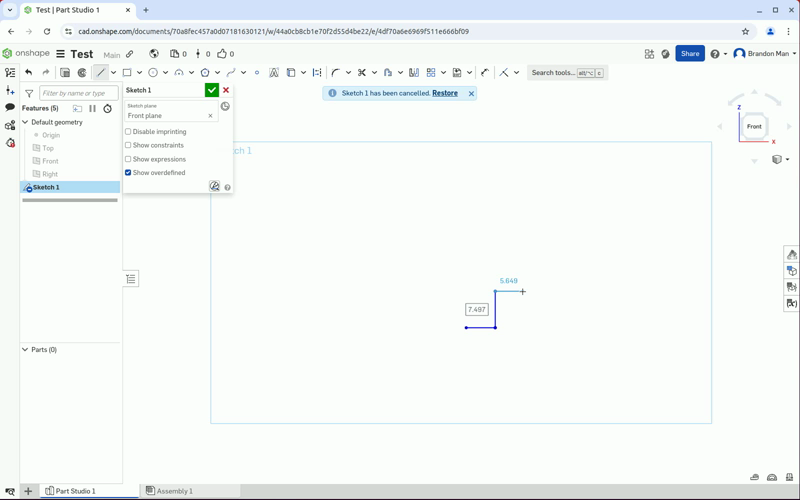
key_up(shift)
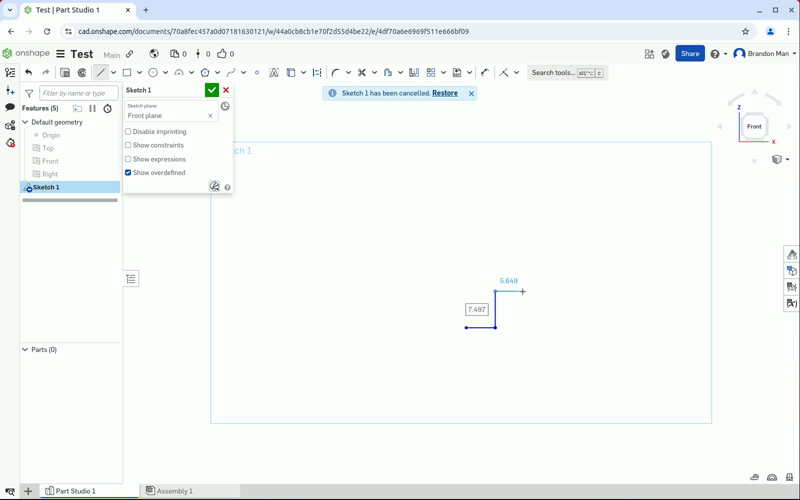
key_down(shift)
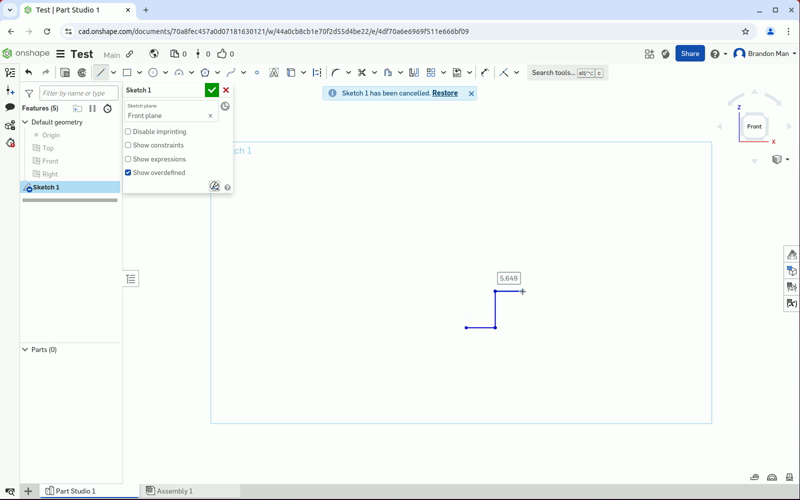
mouse_move(552, 291)
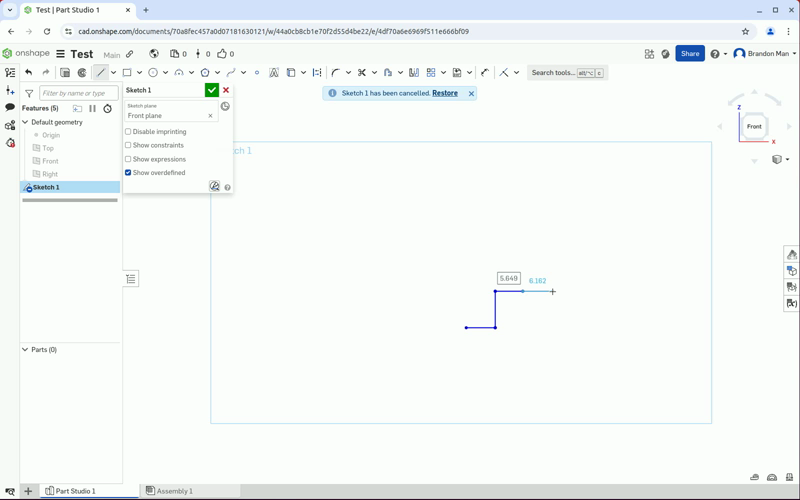
mouse_move(522, 273)
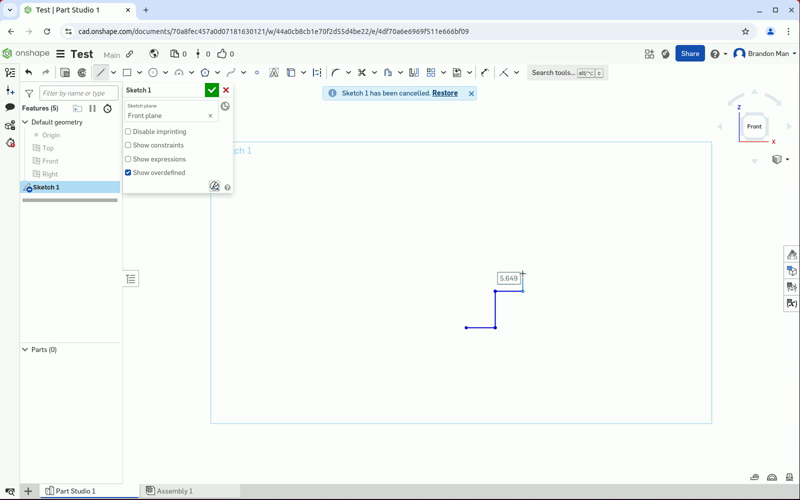
click(522, 273)
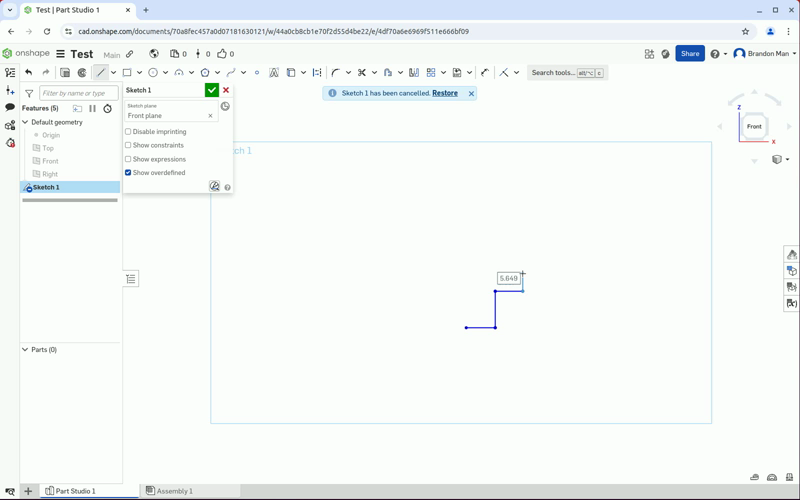
key_up(shift)
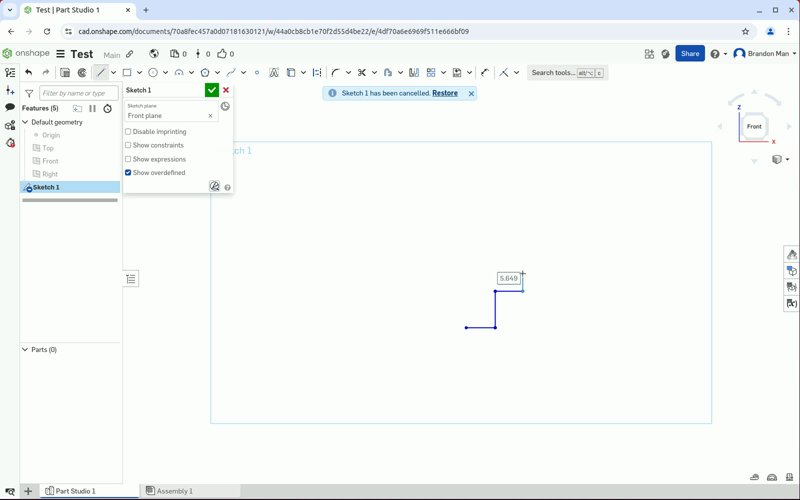
key_down(shift)
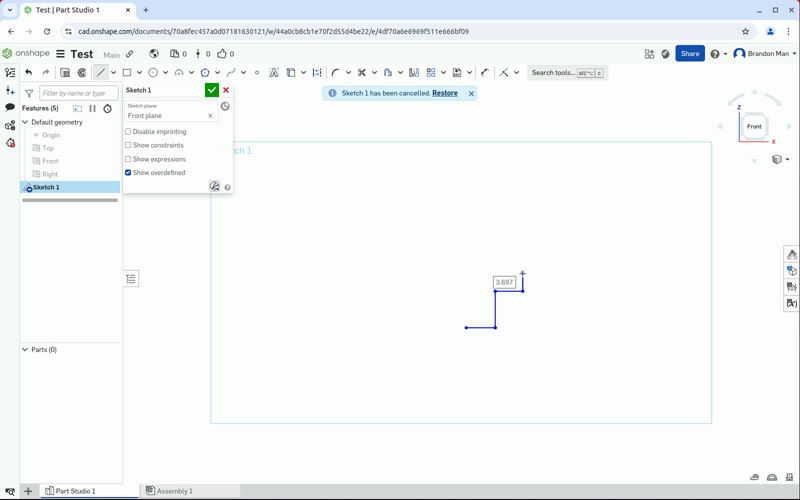
mouse_move(552, 273)
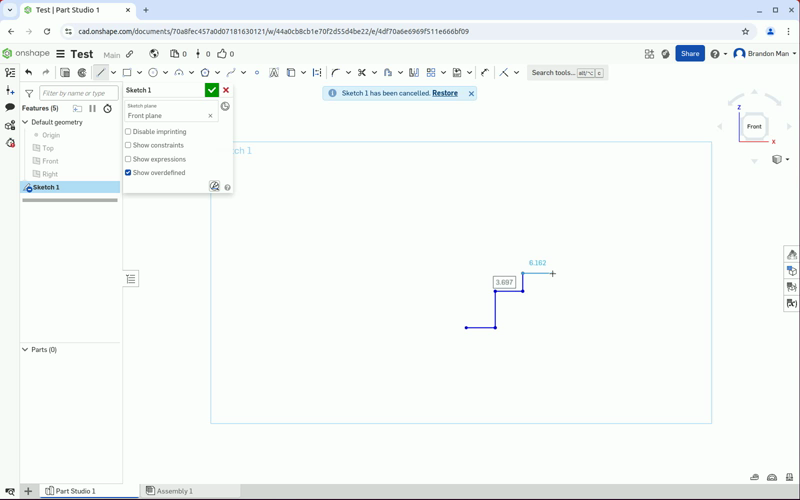
mouse_move(495, 273)
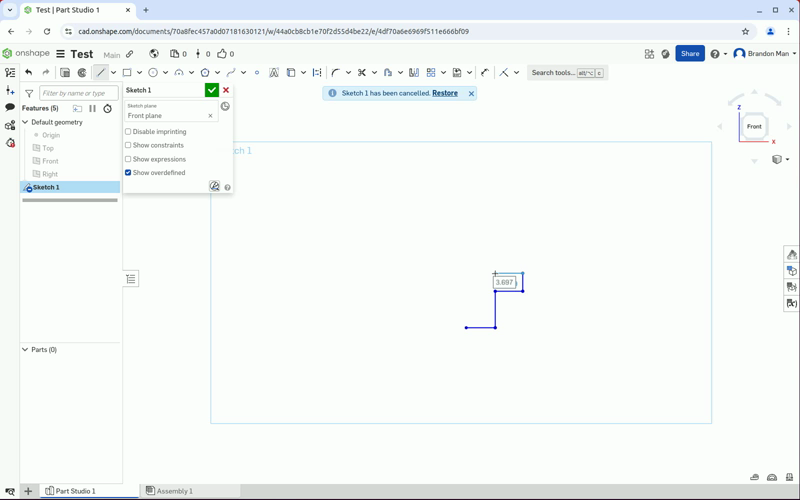
click(495, 273)
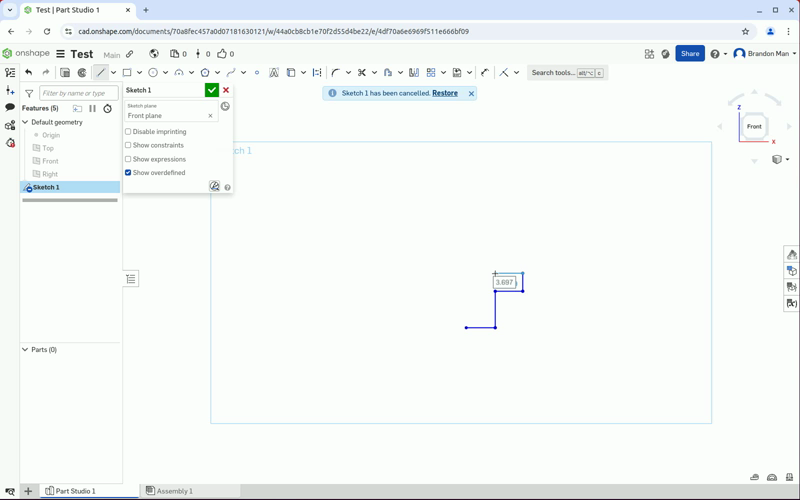
key_up(shift)
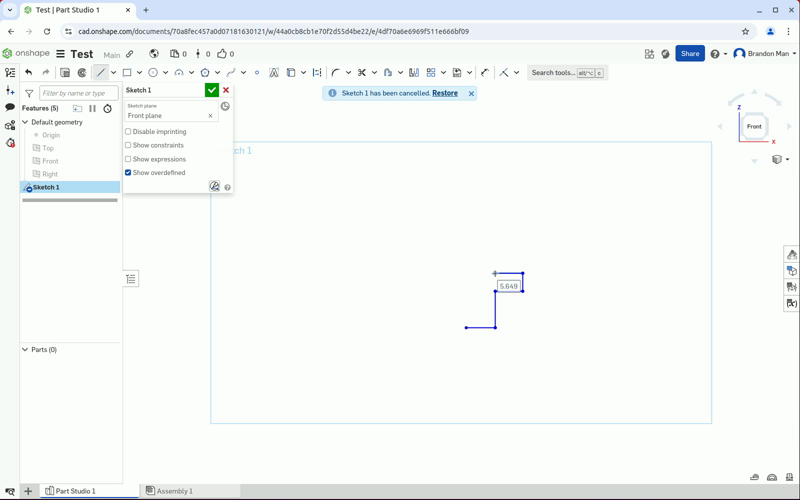
key_down(shift)
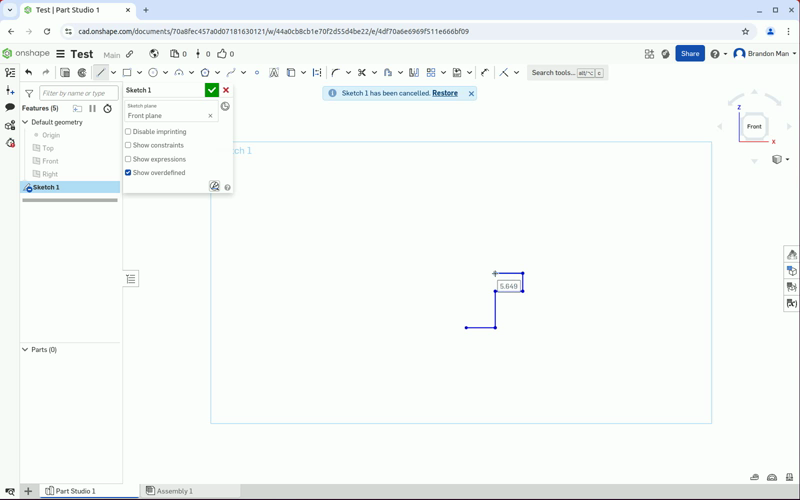
mouse_move(525, 273)
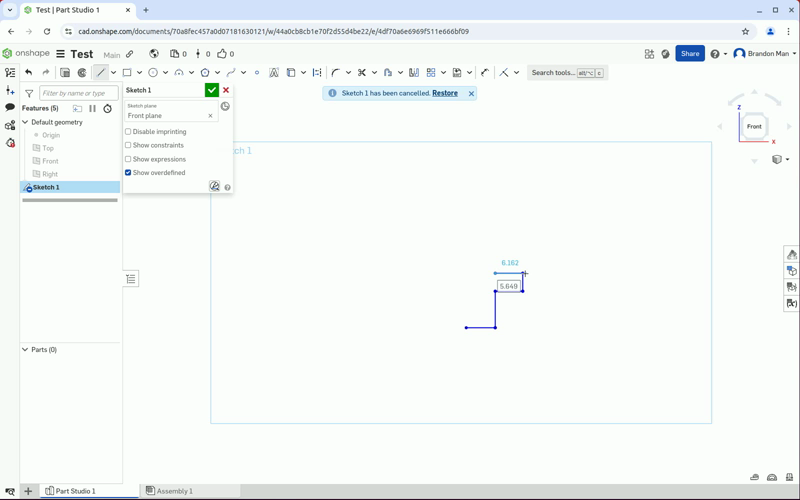
mouse_move(495, 237)
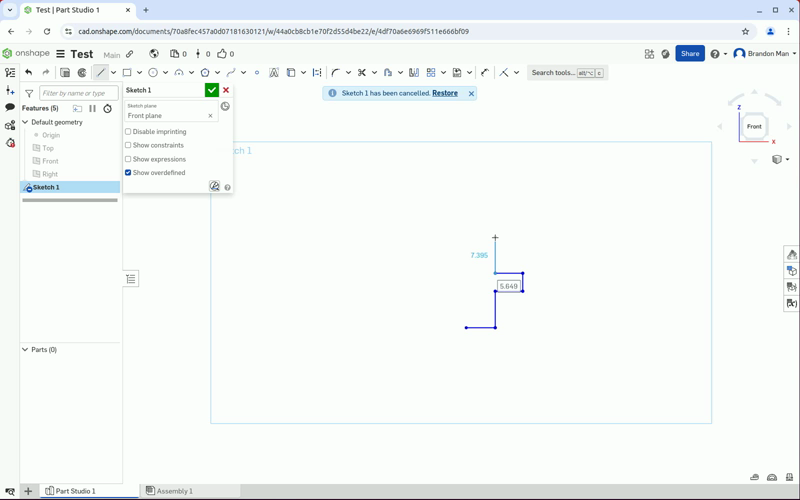
click(495, 237)
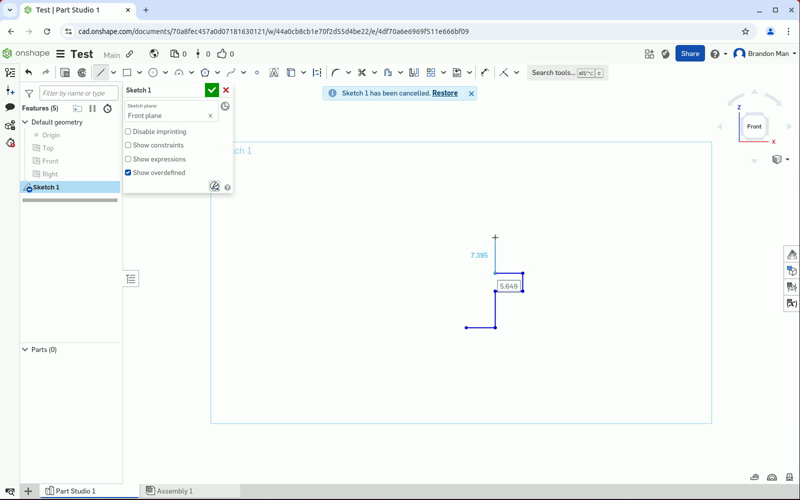
key_up(shift)
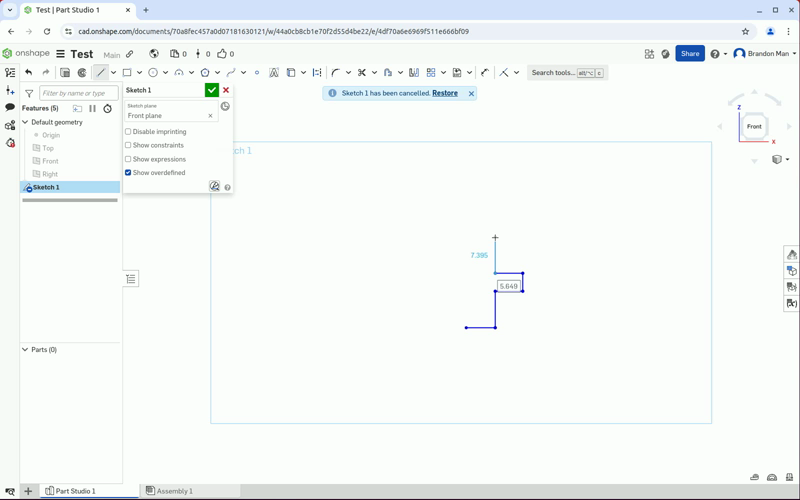
key_down(shift)
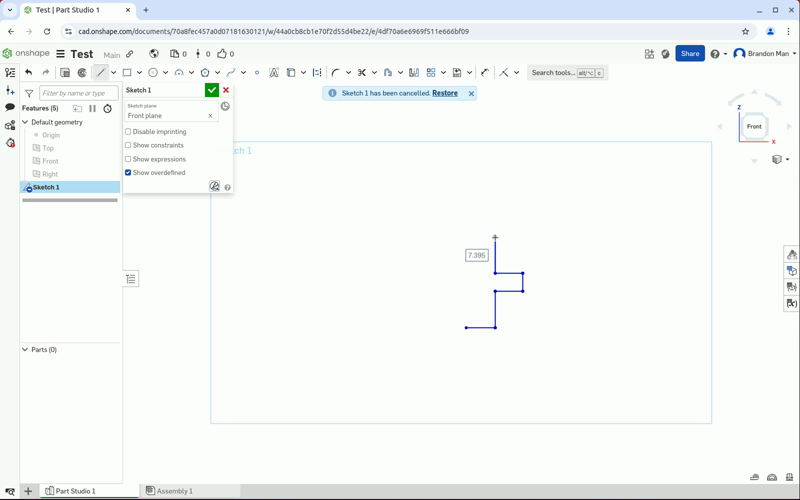
mouse_move(525, 237)
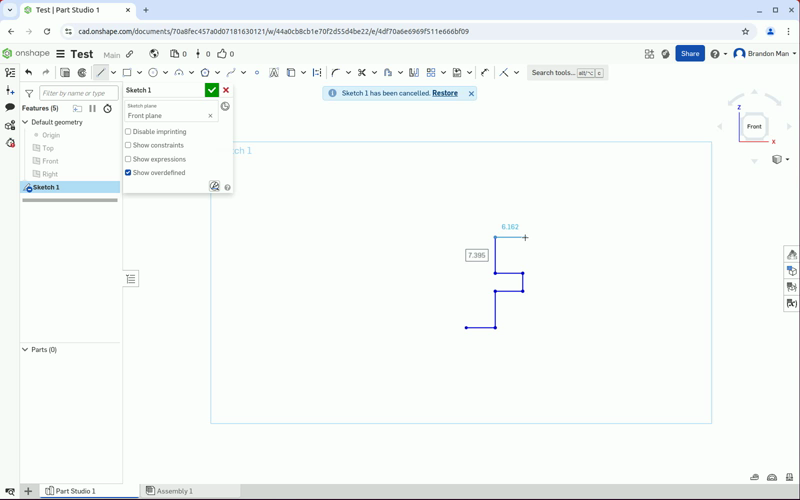
mouse_move(466, 237)
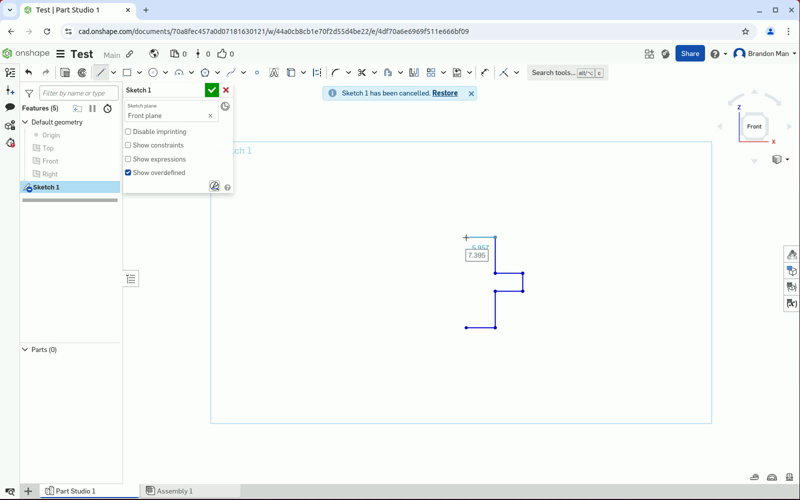
click(466, 237)
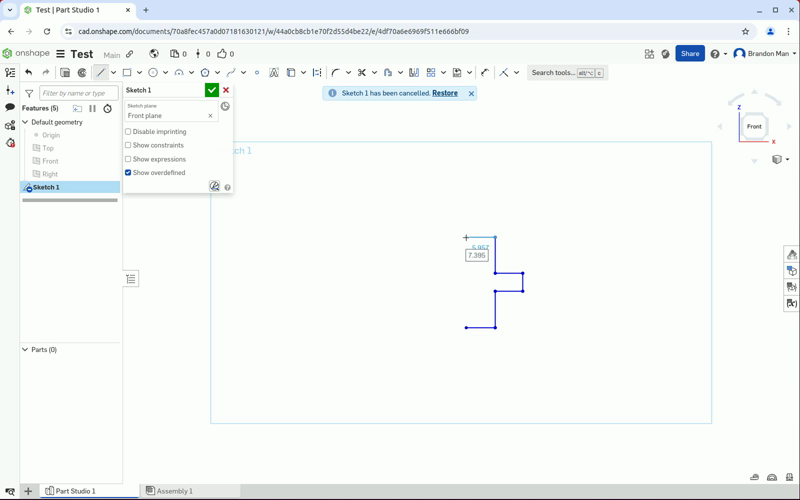
key_up(shift)
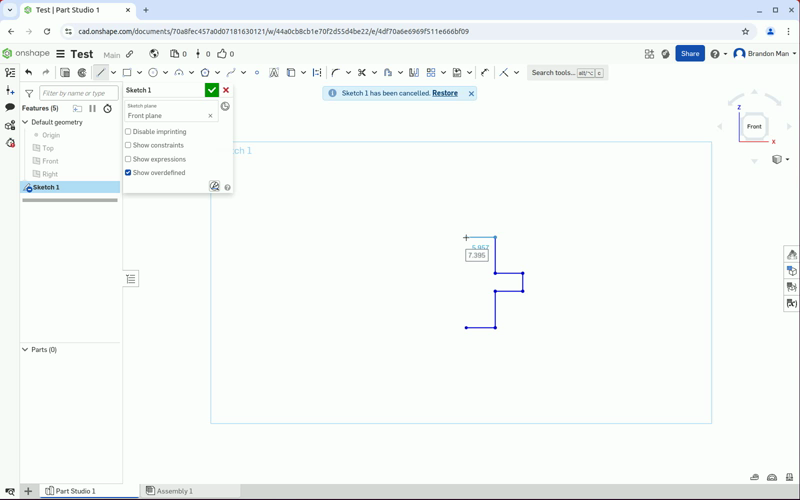
key_down(shift)
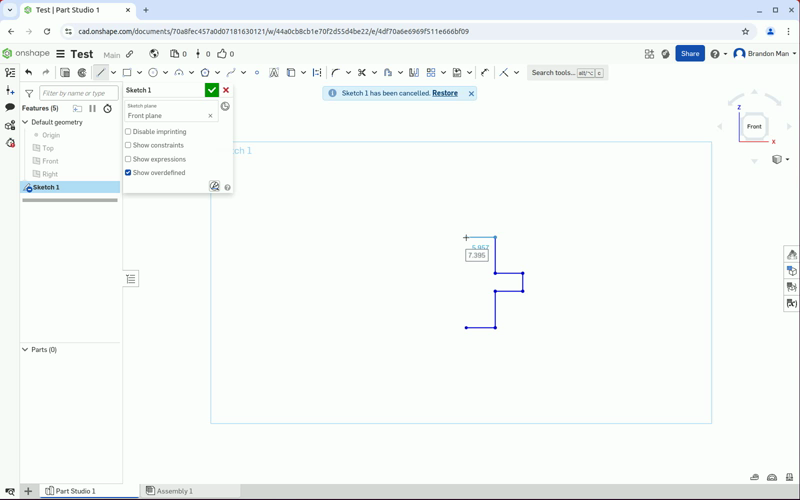
mouse_move(496, 237)
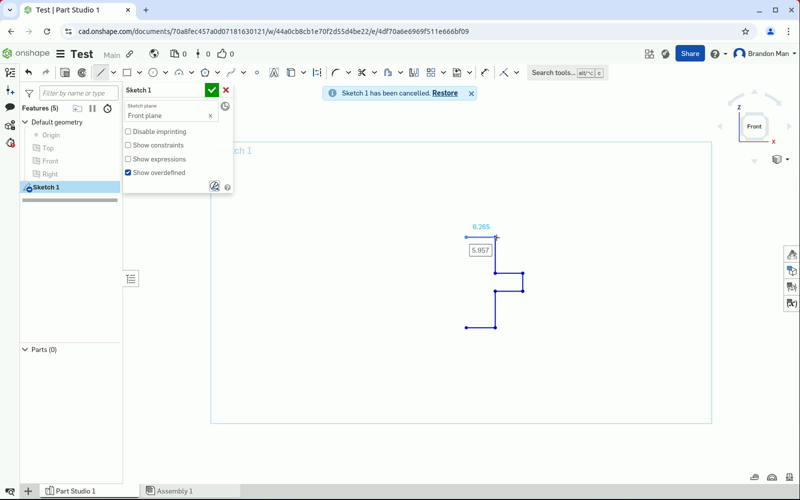
mouse_move(466, 281)
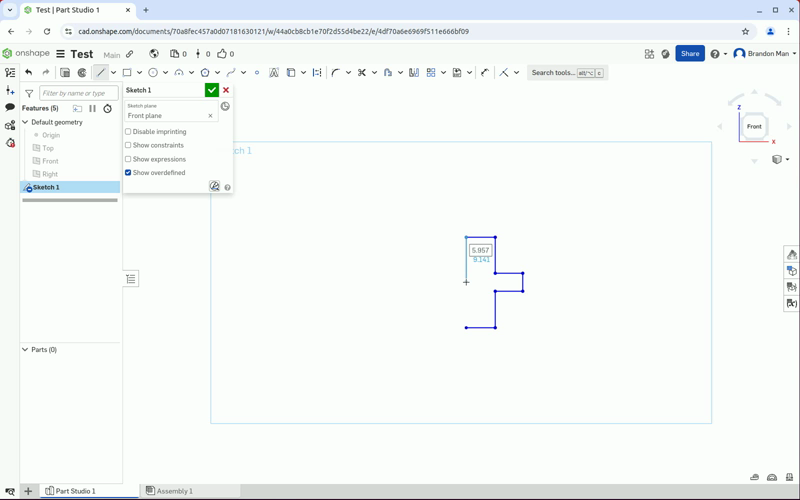
click(466, 281)
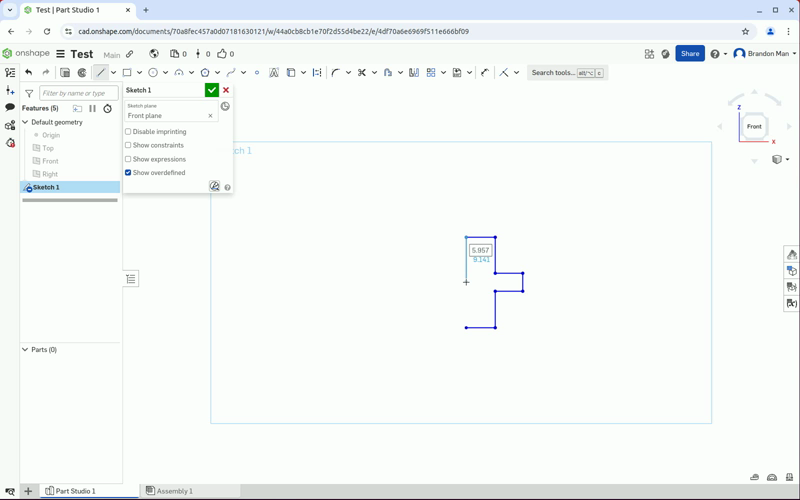
key_up(shift)
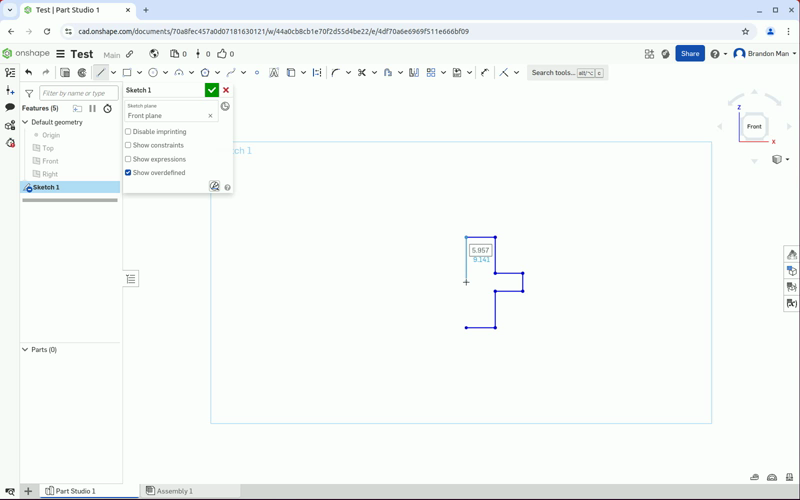
mouse_move(496, 281)
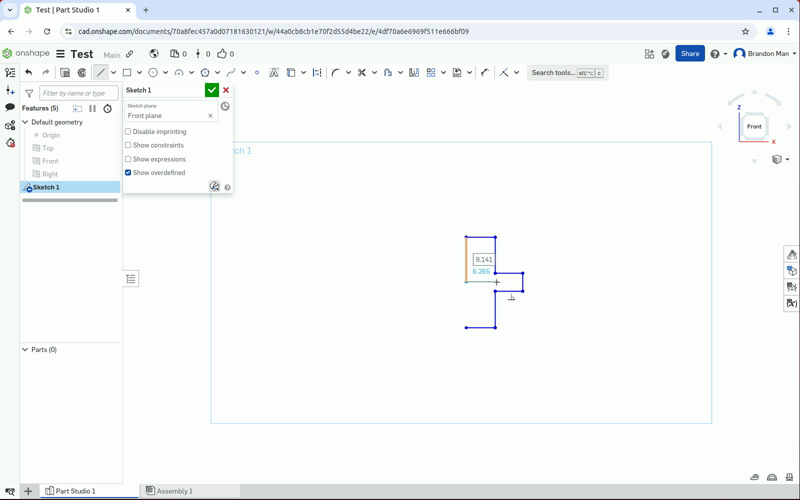
key_down(shift)
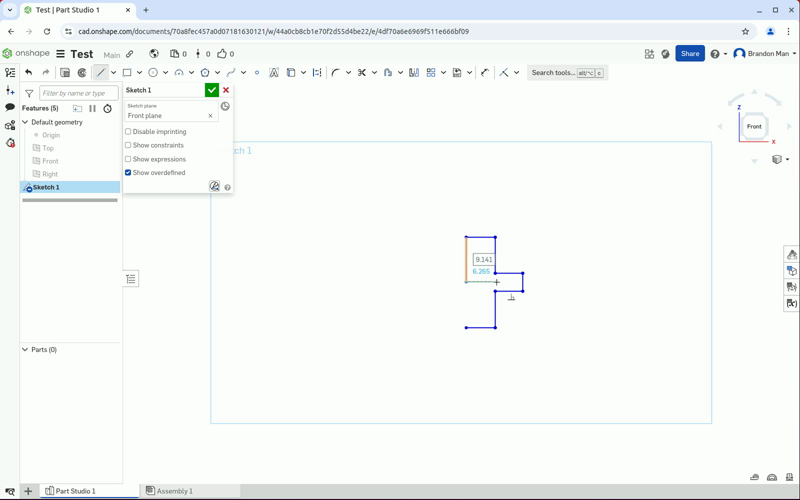
mouse_move(466, 327)
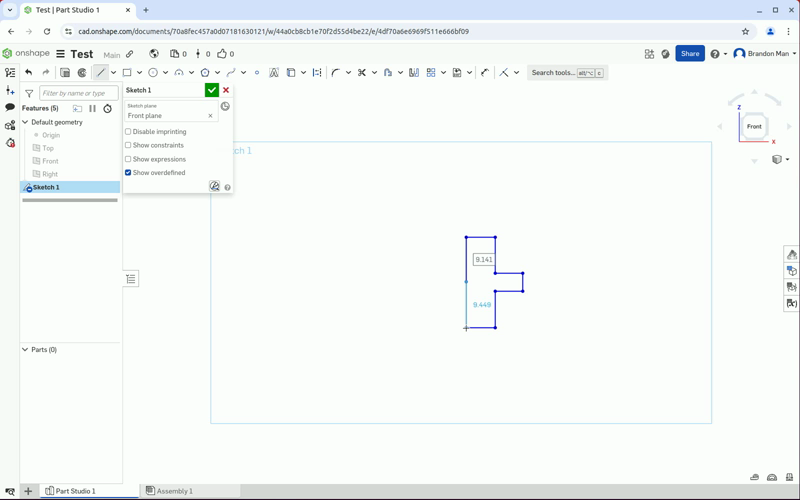
key_up(shift)
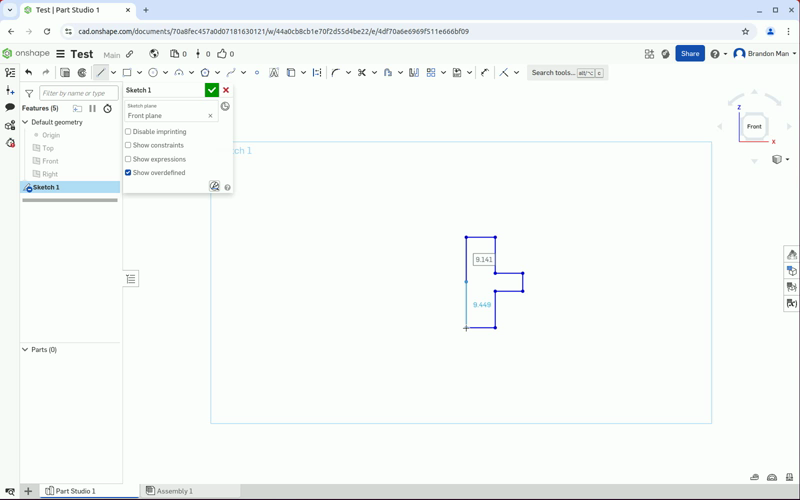
click(466, 327)
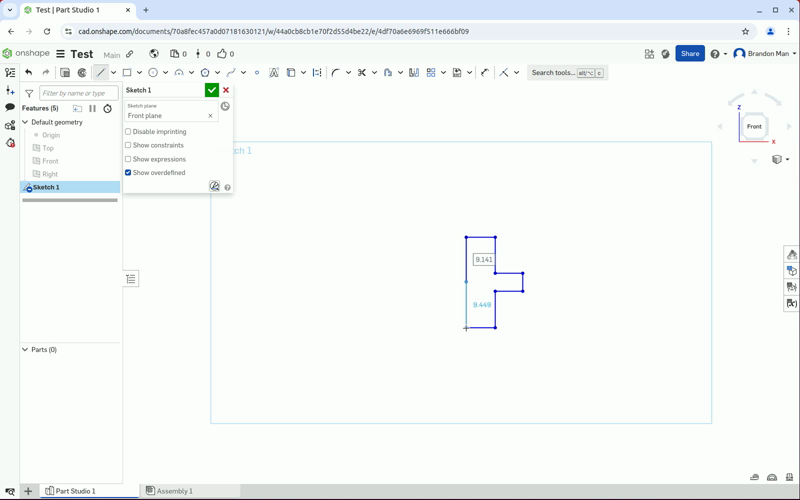
key(esc)
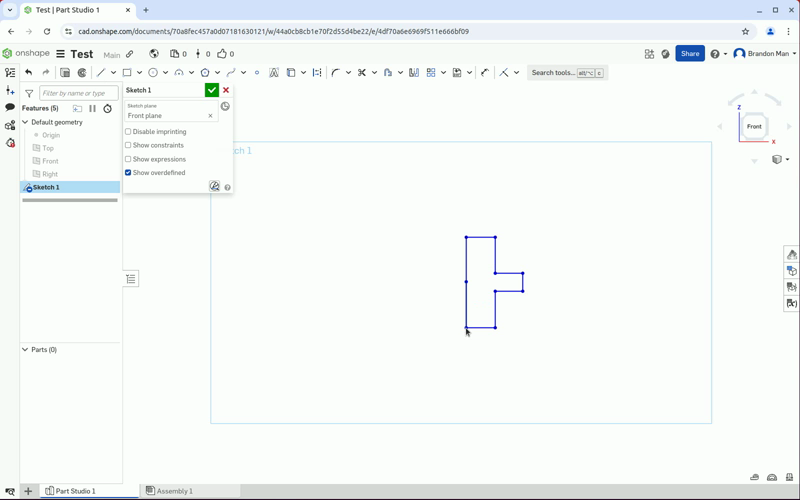
mouse_move(468, 252)
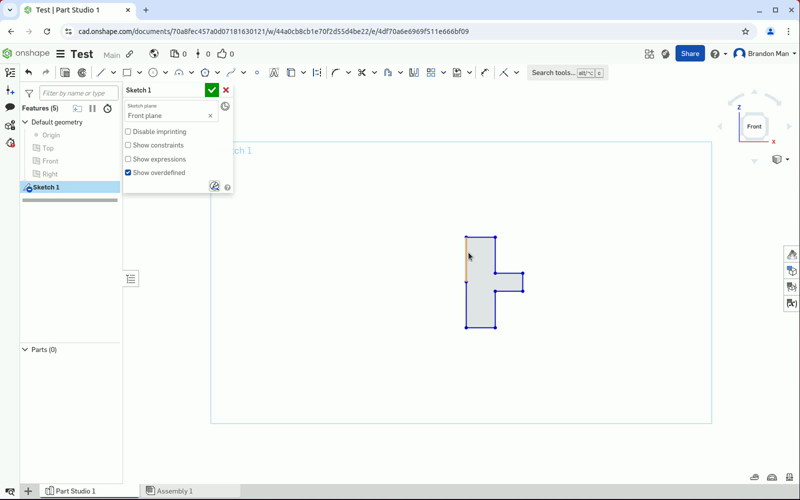
click(468, 252)
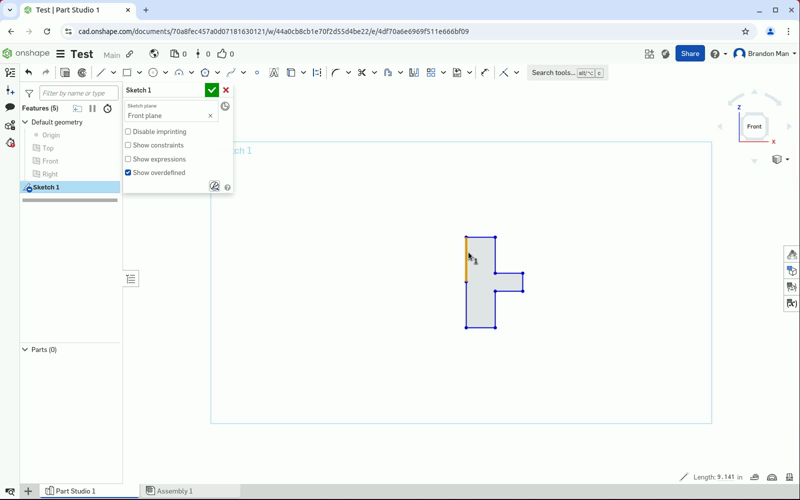
mouse_move(73, 352)
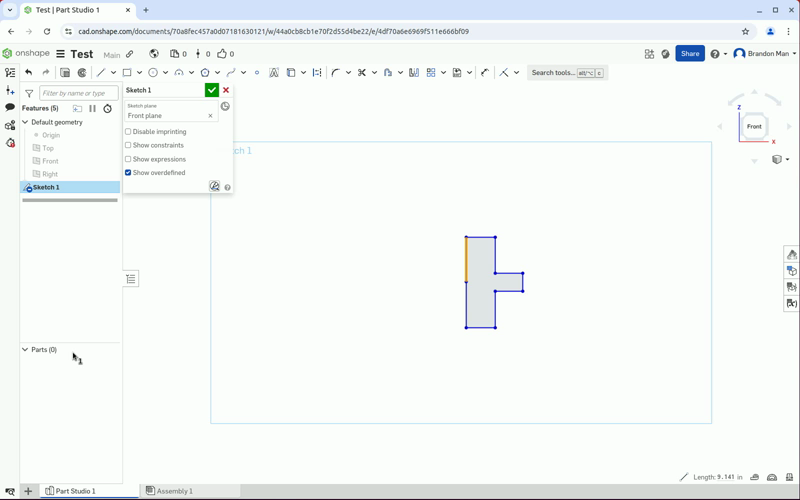
key(shift+y)
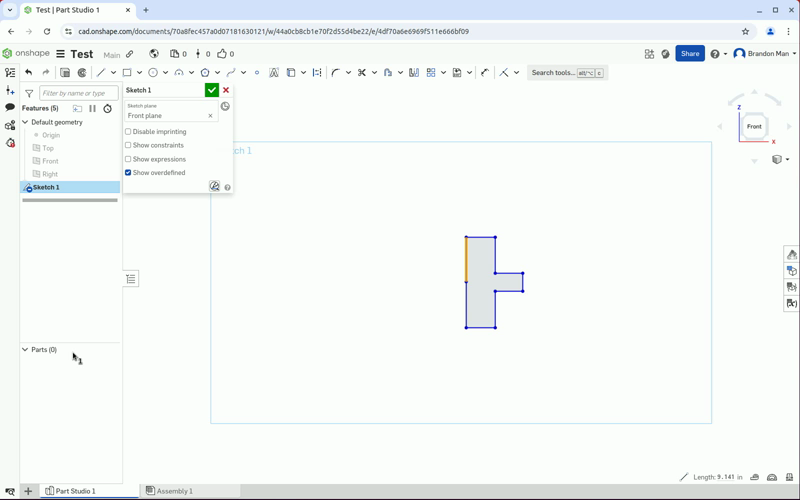
key(shift+e)
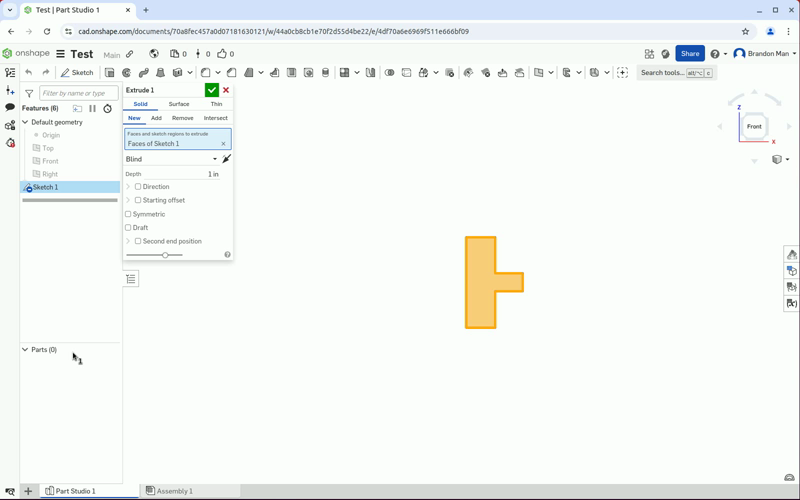
mouse_move(143, 106)
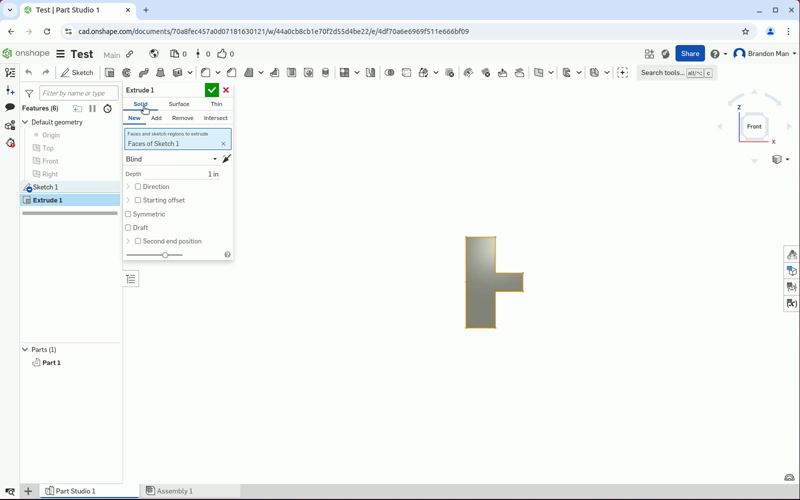
click(143, 106)
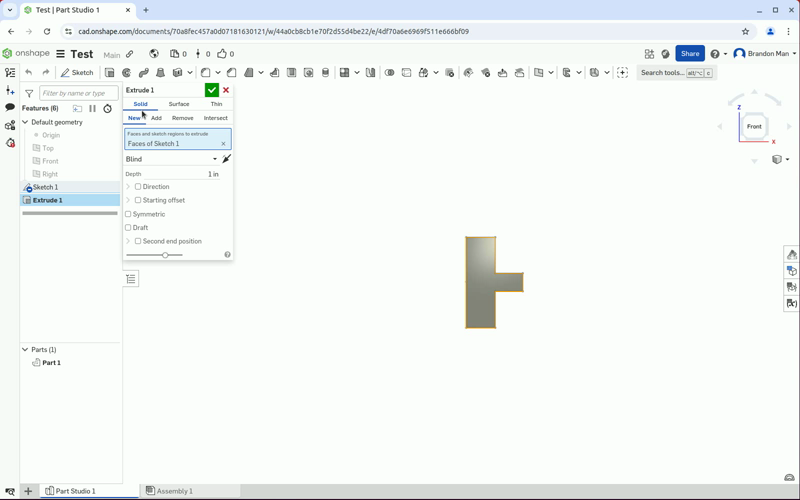
mouse_move(137, 120)
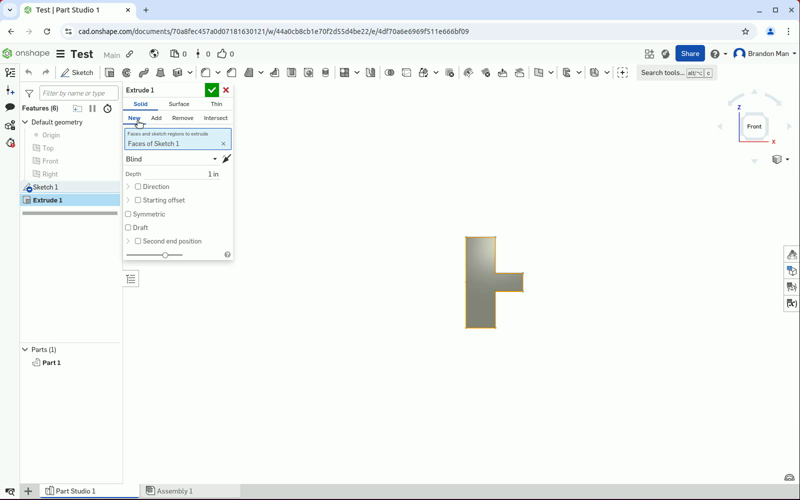
click(137, 120)
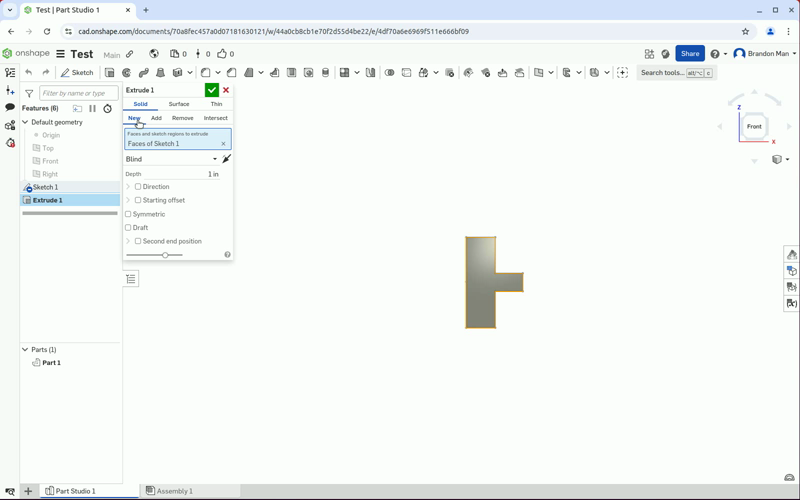
key(tab, 4)
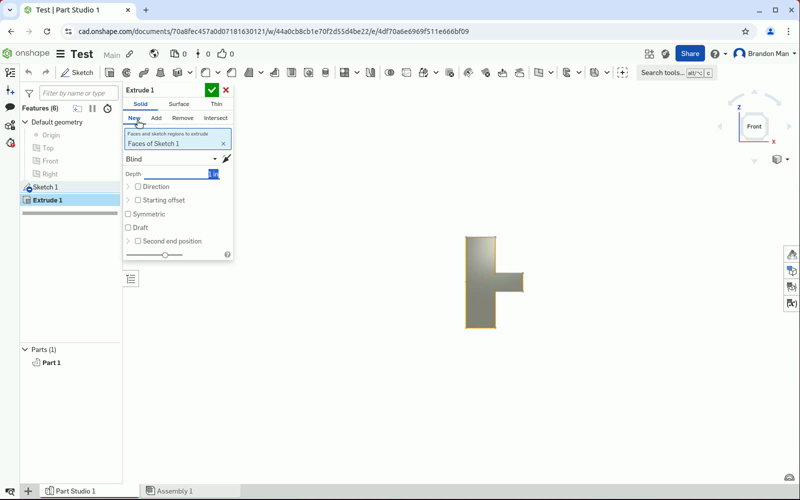
text(23.108)
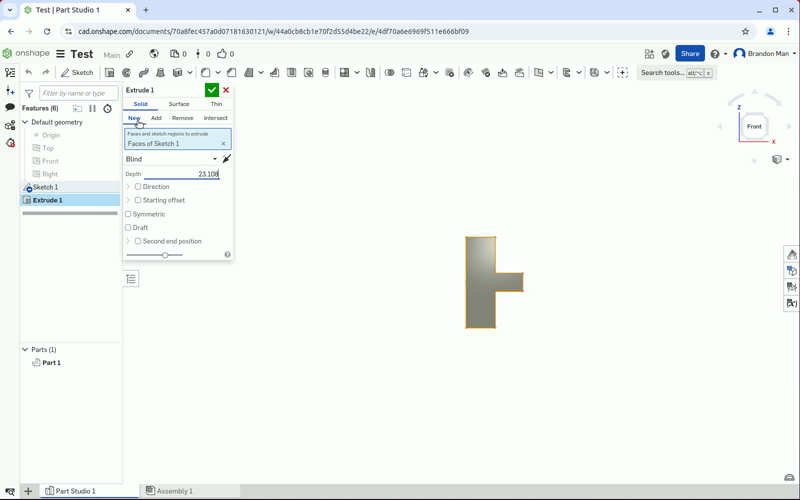
key(enter)
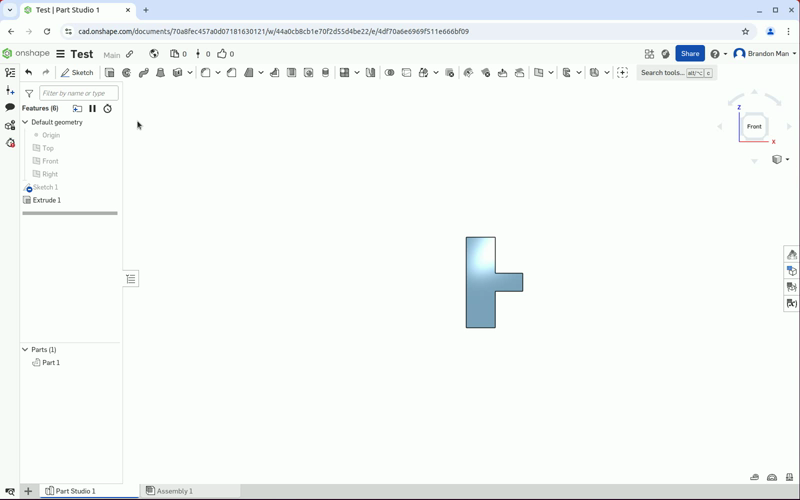
key(shift+h)
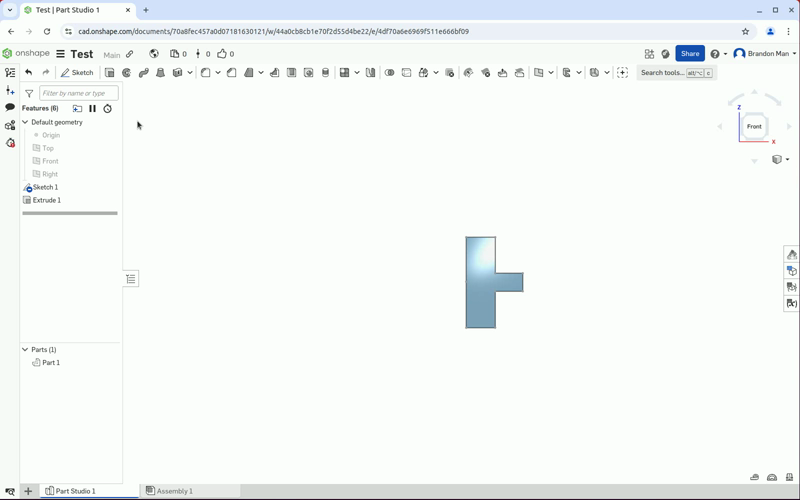
key(shift+h)
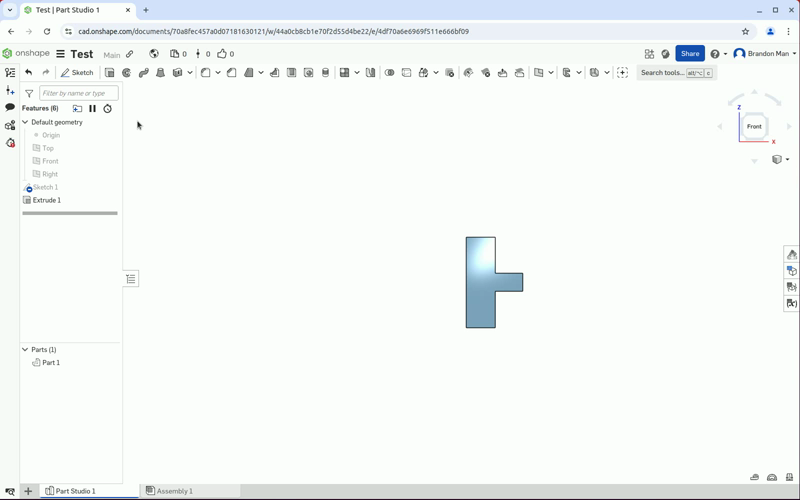
mouse_move(73, 189)
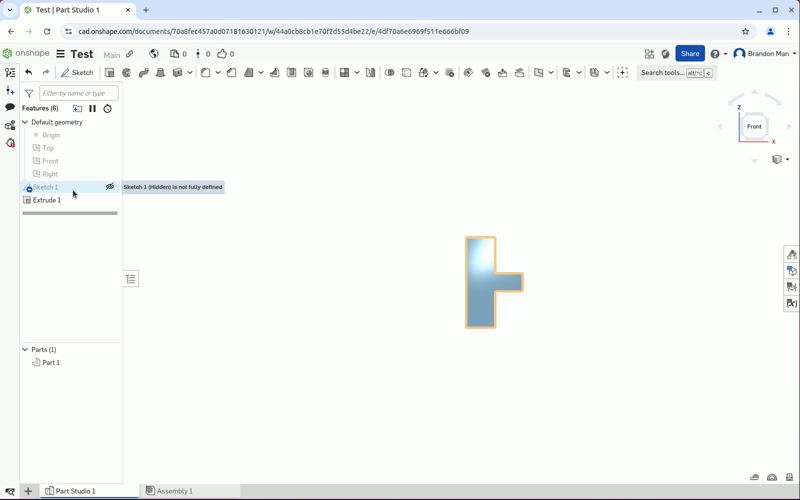
click(73, 189)
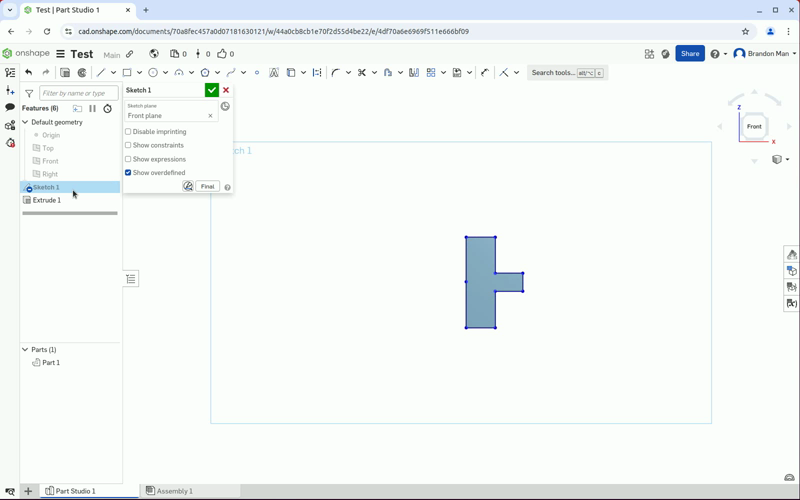
mouse_move(229, 92)
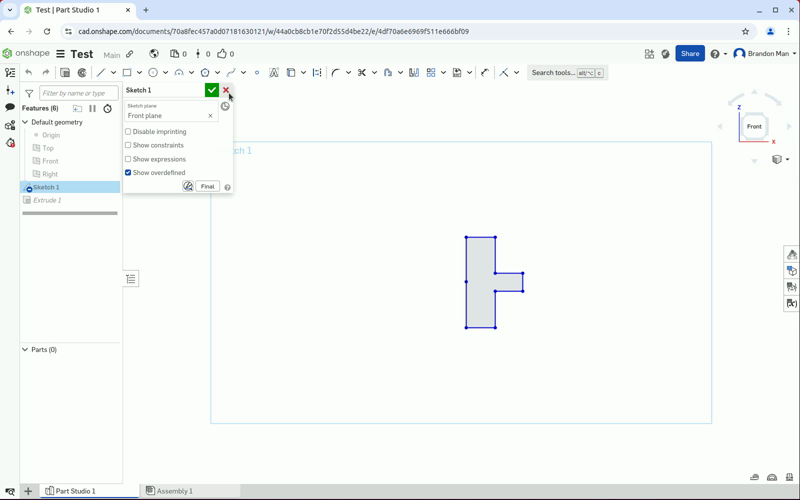
click(229, 92)
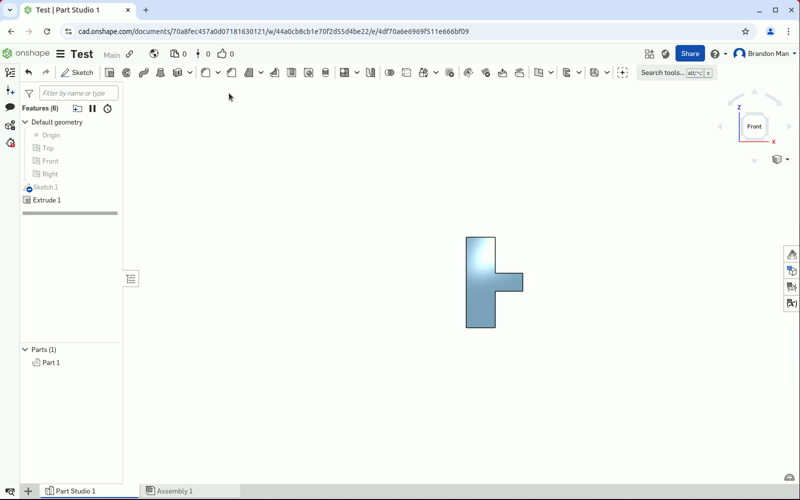
mouse_move(73, 352)
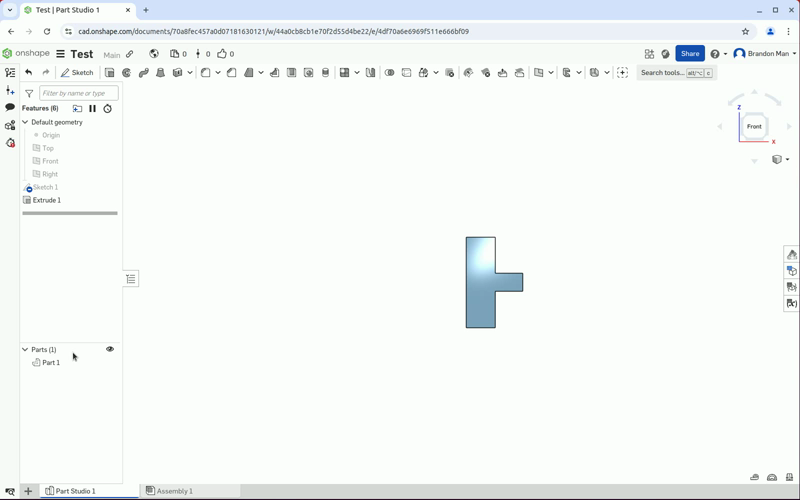
key(y)
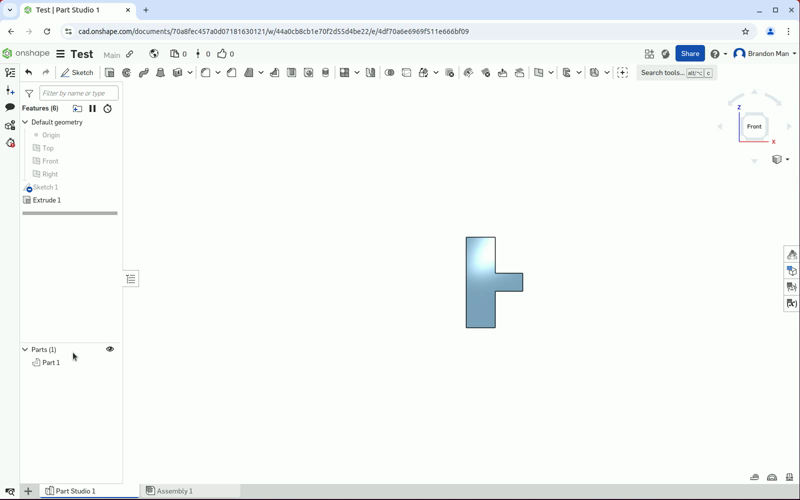
key(shift+p)
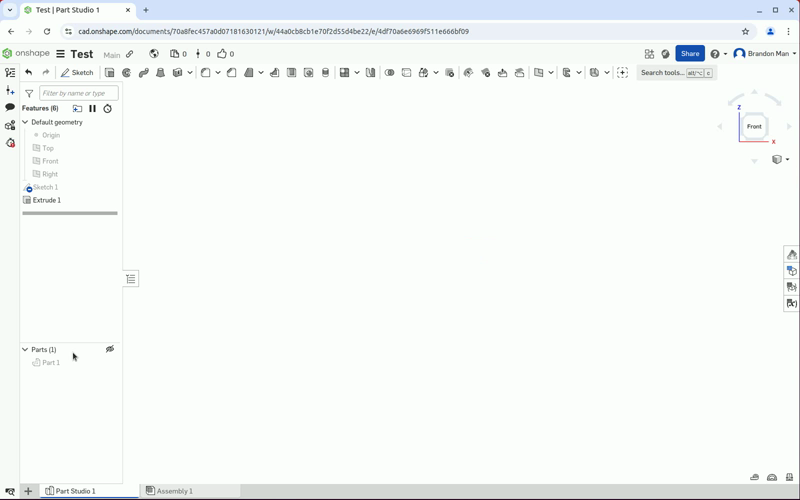
key(space)
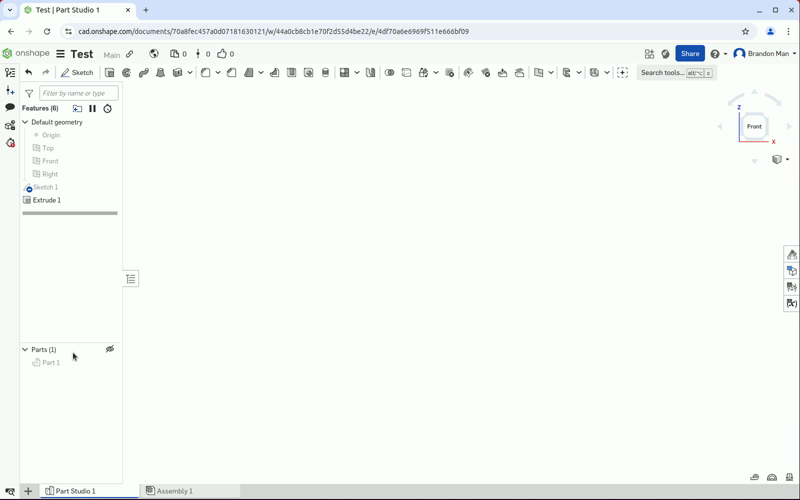
key_down(shift)
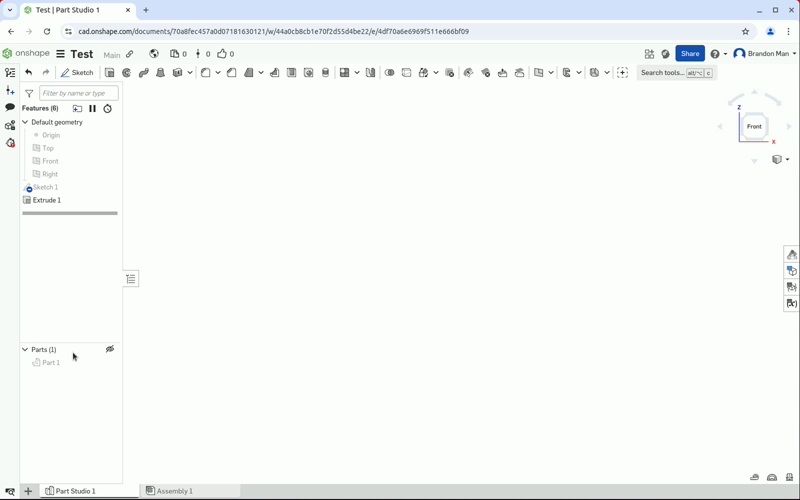
key(left)
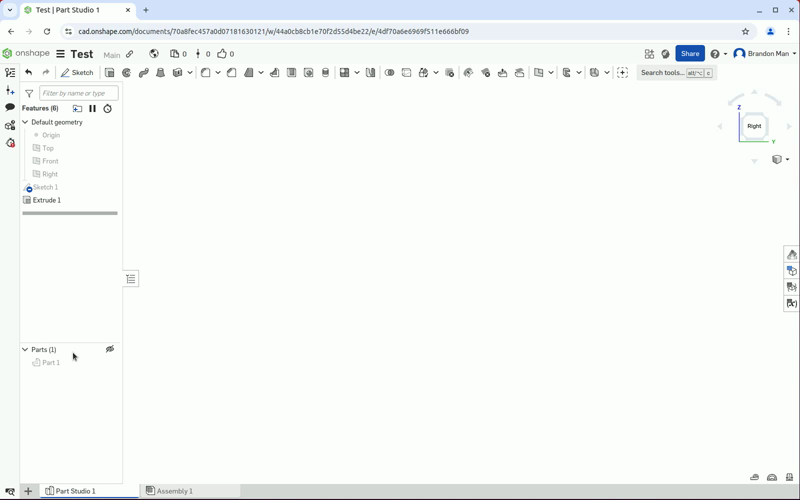
key_up(shift)
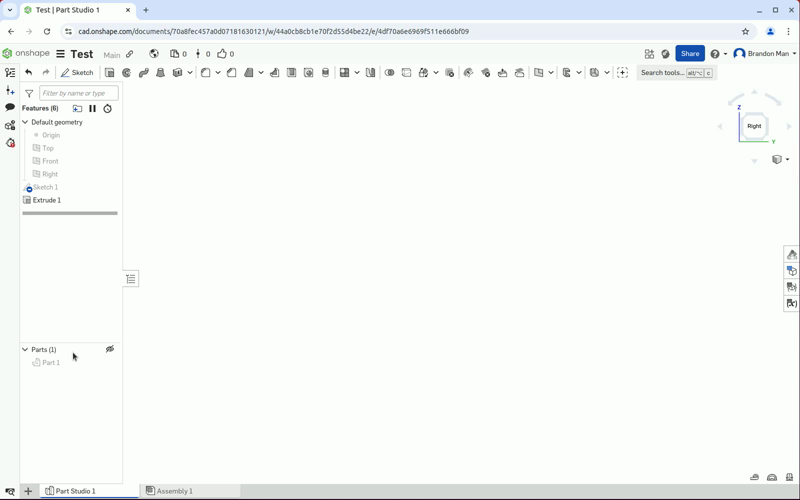
mouse_move(73, 352)
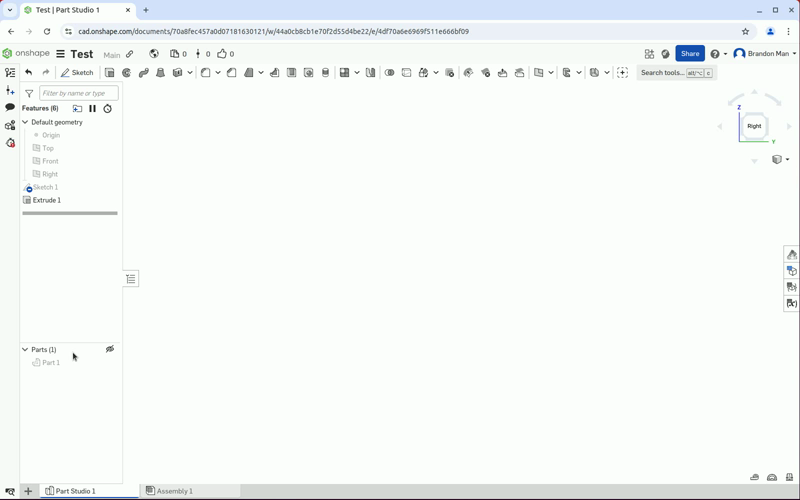
key(shift+y)
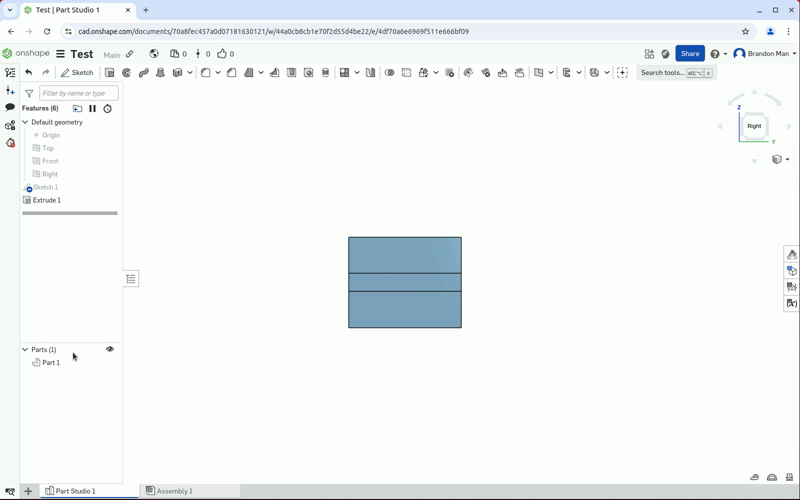
mouse_move(541, 75)
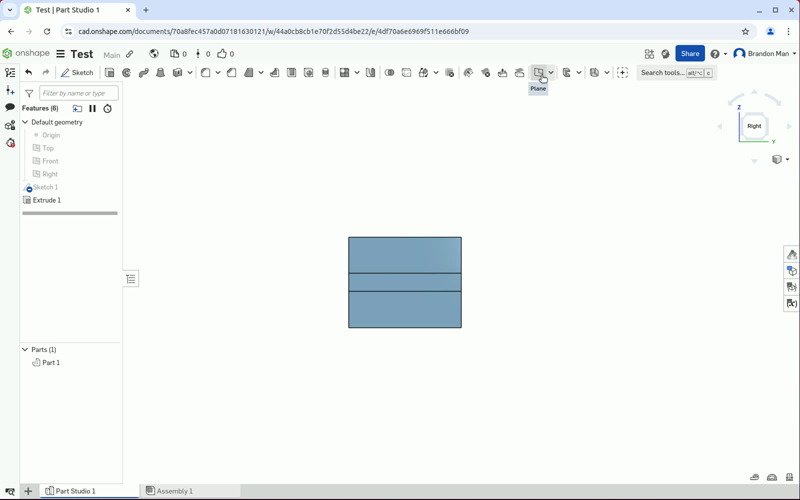
click(541, 75)
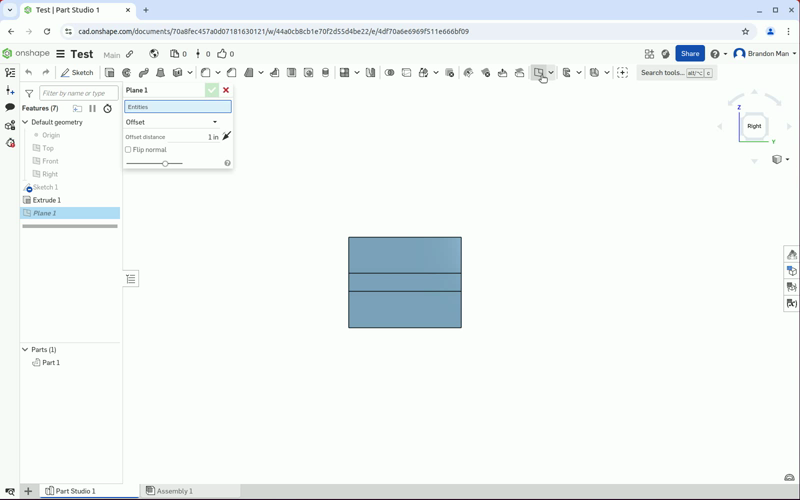
mouse_move(73, 176)
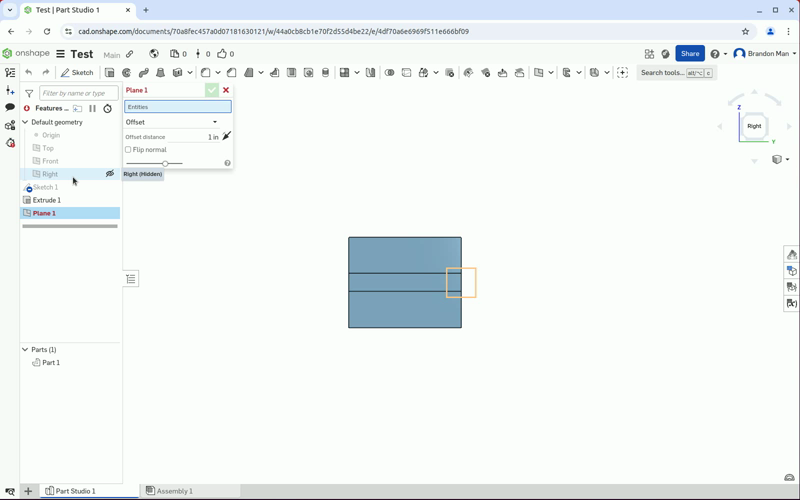
click(73, 176)
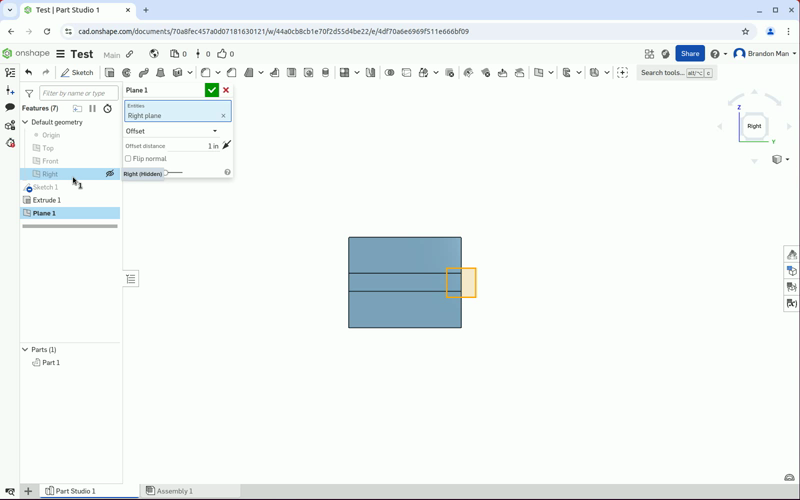
key(tab, 2)
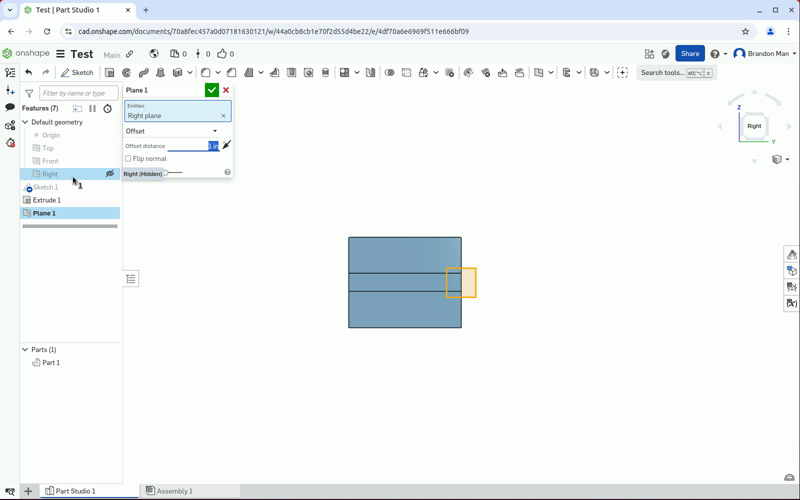
text(1.202)
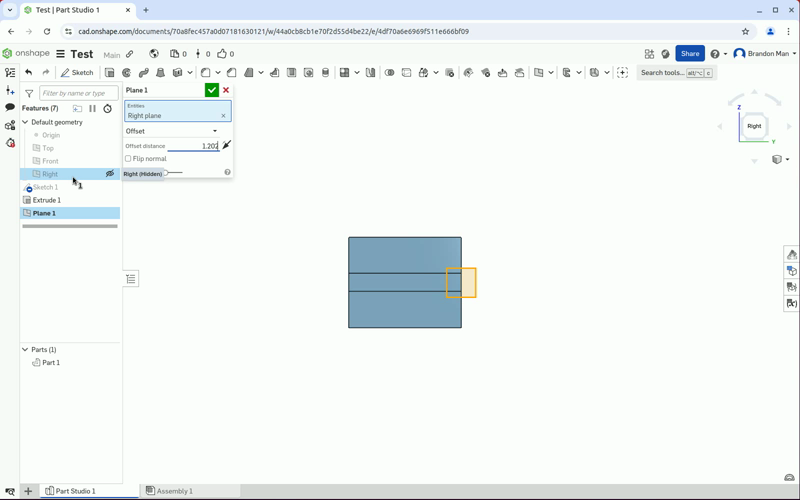
key(enter, 2)
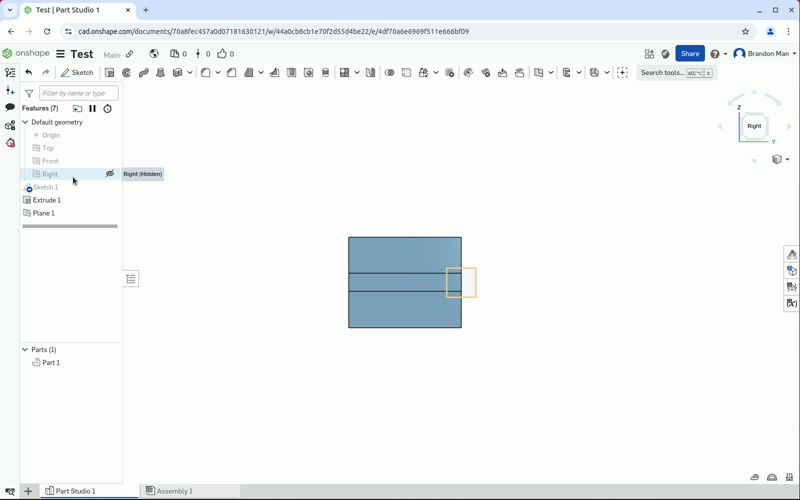
key(shift+s)
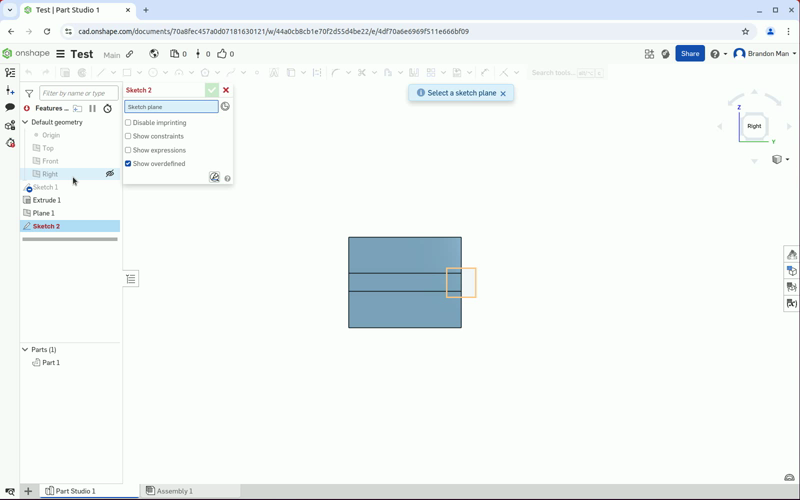
mouse_move(73, 215)
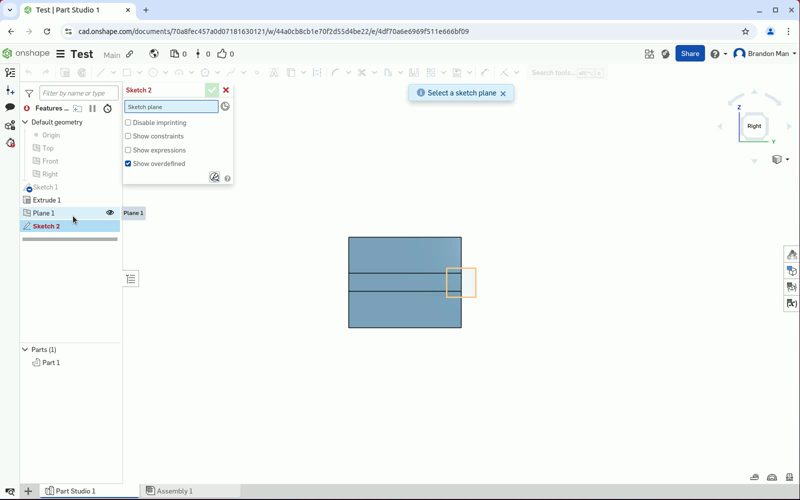
click(73, 215)
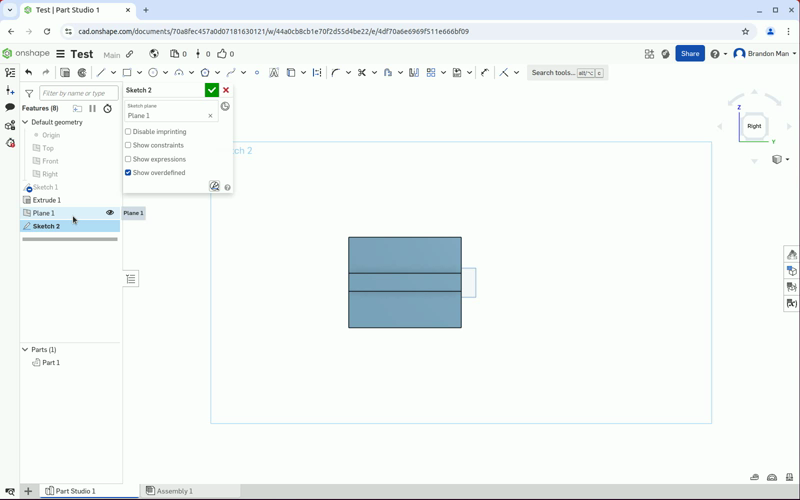
mouse_move(73, 352)
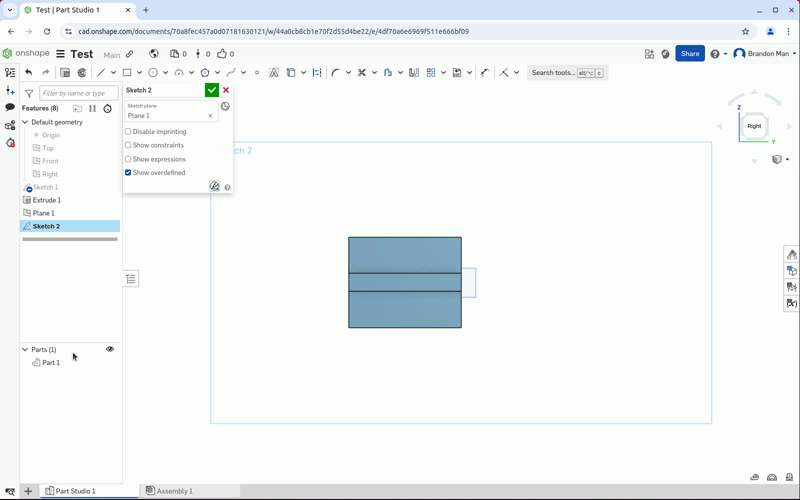
key(y)
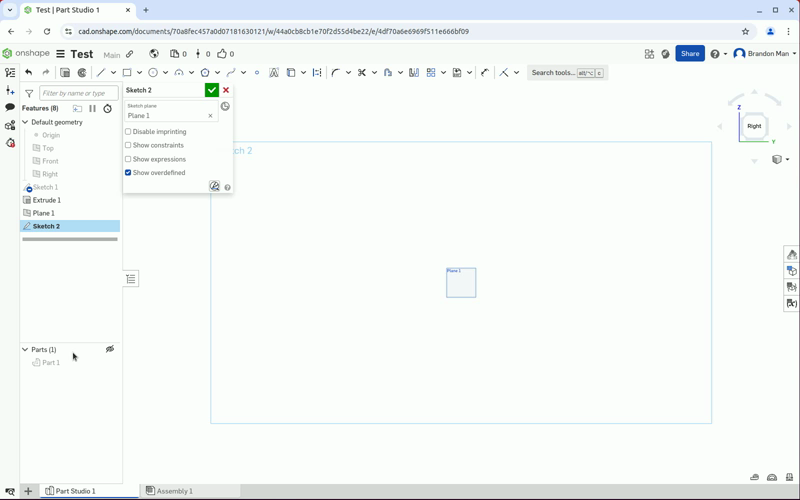
key(c)
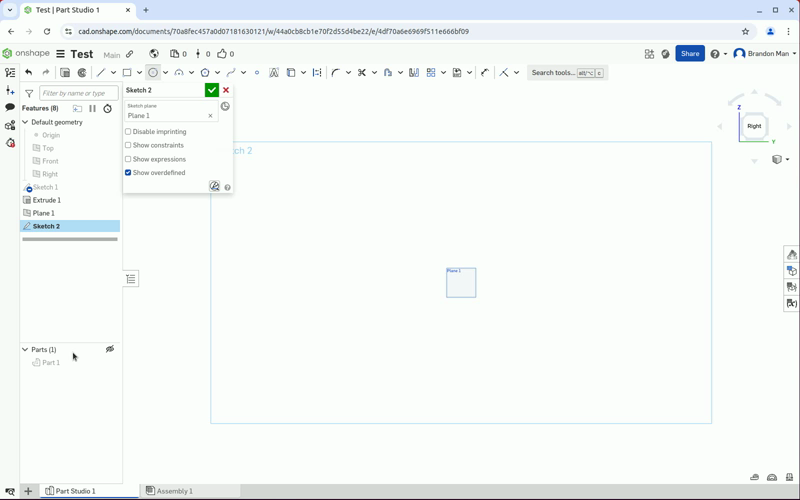
key_down(shift)
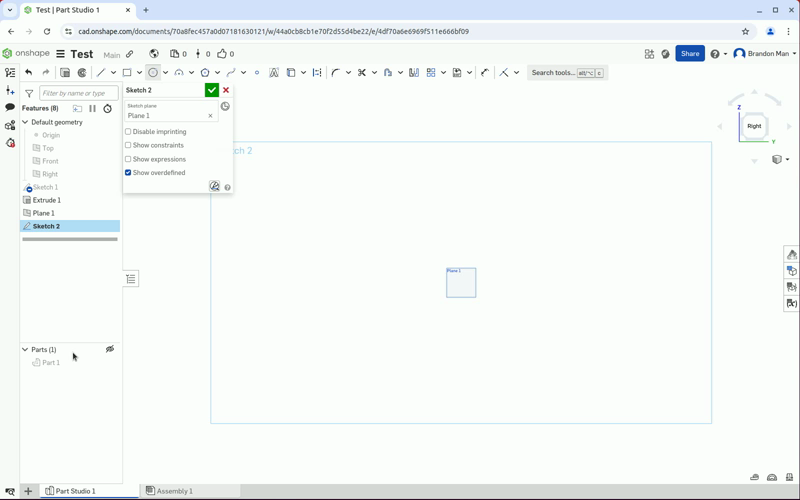
mouse_move(377, 249)
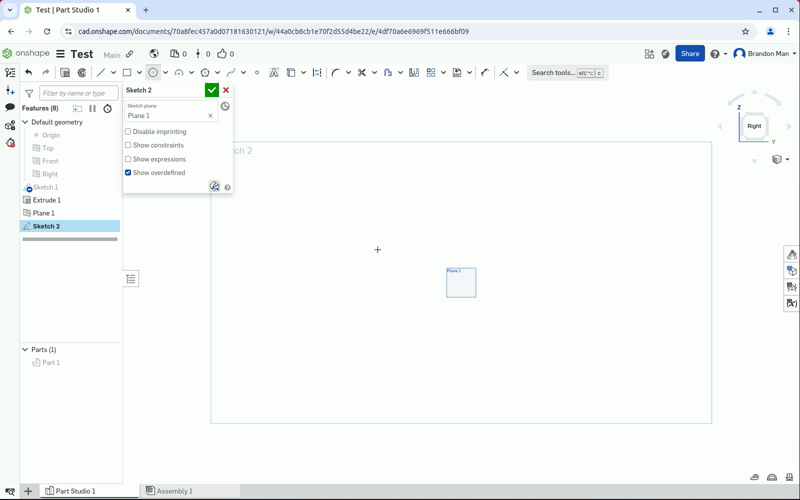
click(377, 249)
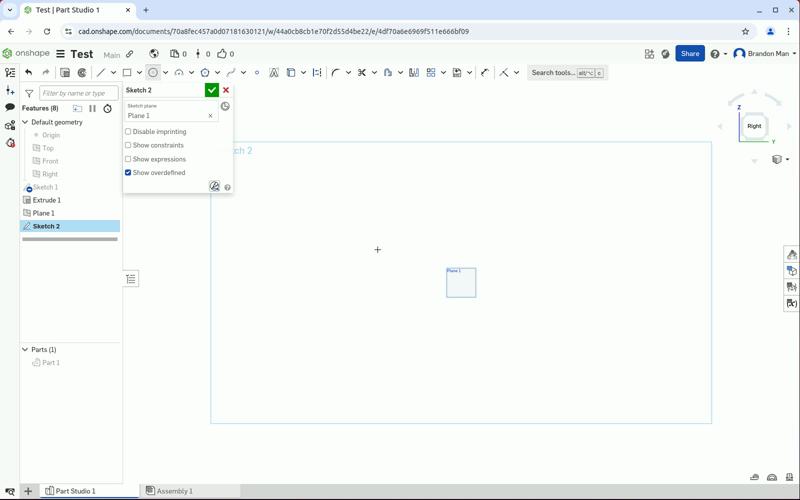
key_up(shift)
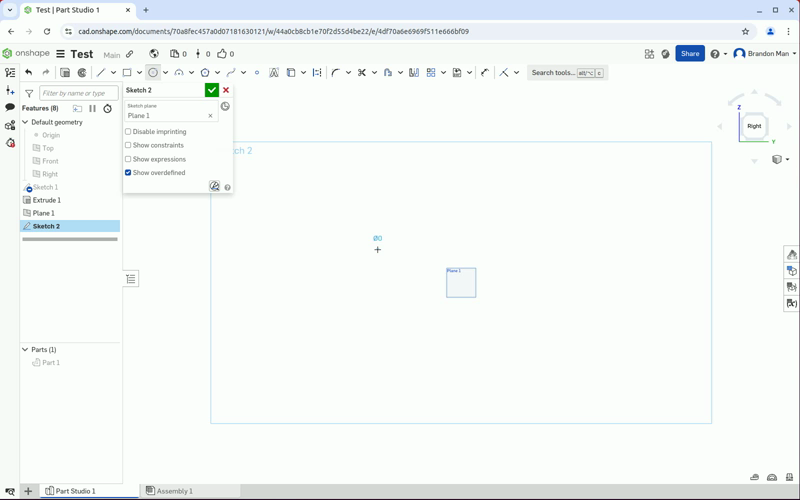
mouse_move(382, 249)
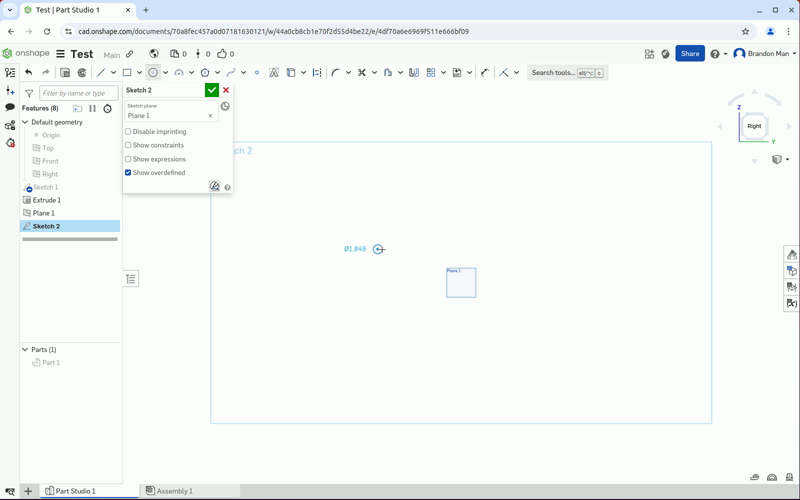
click(382, 249)
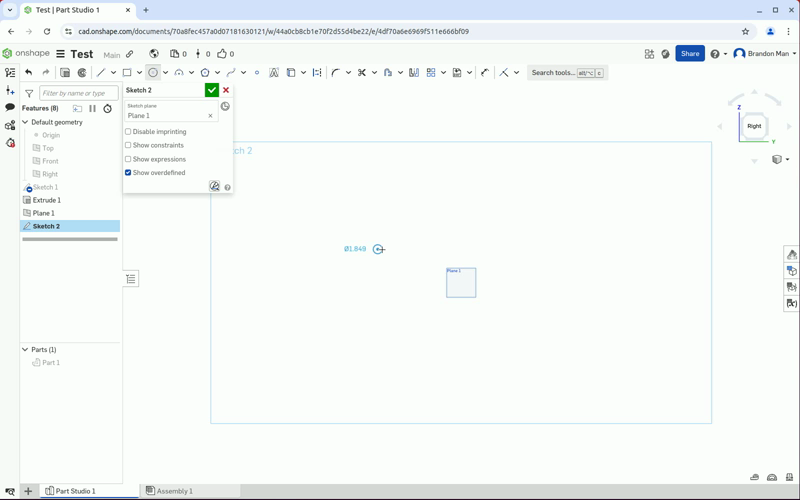
key(esc)
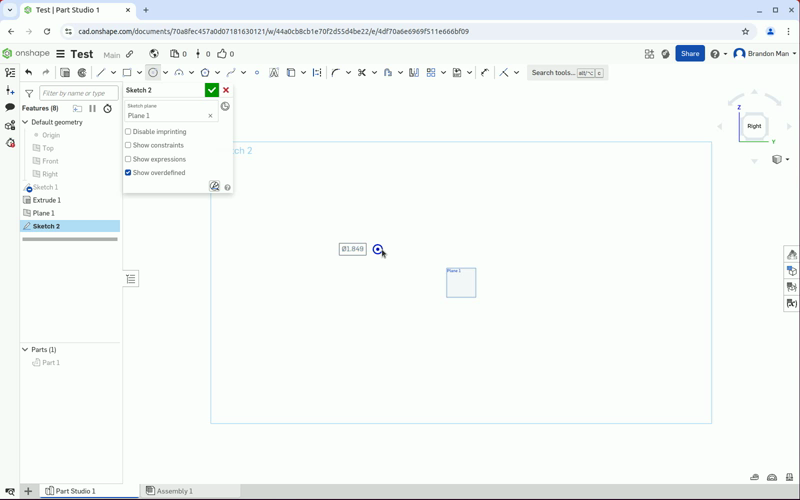
mouse_move(376, 245)
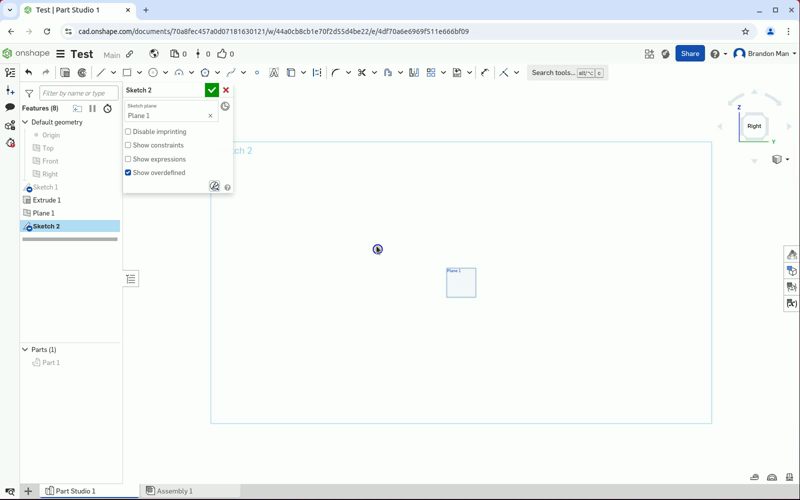
scroll(6)
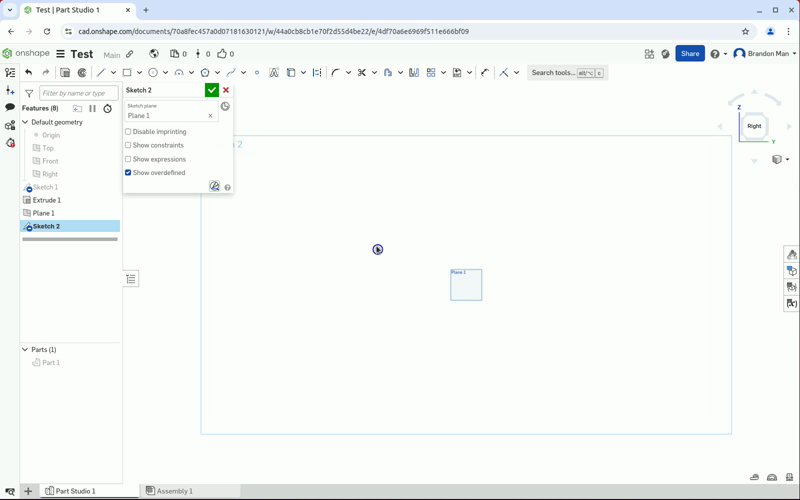
scroll(6)
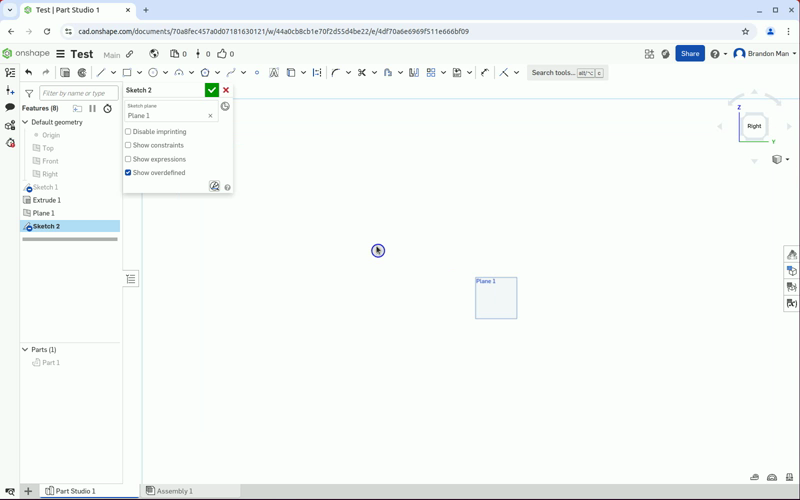
scroll(6)
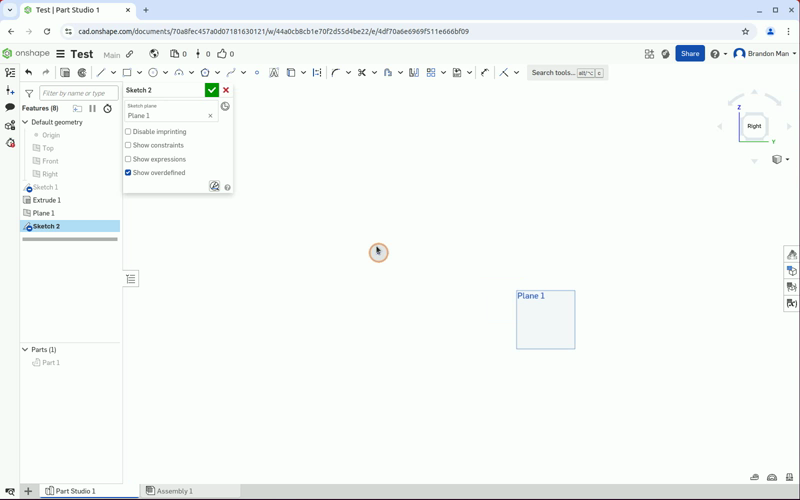
scroll(6)
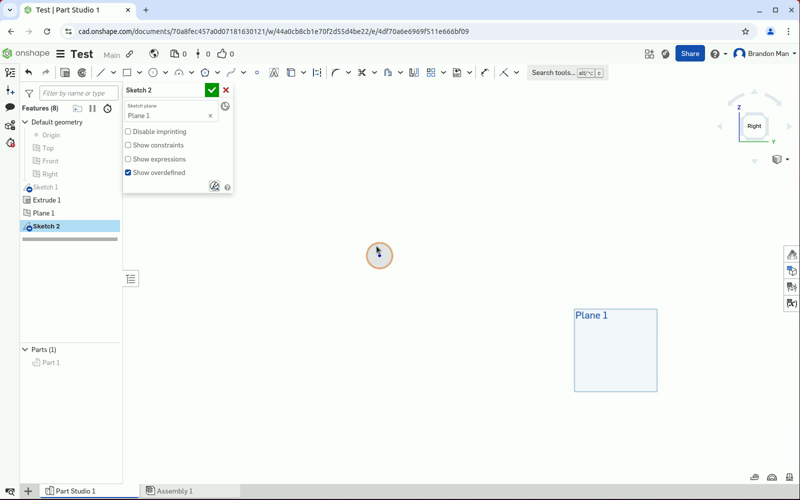
scroll(6)
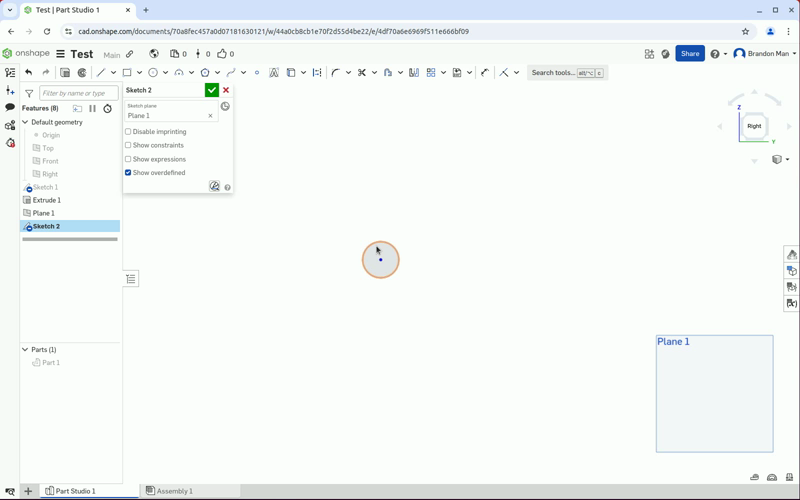
scroll(6)
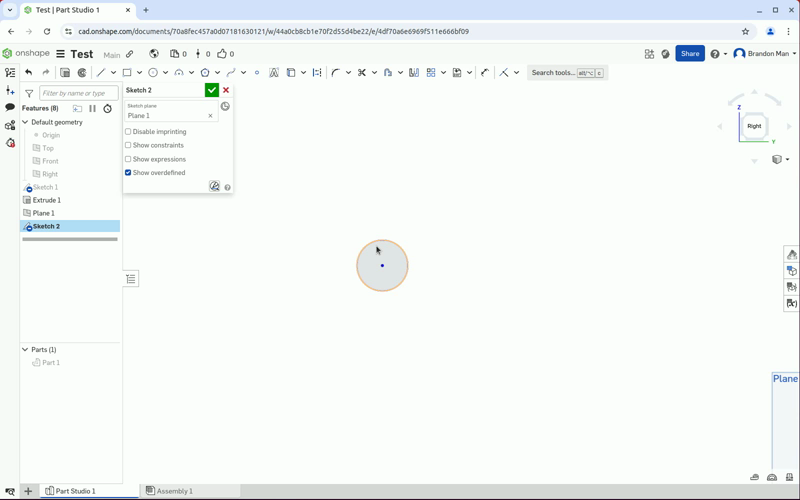
scroll(6)
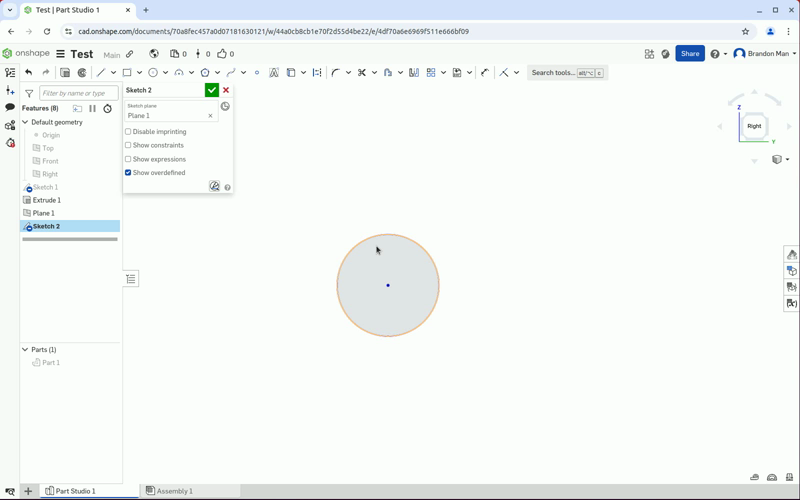
click(376, 245)
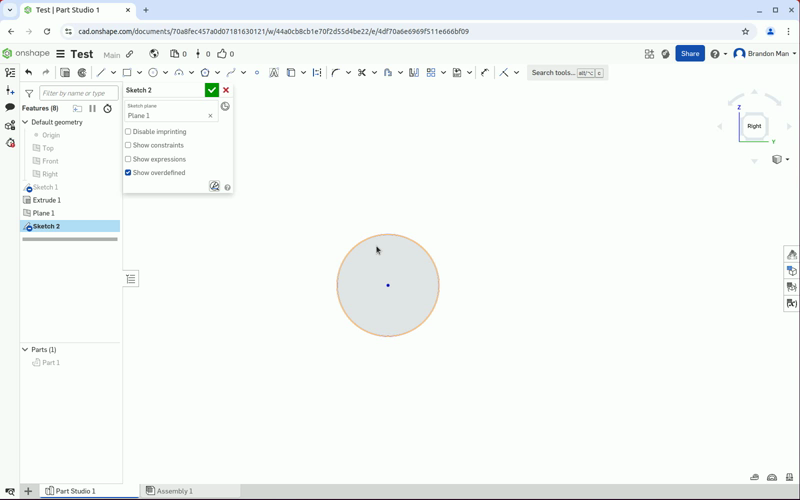
scroll(-6)
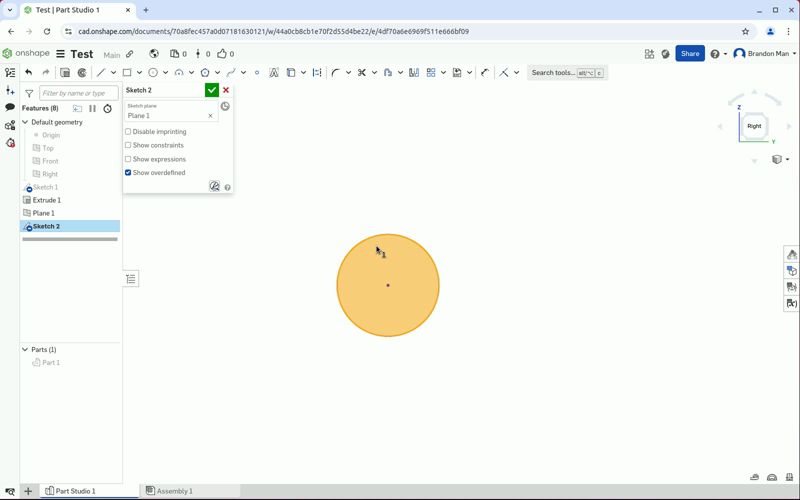
scroll(-6)
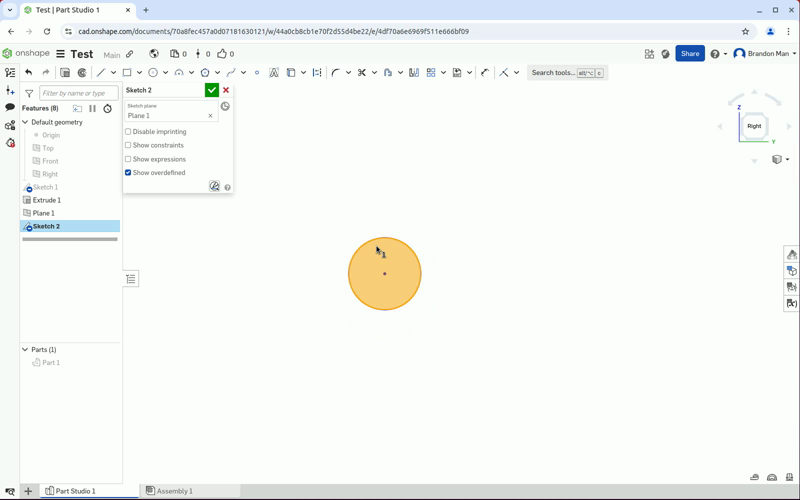
scroll(-6)
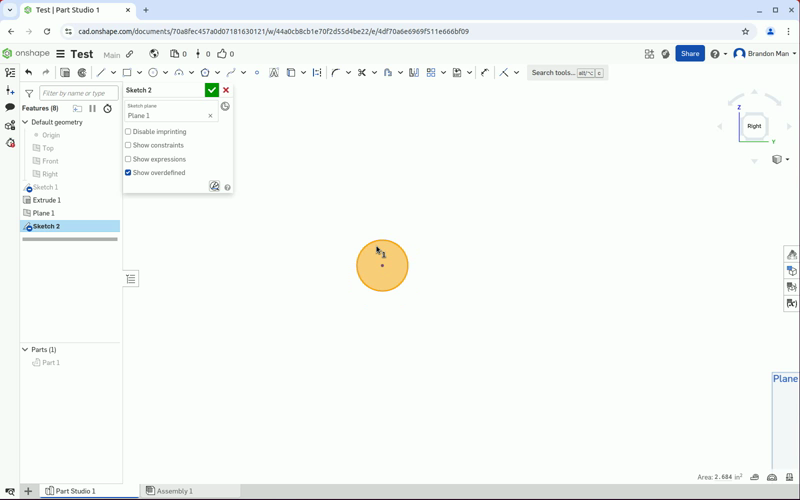
scroll(-6)
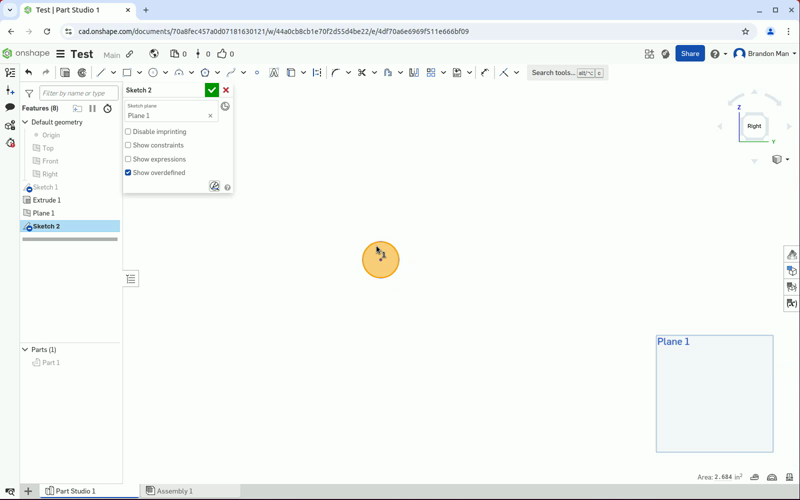
scroll(-6)
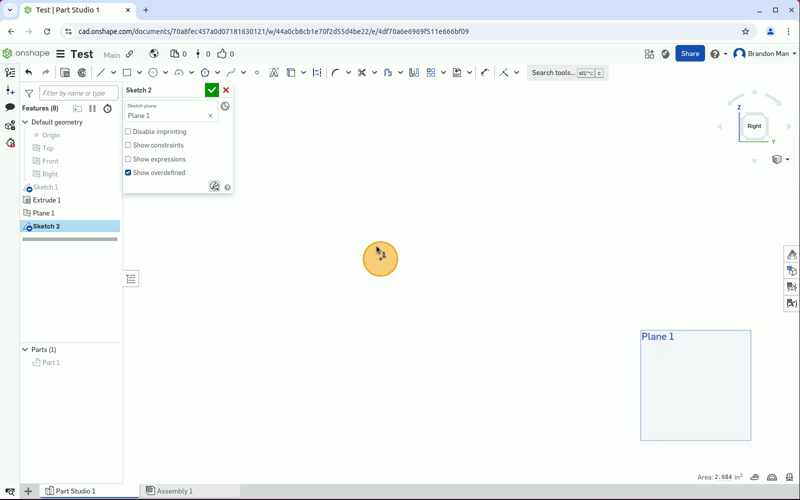
scroll(-6)
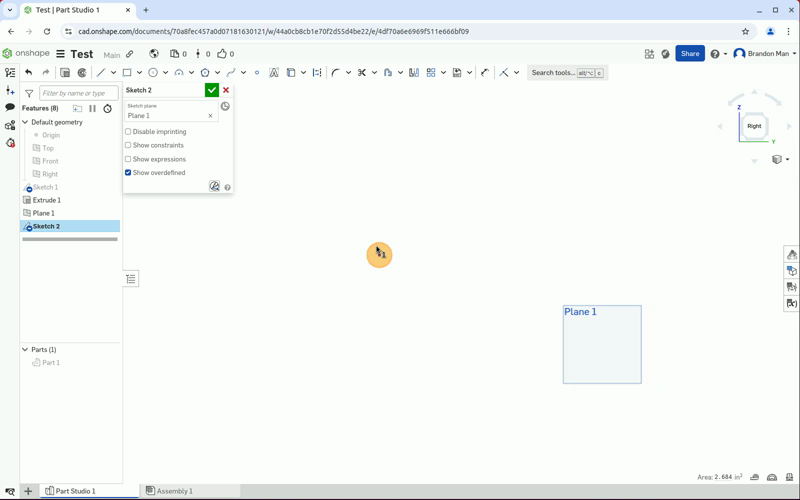
scroll(-6)
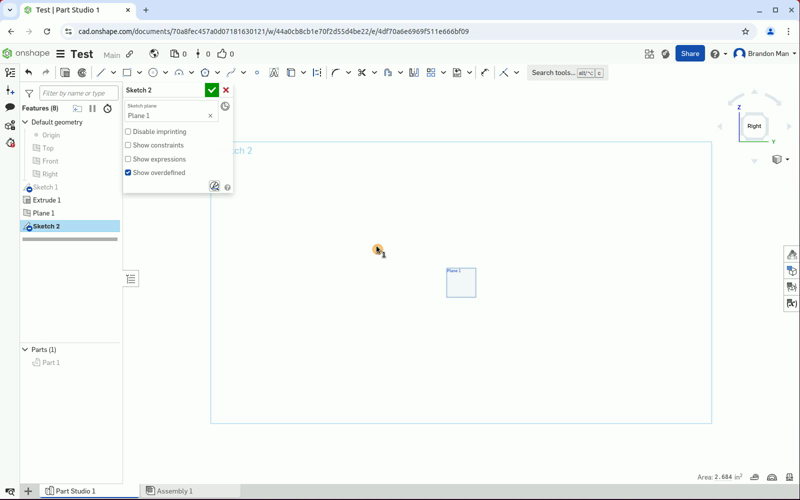
mouse_move(73, 352)
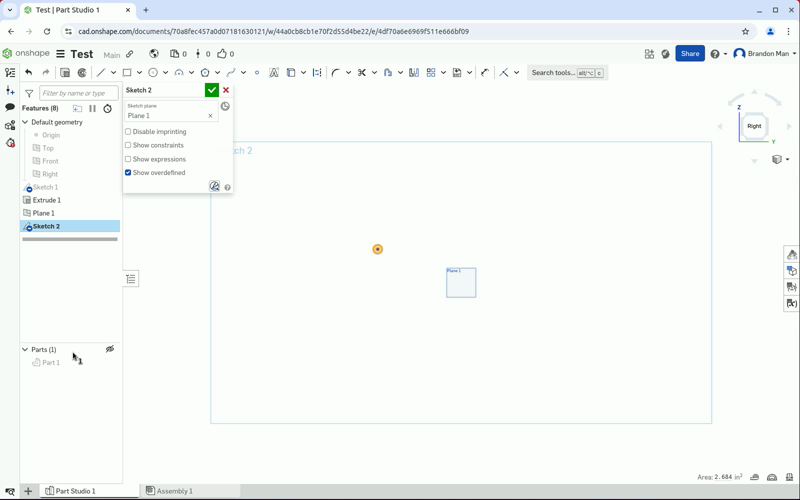
key(shift+y)
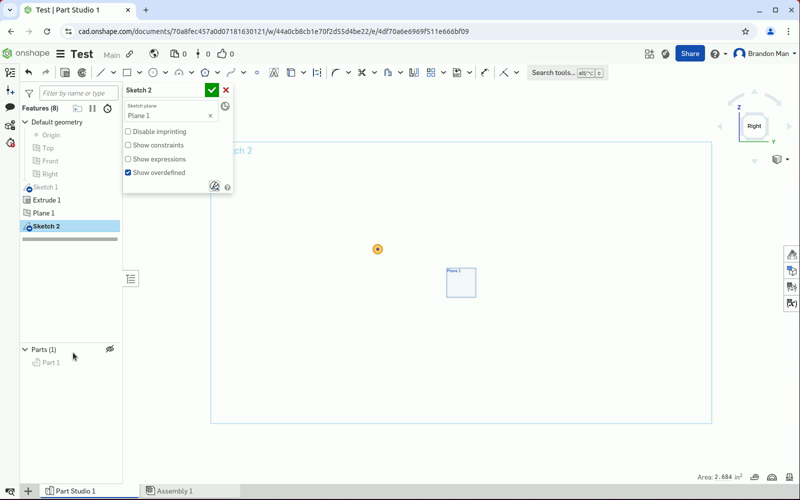
key(shift+e)
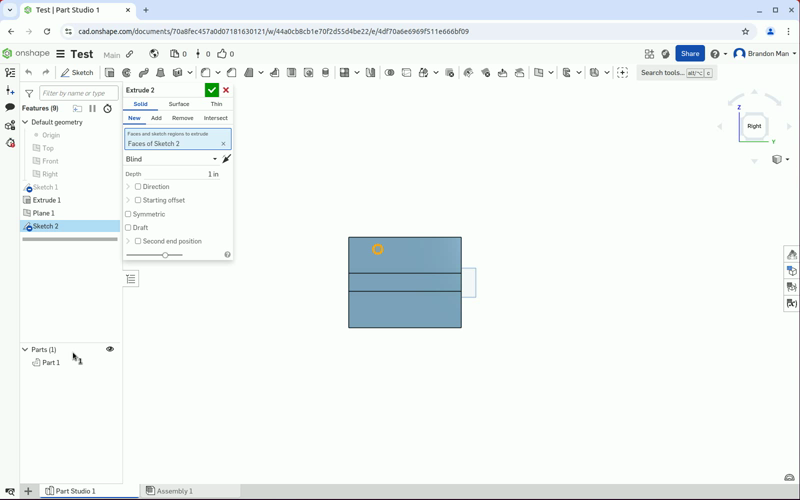
mouse_move(143, 106)
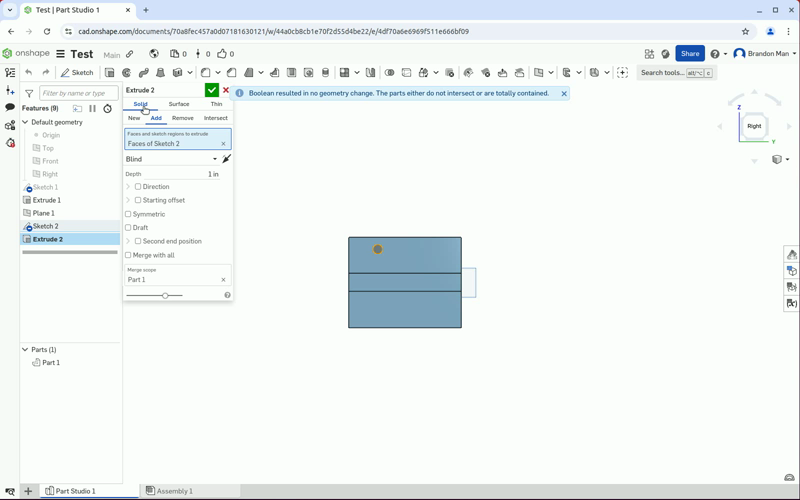
click(143, 106)
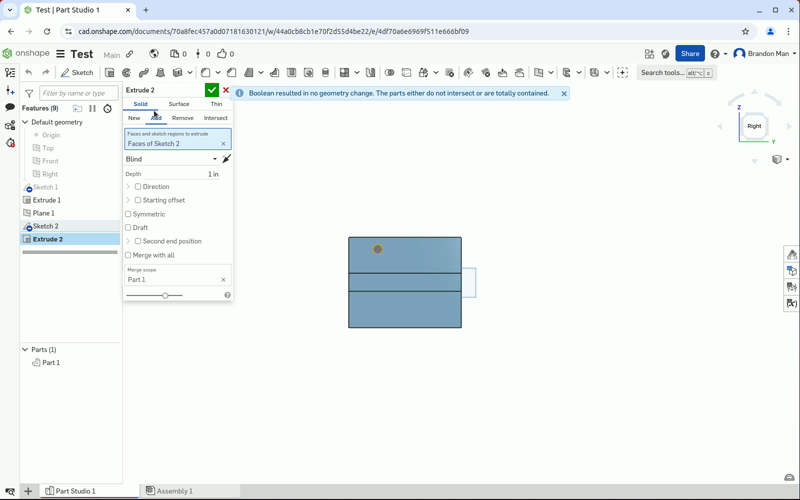
mouse_move(186, 120)
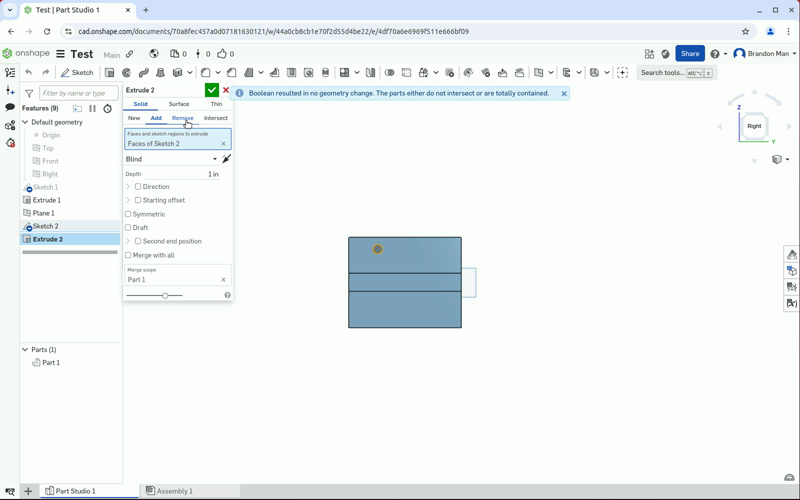
click(186, 120)
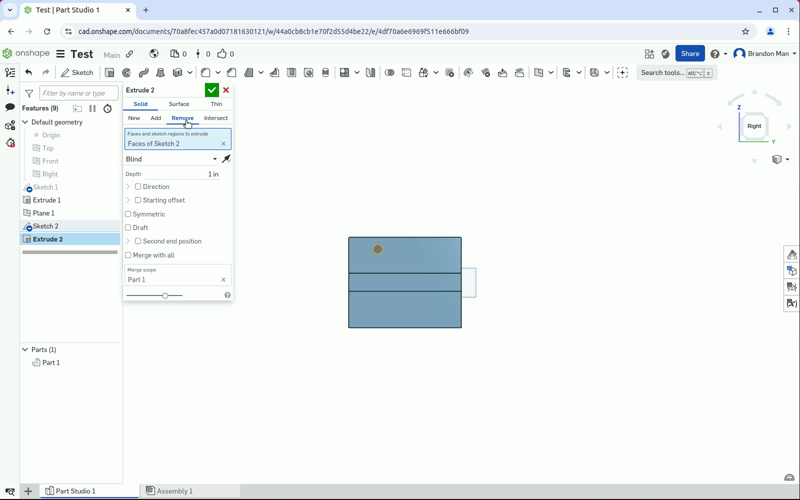
key(tab, 4)
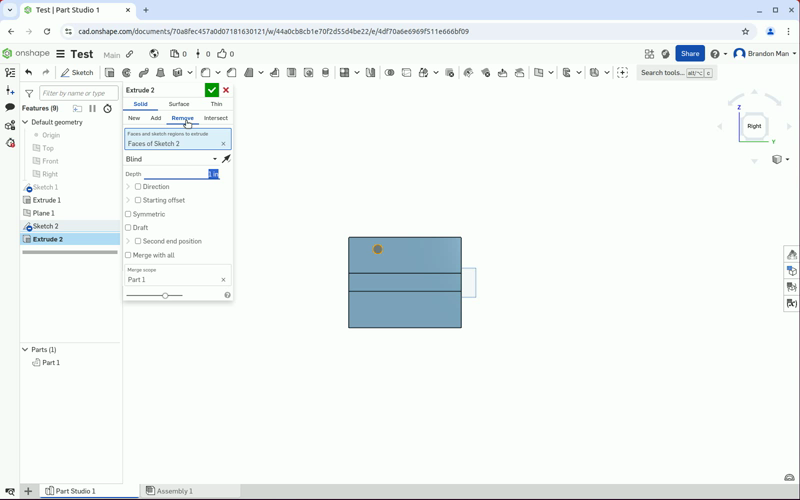
text(23.108)
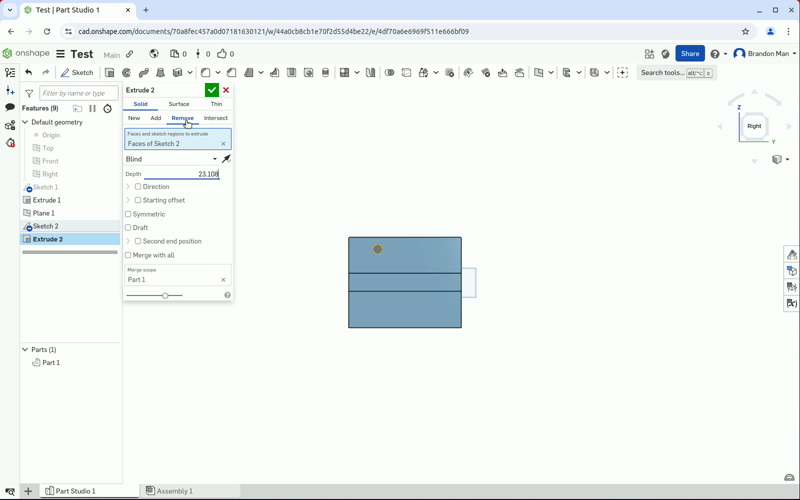
key(tab, 3)
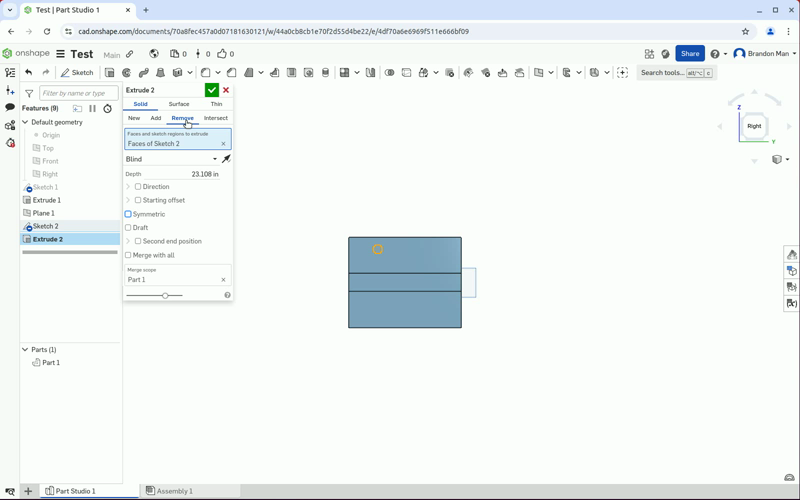
key(space)
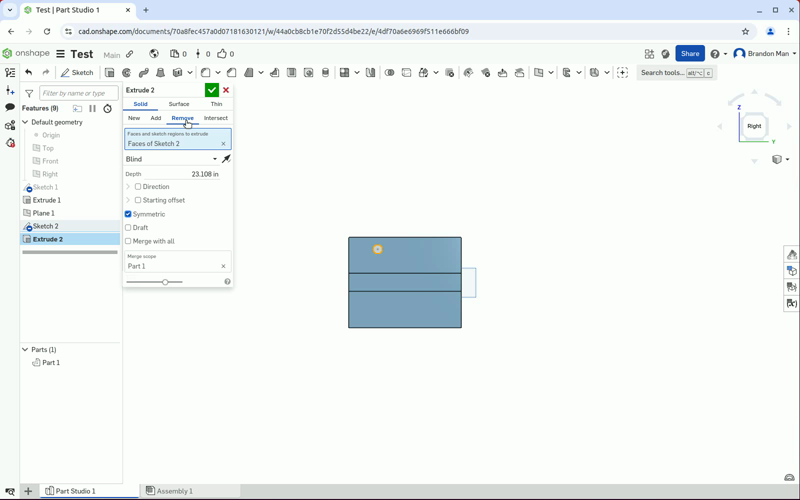
key(tab, 2)
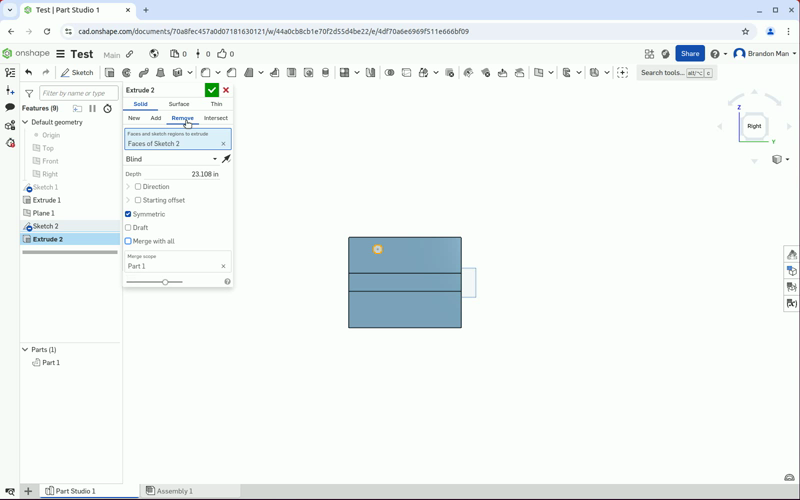
key(space)
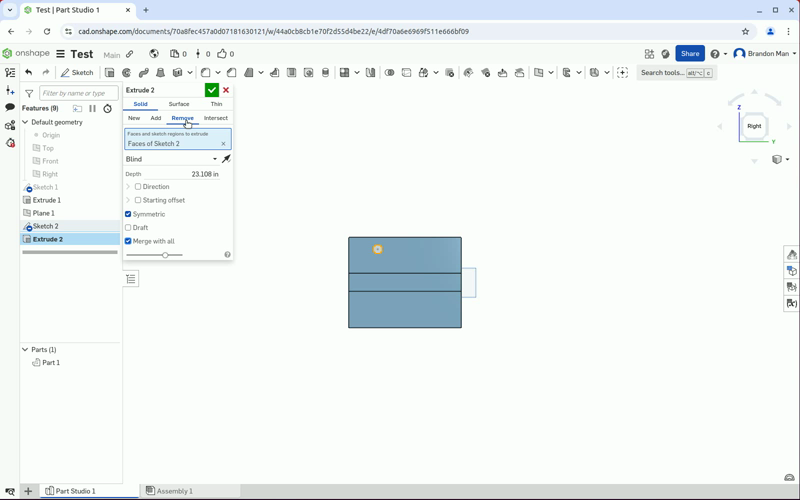
key(enter)
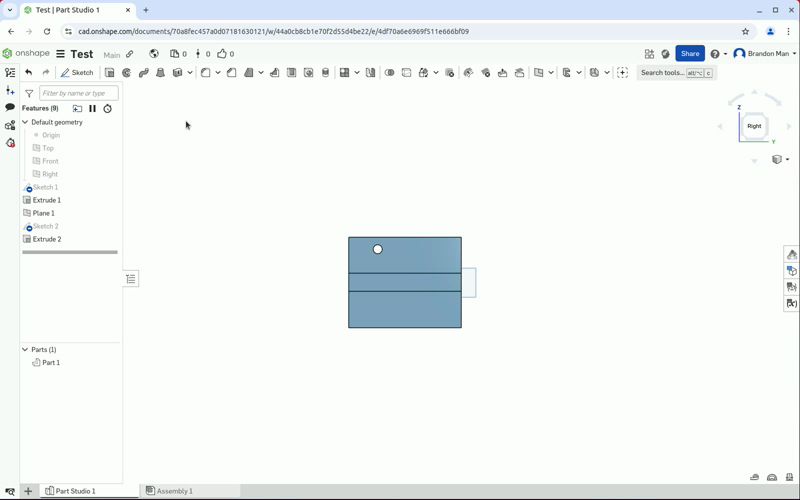
key(shift+h)
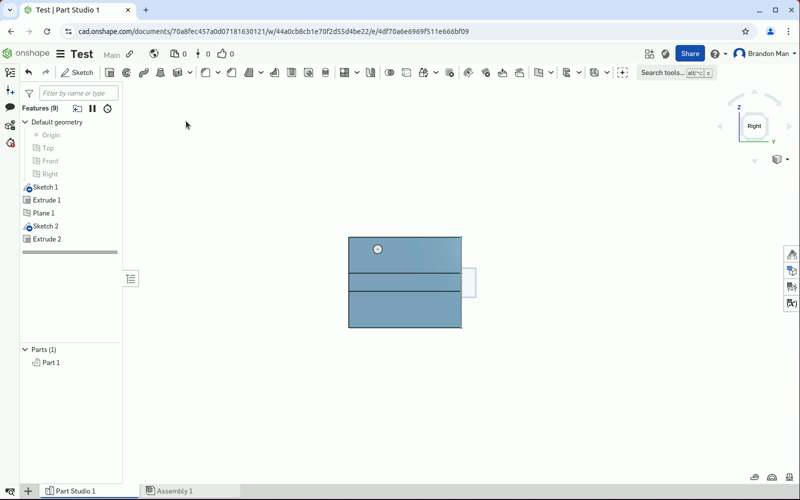
key(shift+h)
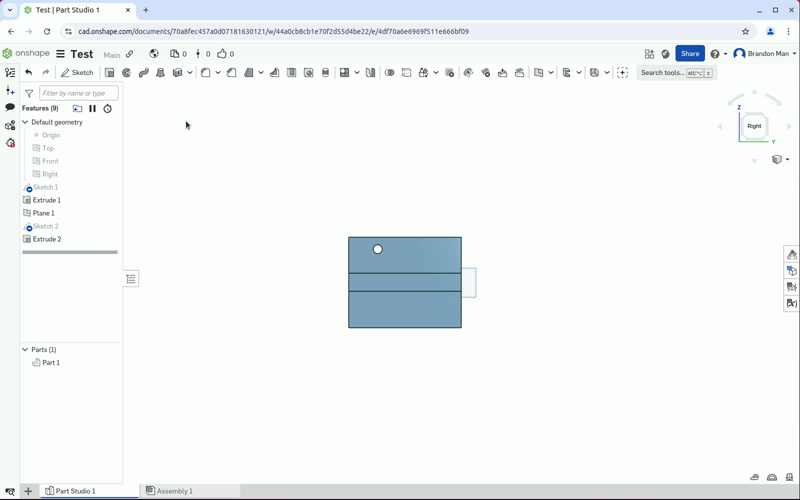
mouse_move(73, 189)
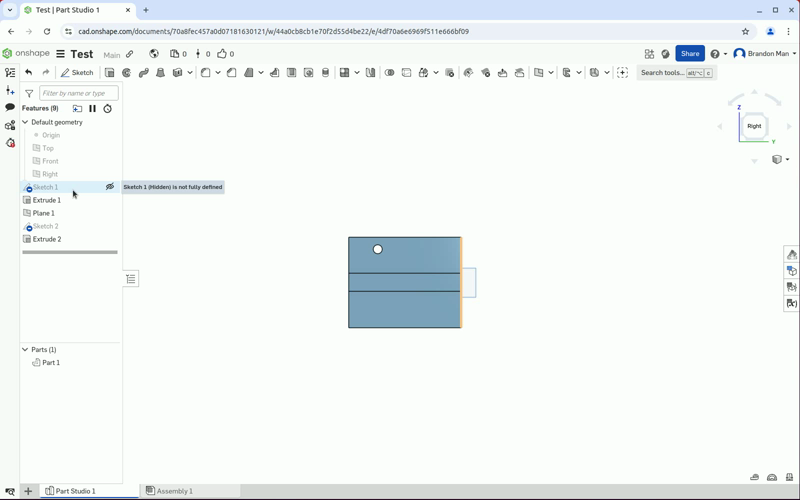
click(73, 189)
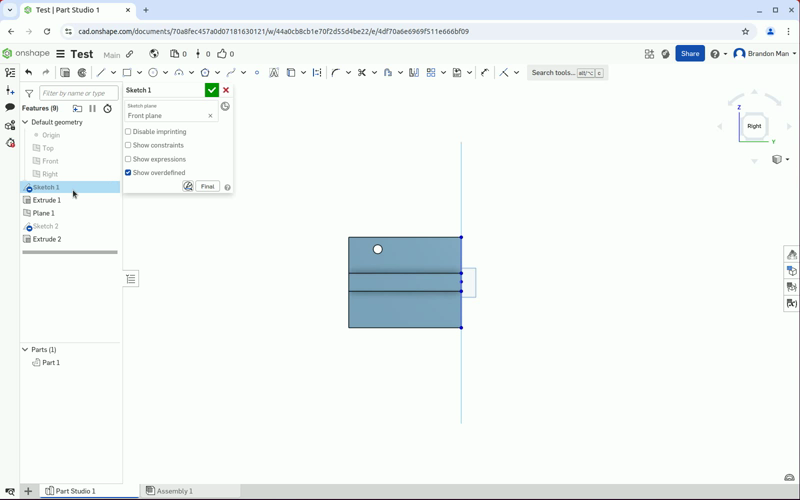
mouse_move(229, 92)
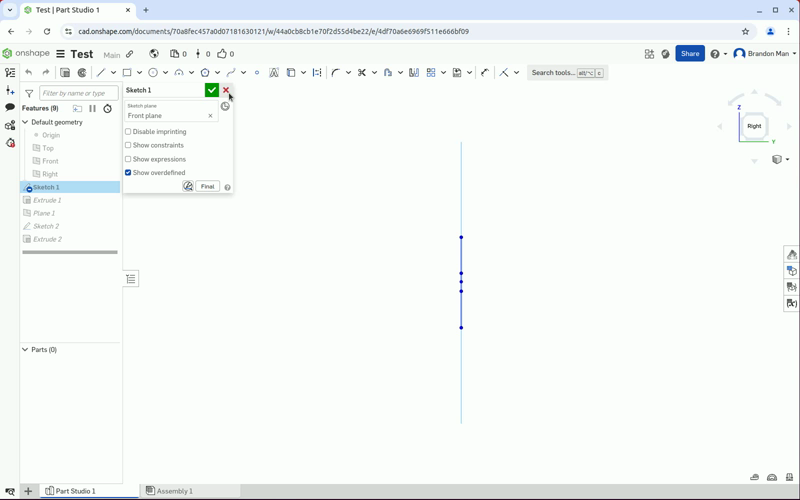
click(229, 92)
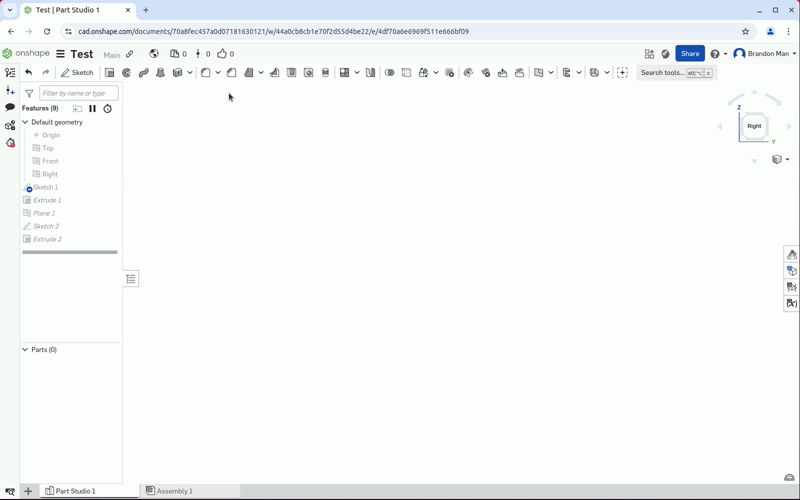
key(shift+s)
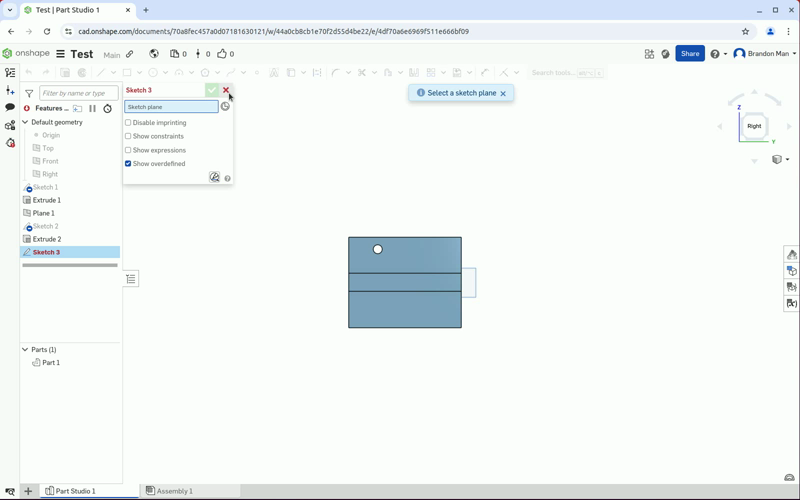
mouse_move(73, 215)
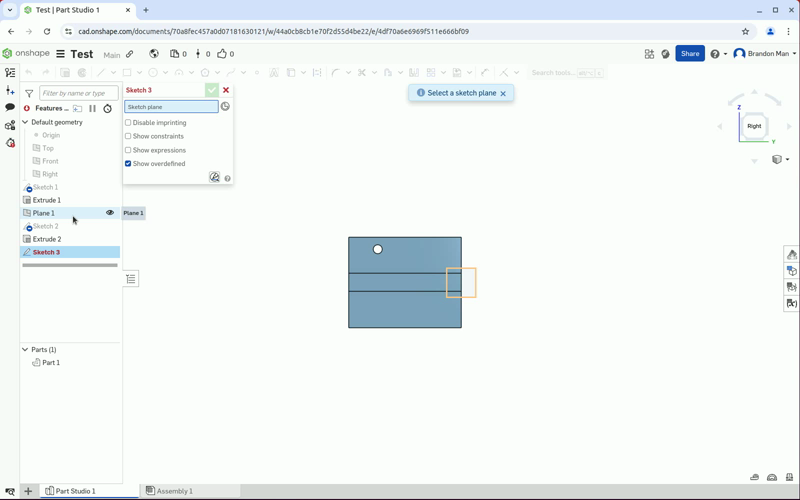
click(73, 215)
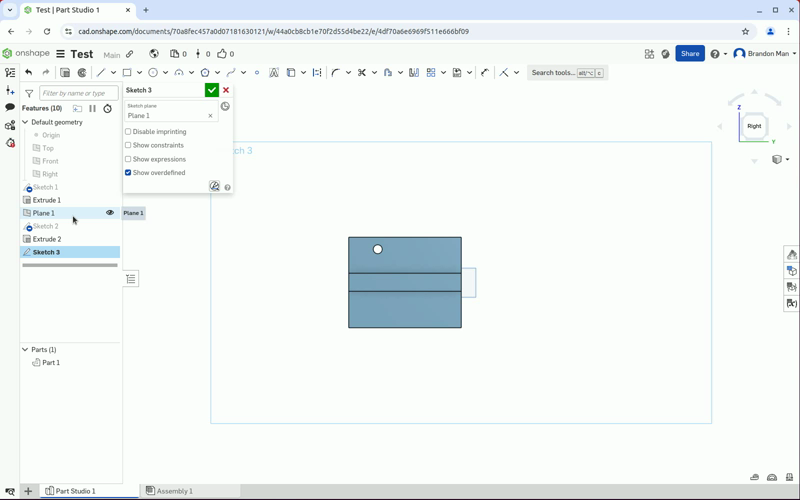
mouse_move(73, 352)
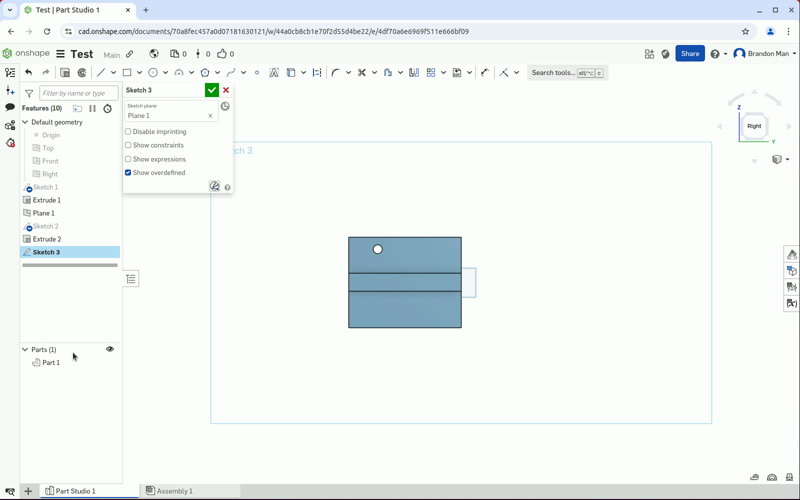
key(y)
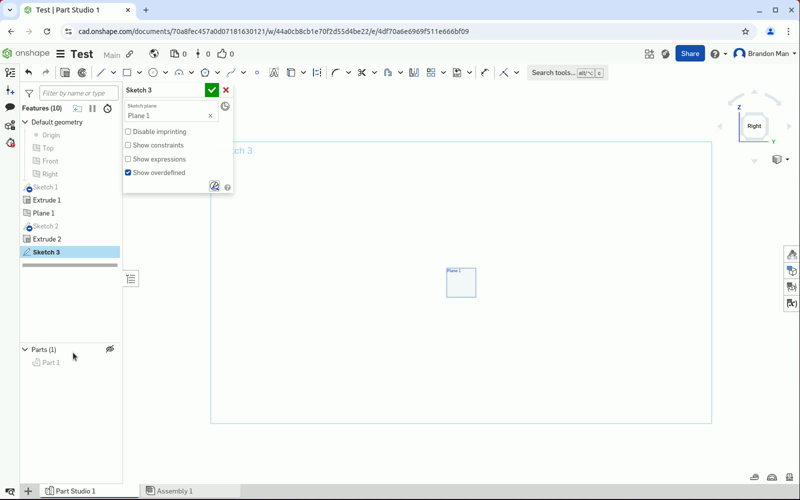
key(c)
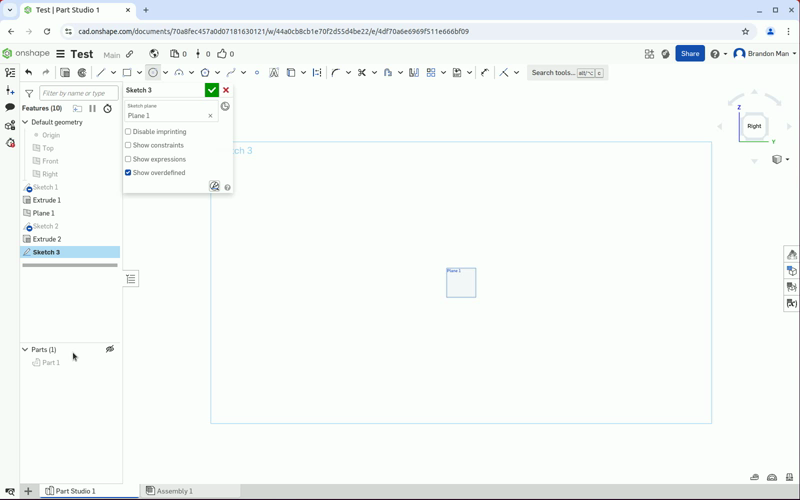
key_down(shift)
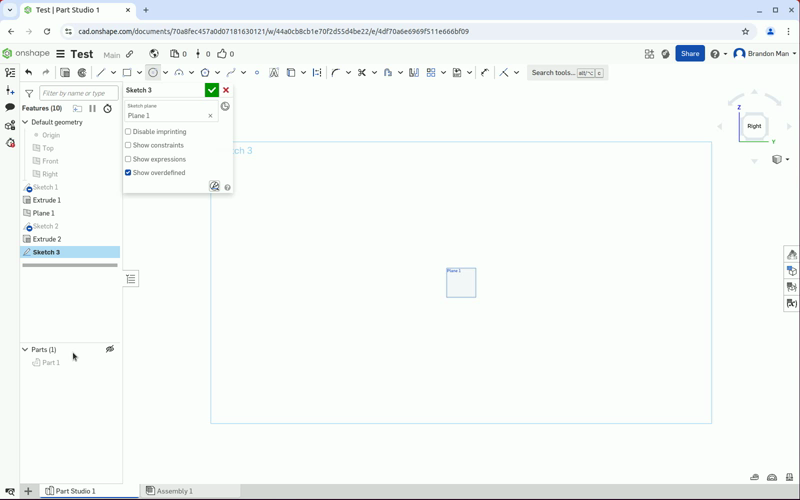
mouse_move(433, 249)
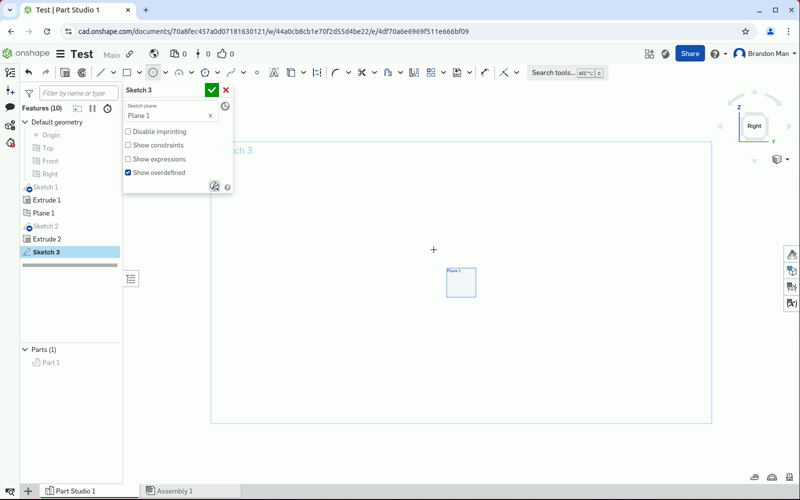
click(433, 249)
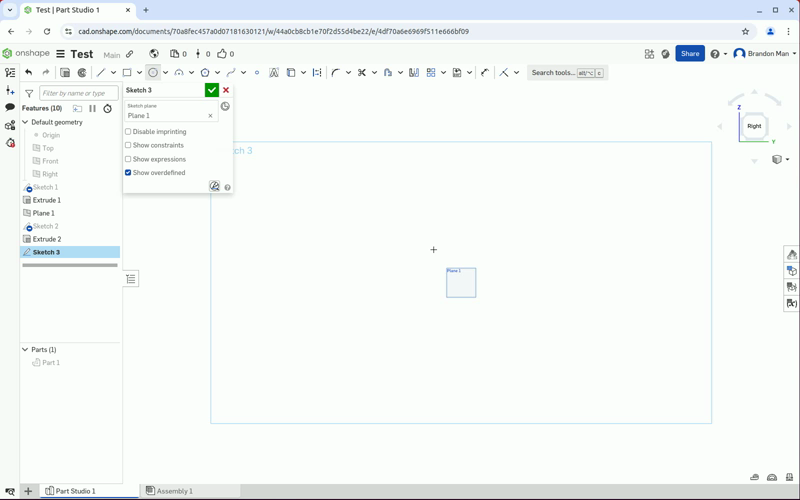
key_up(shift)
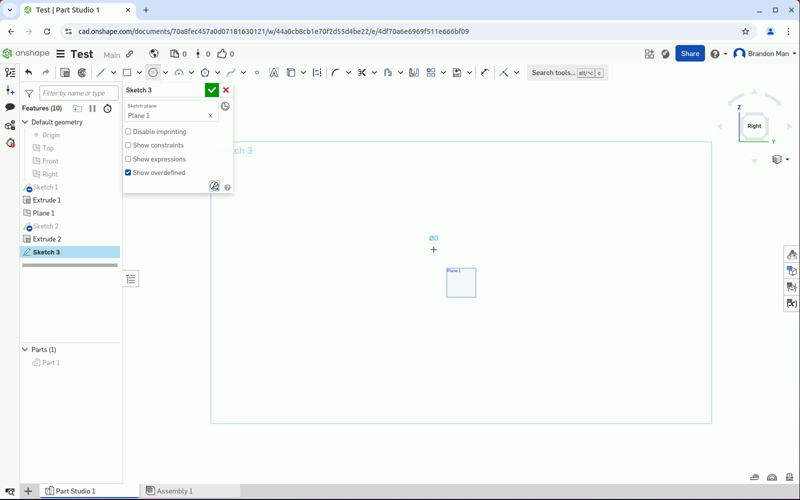
mouse_move(438, 249)
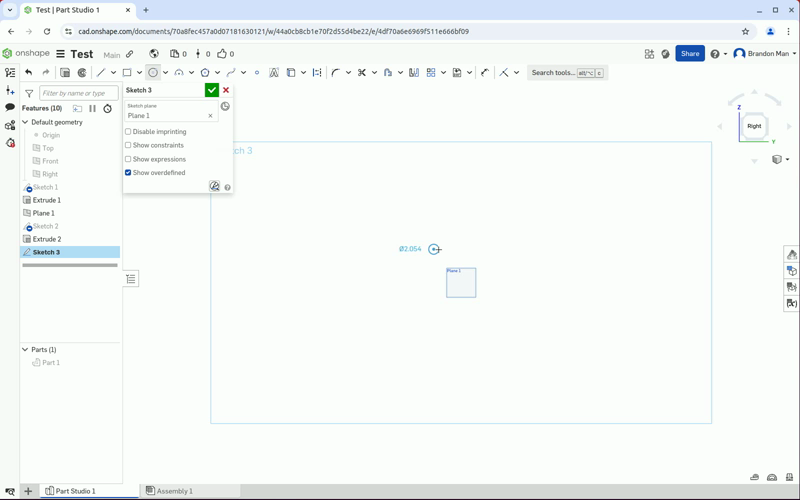
click(438, 249)
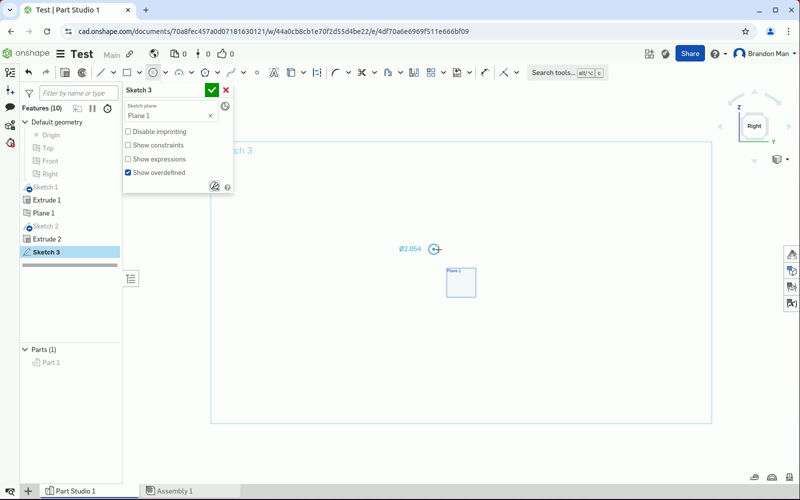
key(esc)
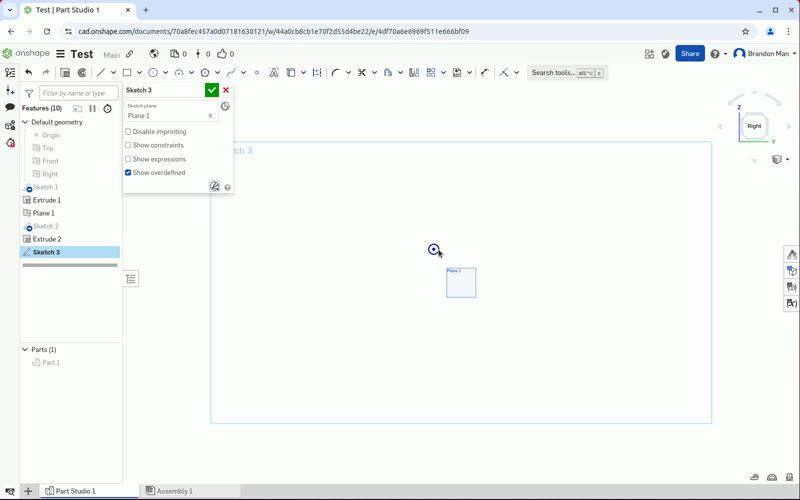
mouse_move(430, 250)
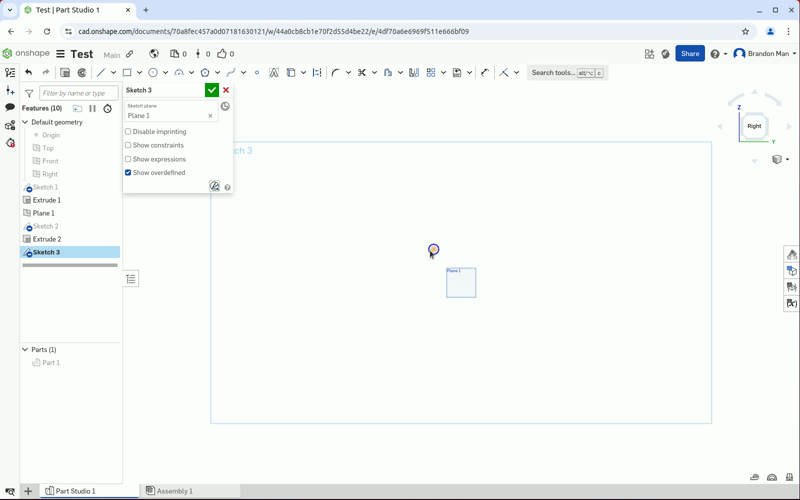
scroll(6)
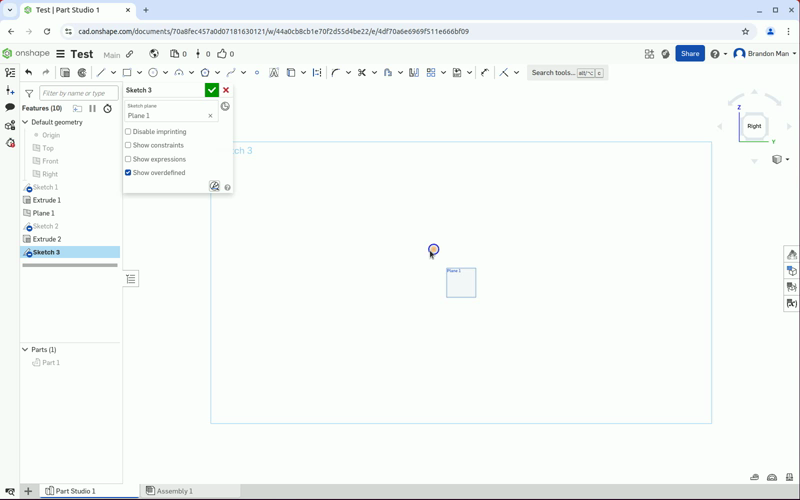
scroll(6)
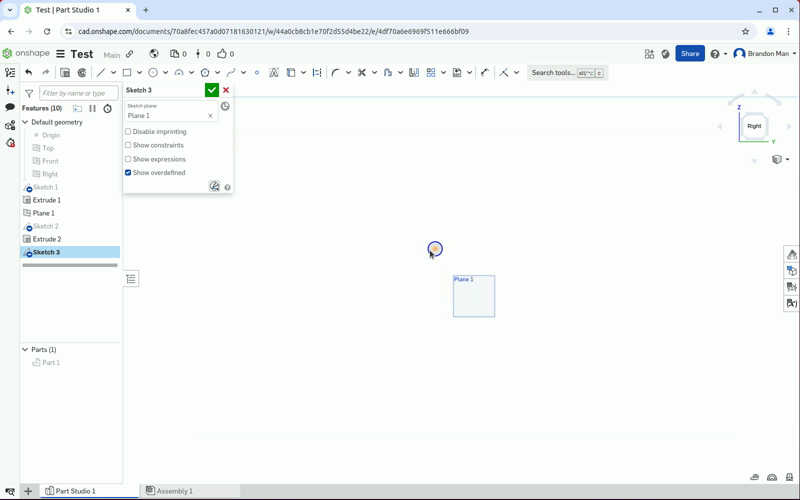
scroll(6)
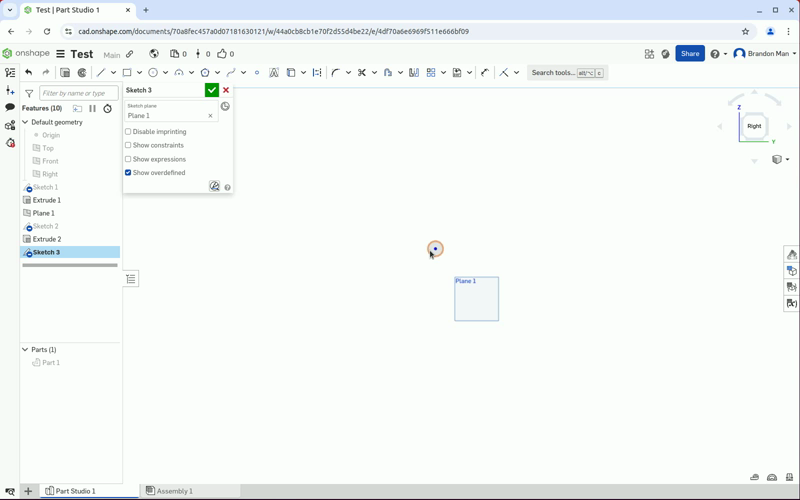
scroll(6)
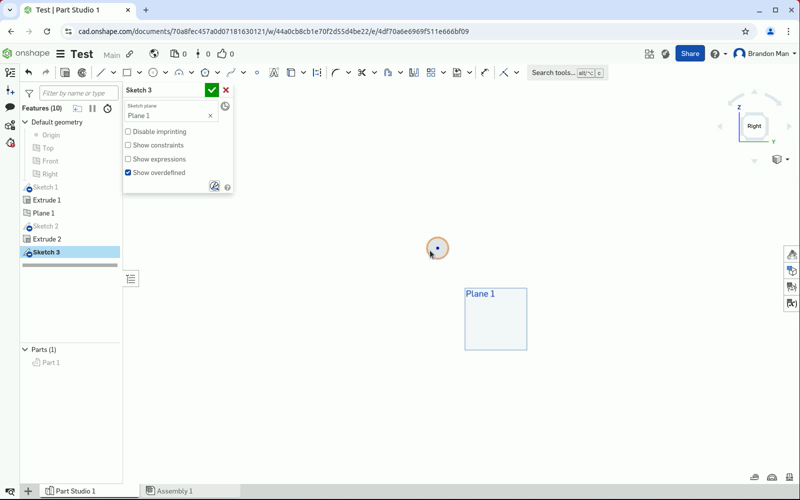
scroll(6)
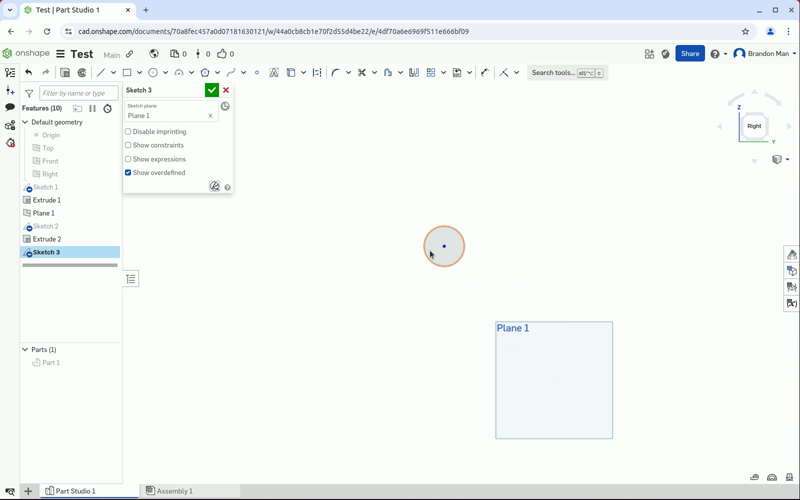
scroll(6)
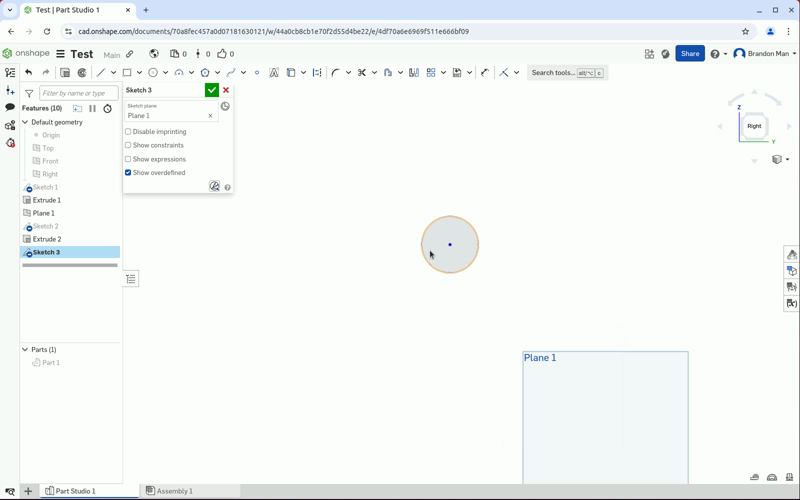
scroll(6)
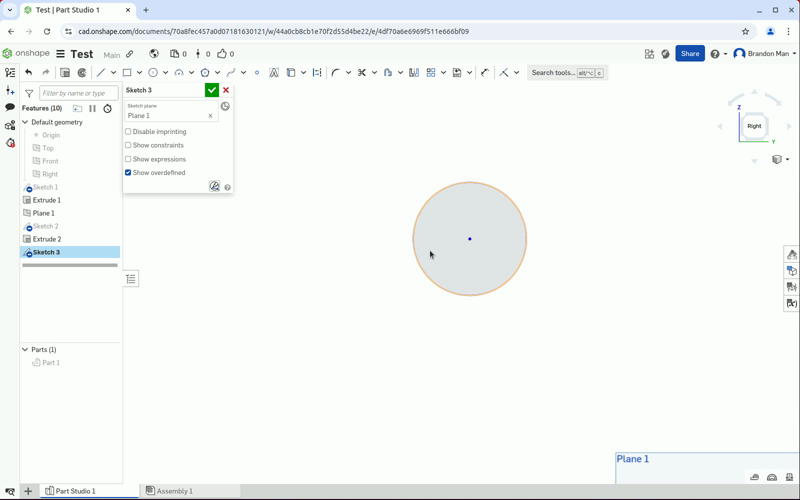
click(430, 250)
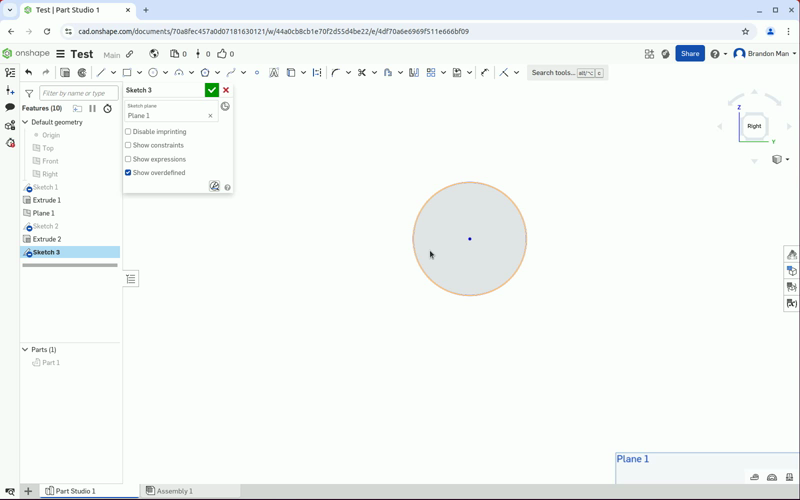
scroll(-6)
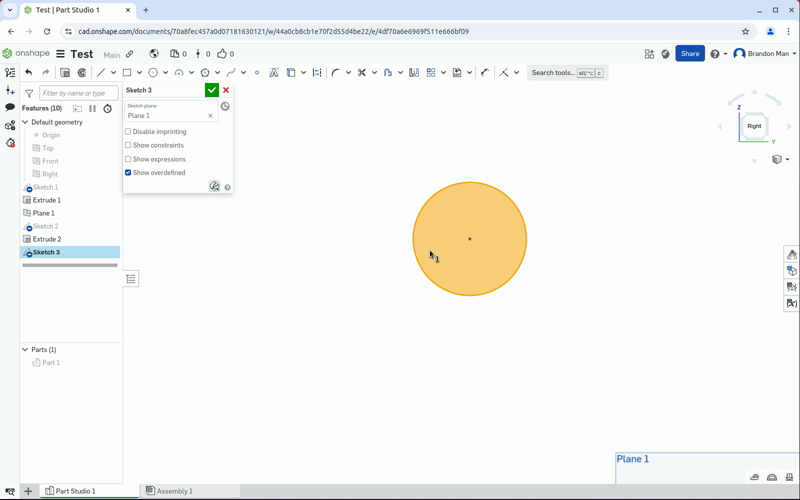
scroll(-6)
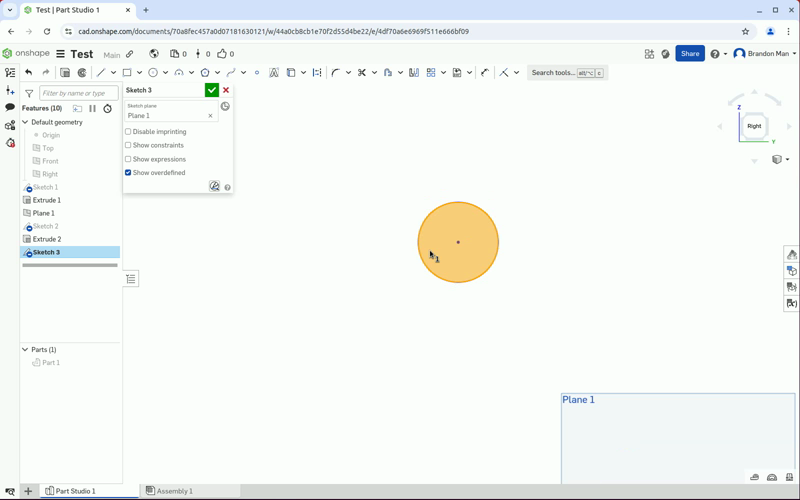
scroll(-6)
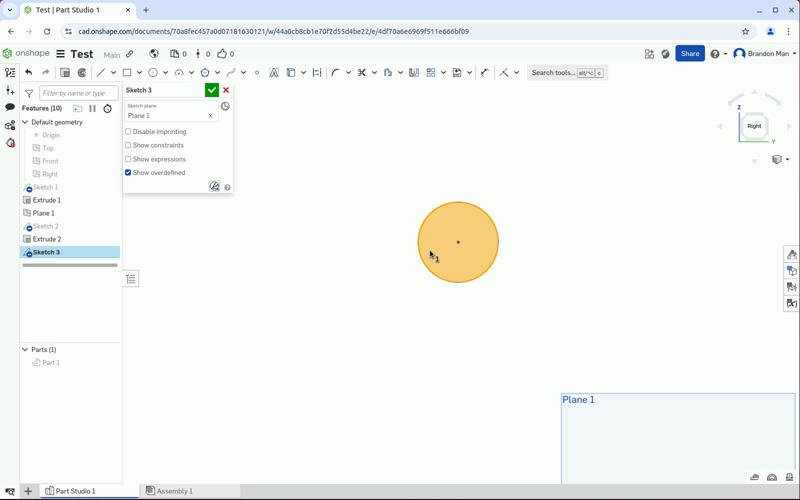
scroll(-6)
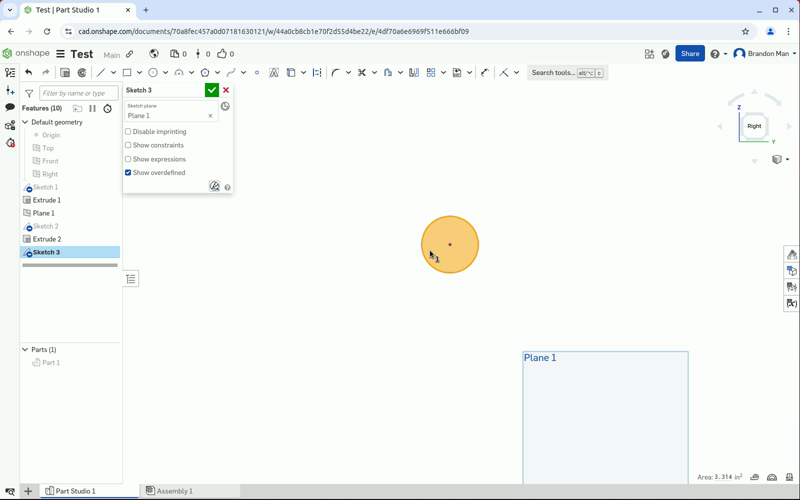
scroll(-6)
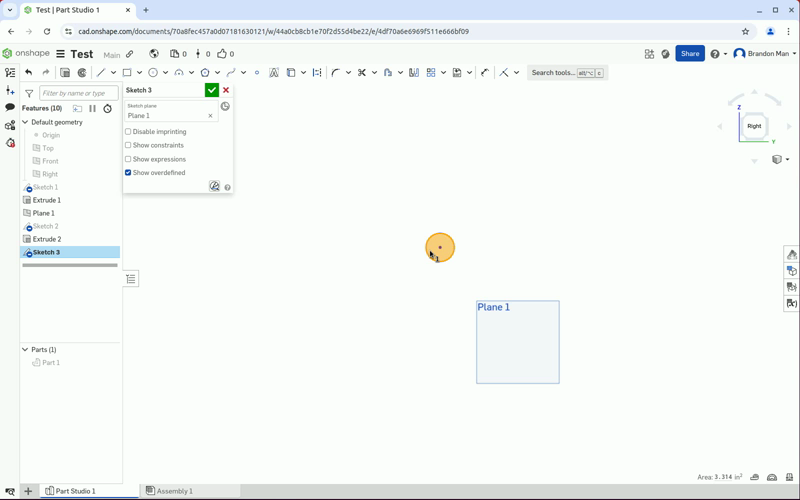
scroll(-6)
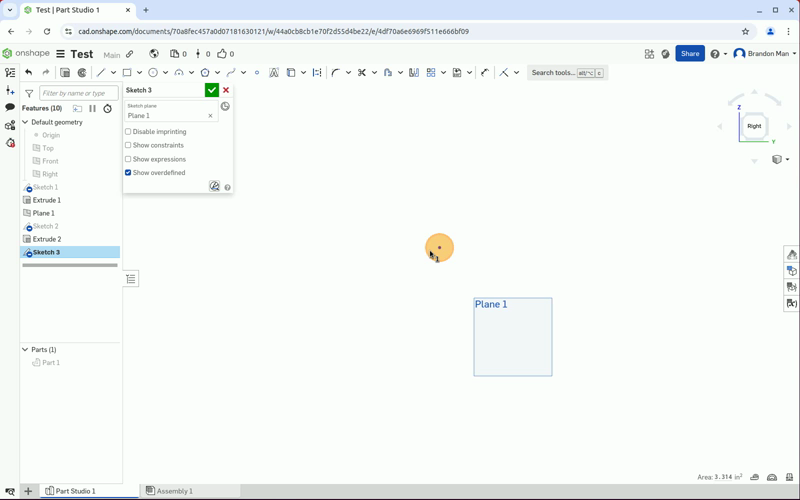
scroll(-6)
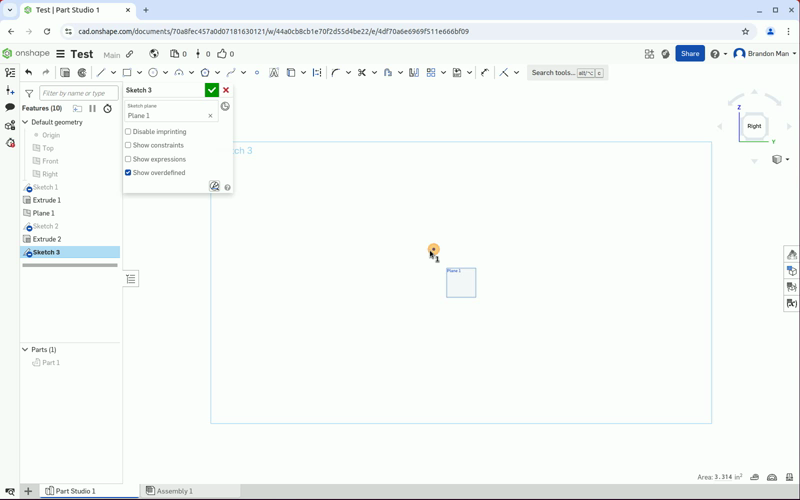
mouse_move(73, 352)
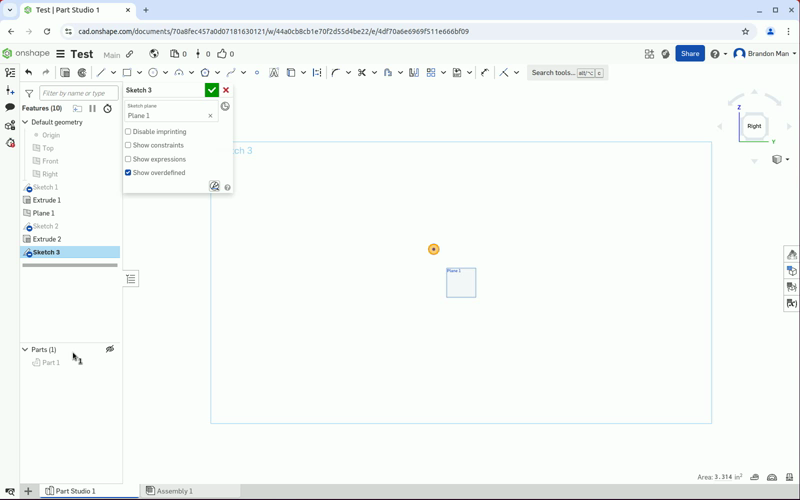
key(shift+y)
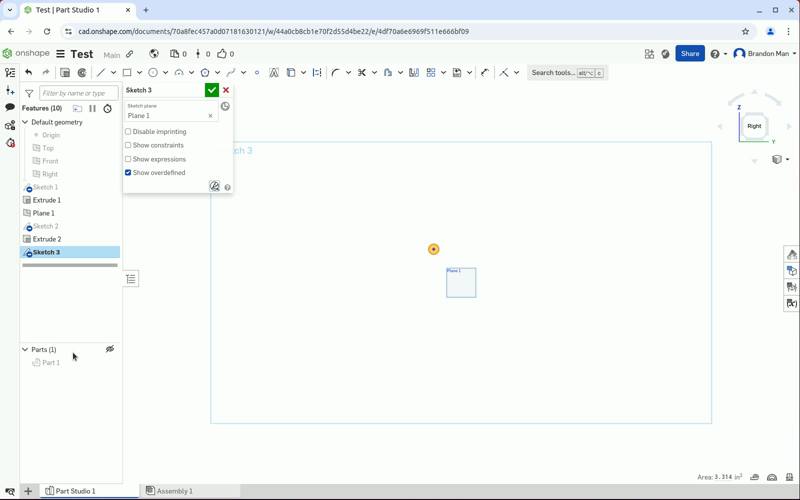
key(shift+e)
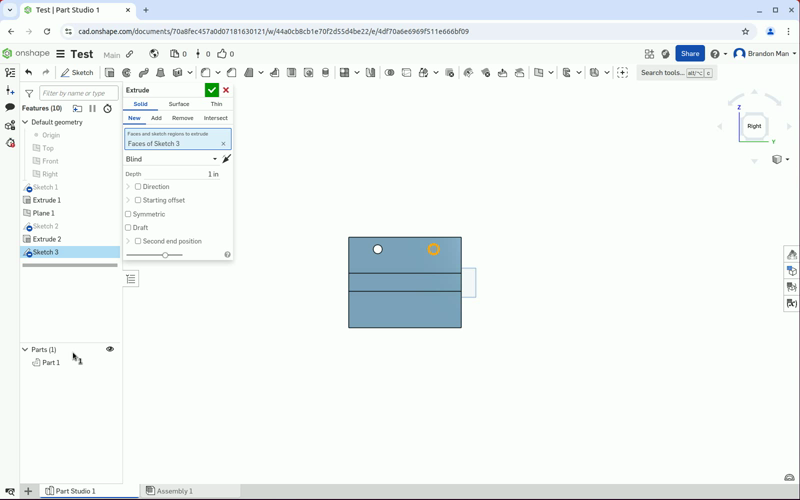
mouse_move(143, 106)
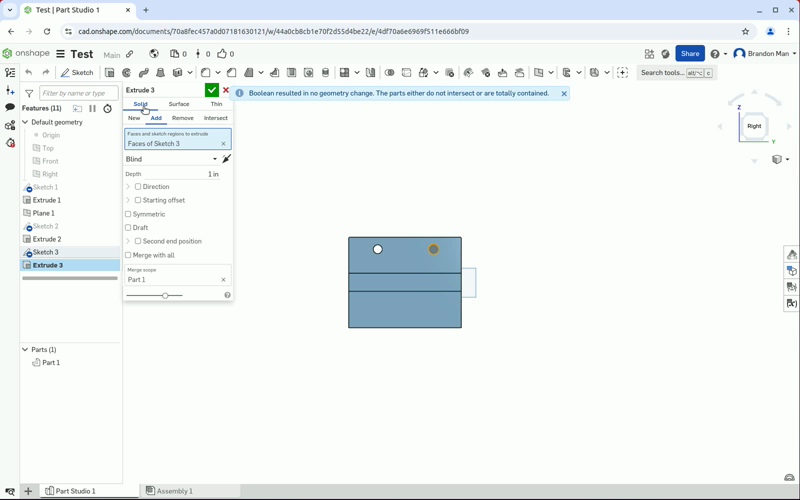
click(143, 106)
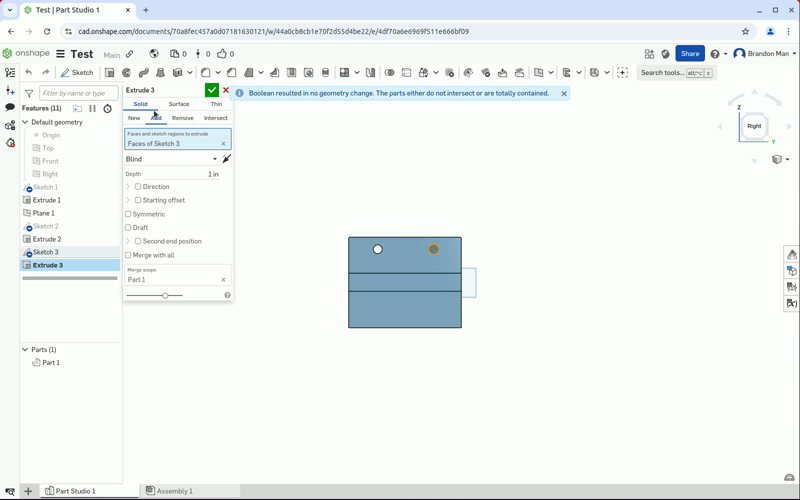
mouse_move(186, 120)
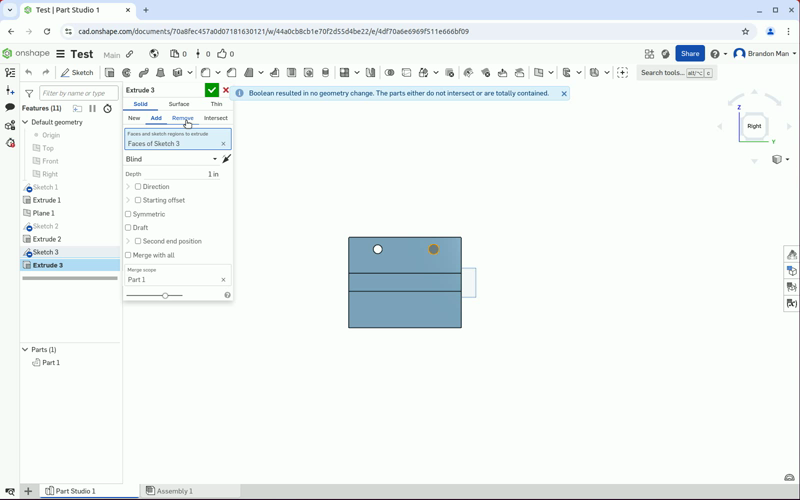
click(186, 120)
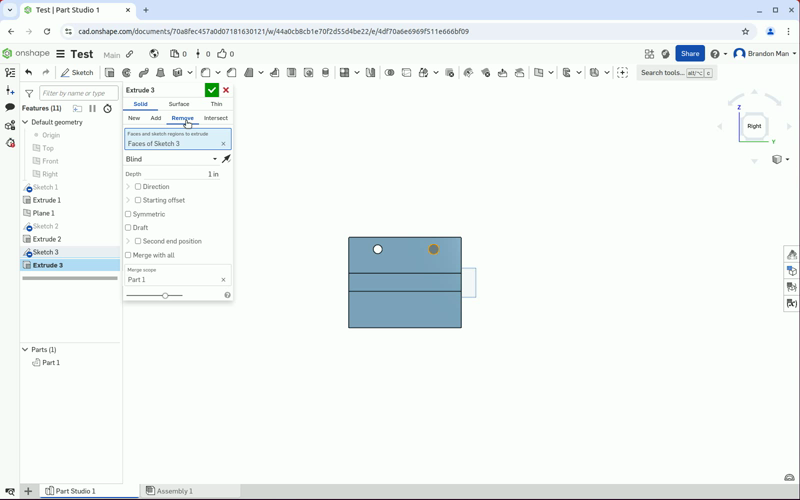
key(tab, 4)
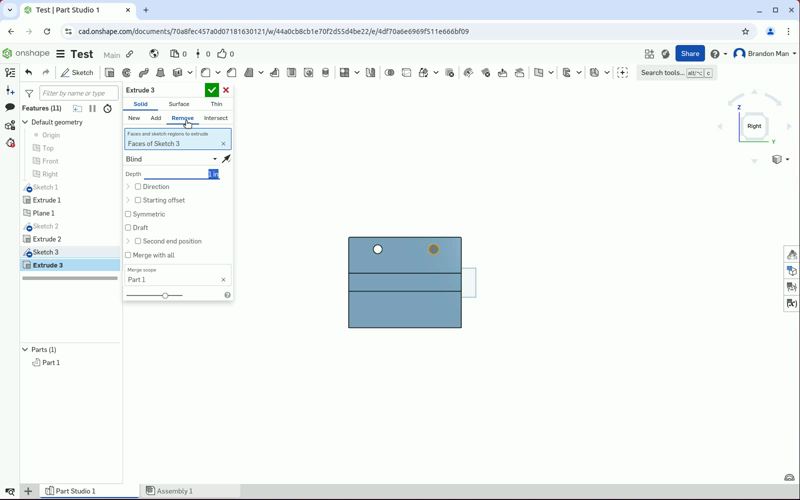
text(23.108)
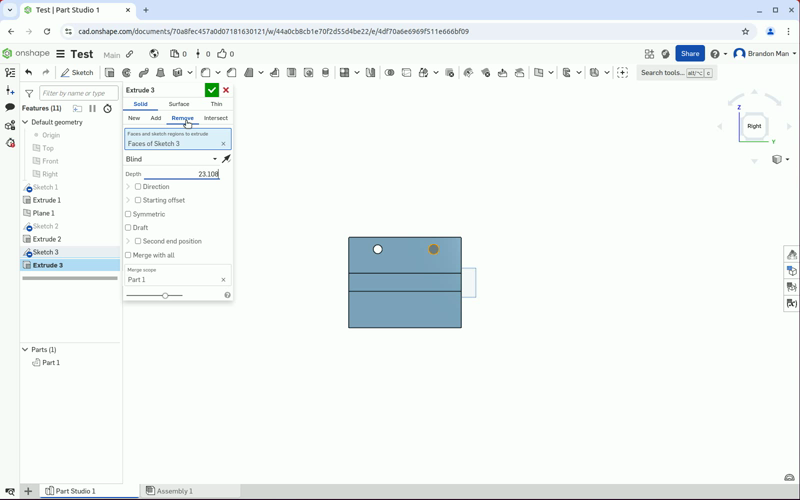
key(tab, 3)
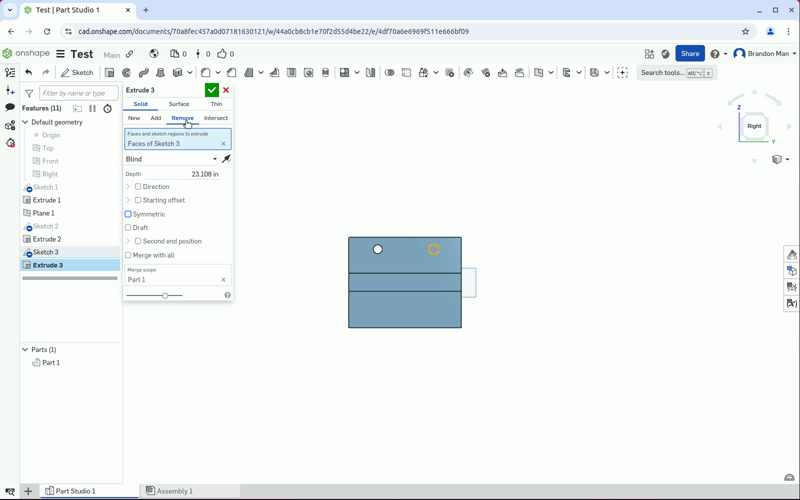
key(space)
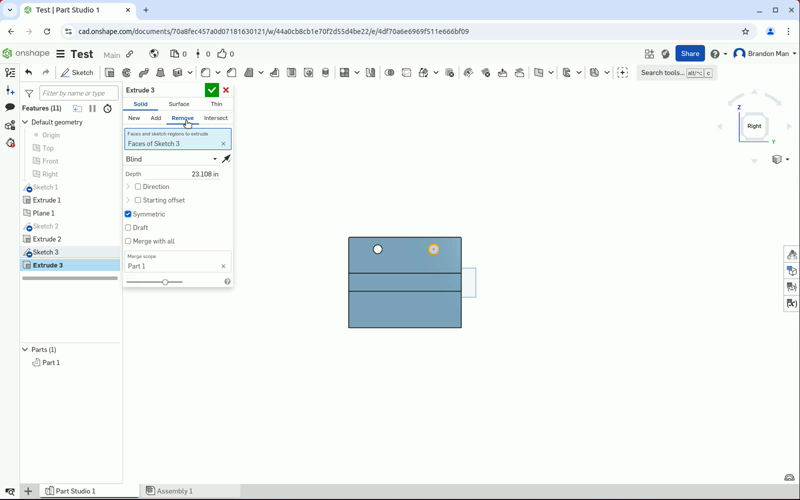
key(tab, 2)
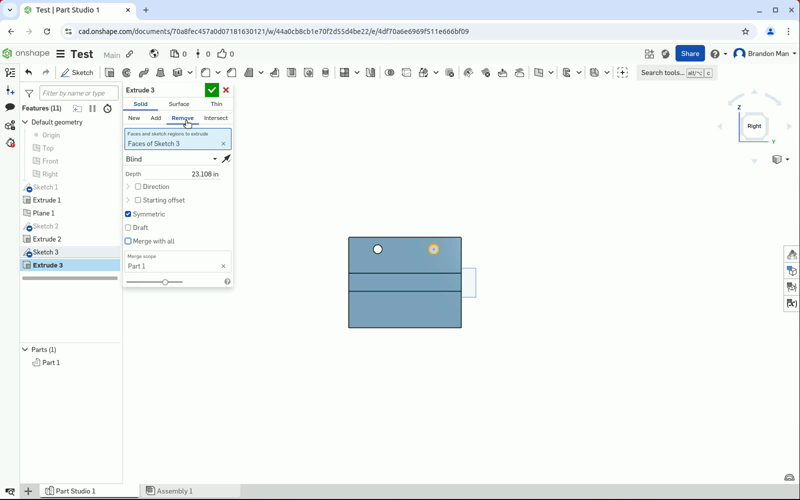
key(space)
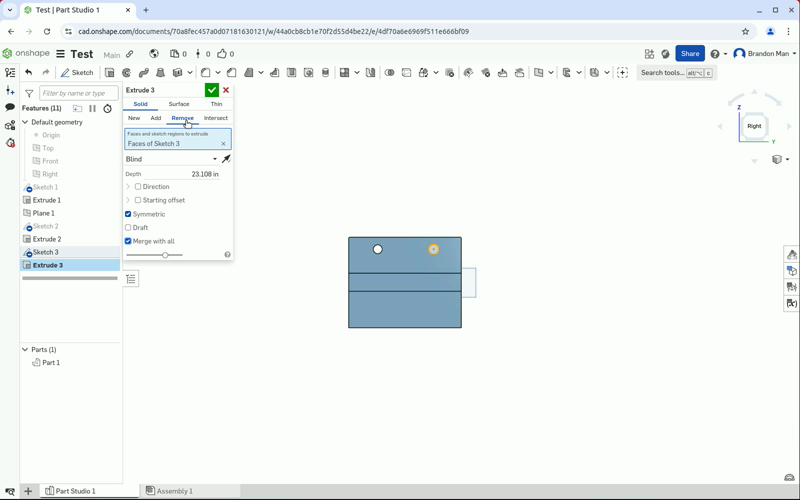
key(enter)
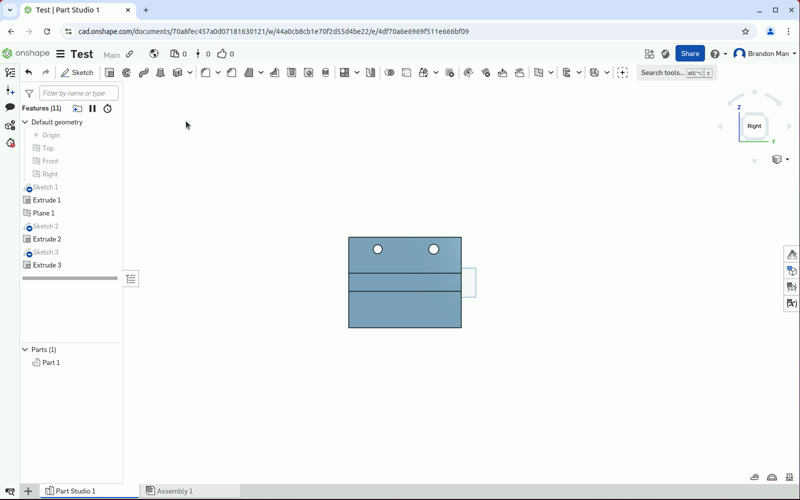
key(shift+h)
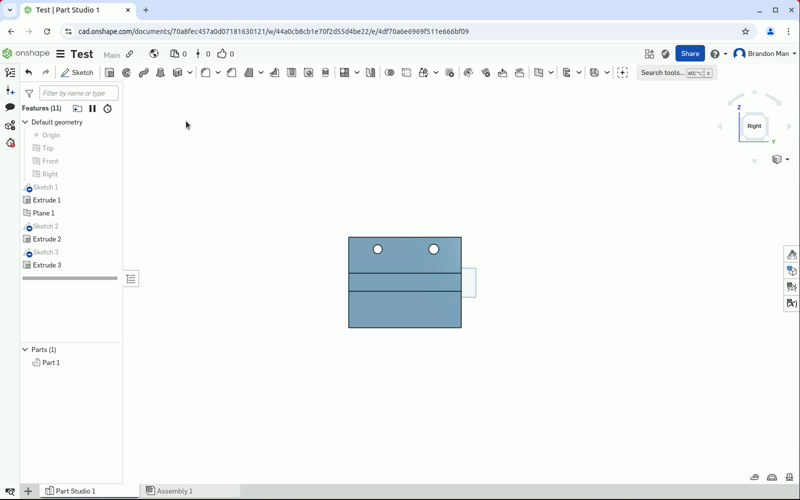
key(shift+h)
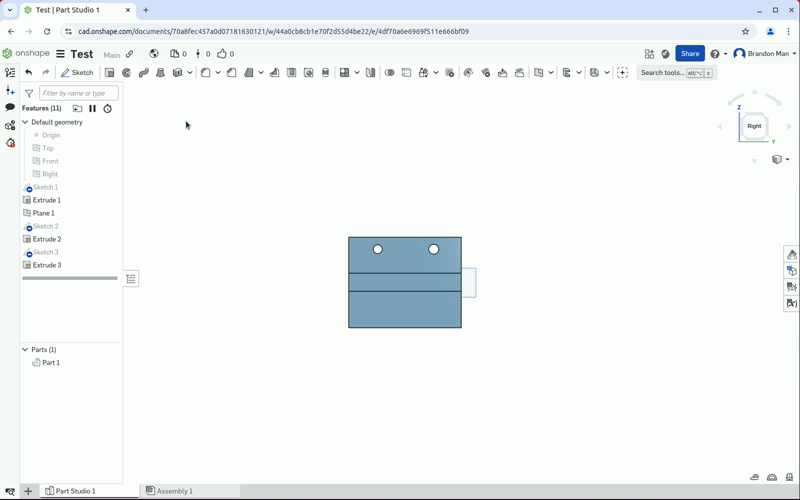
mouse_move(73, 189)
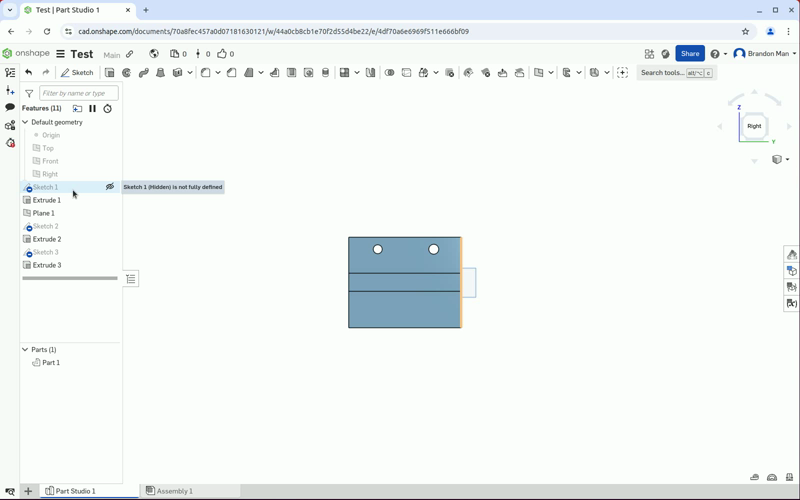
click(73, 189)
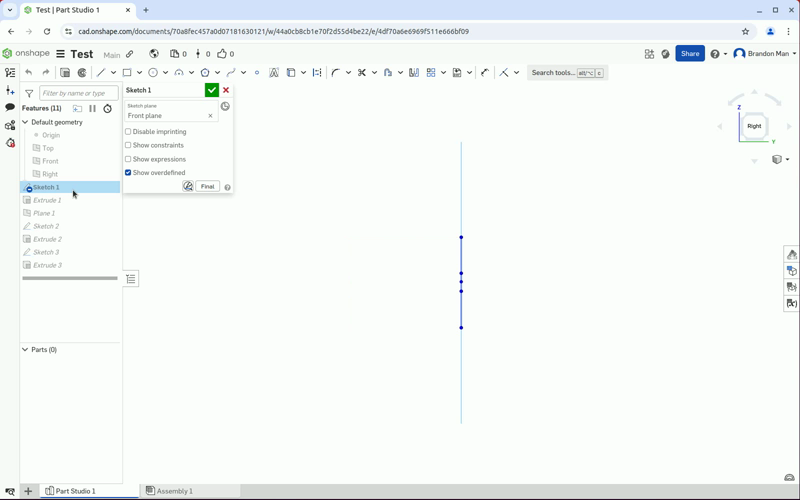
mouse_move(229, 92)
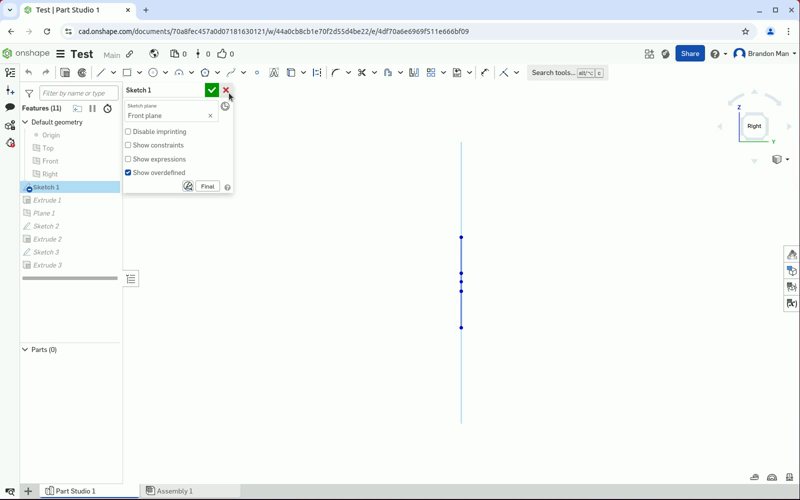
click(229, 92)
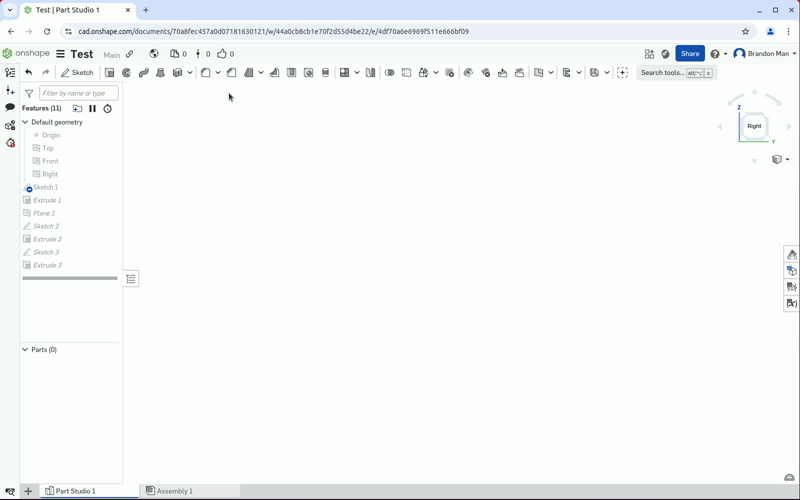
key(shift+s)
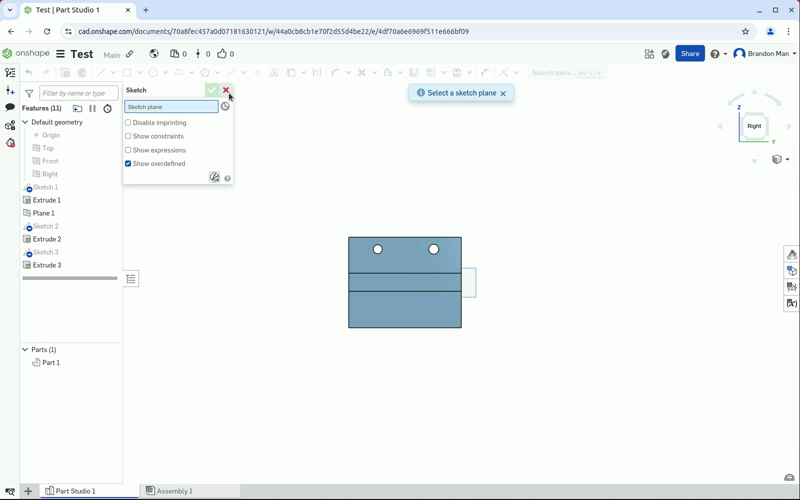
mouse_move(73, 215)
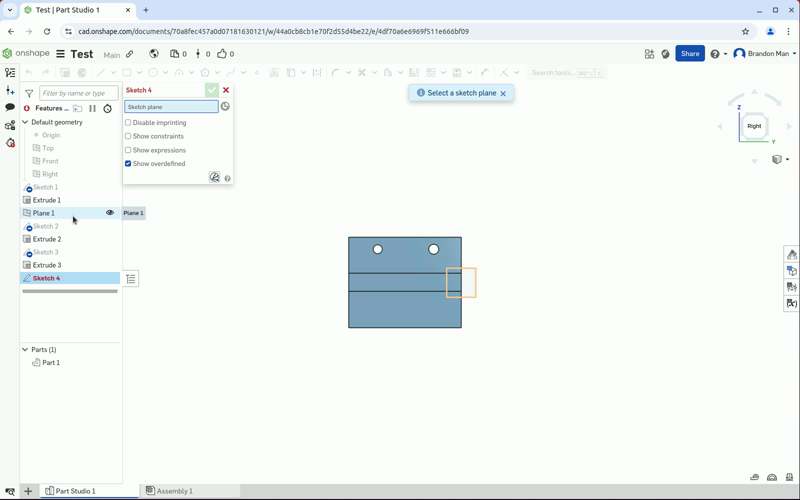
click(73, 215)
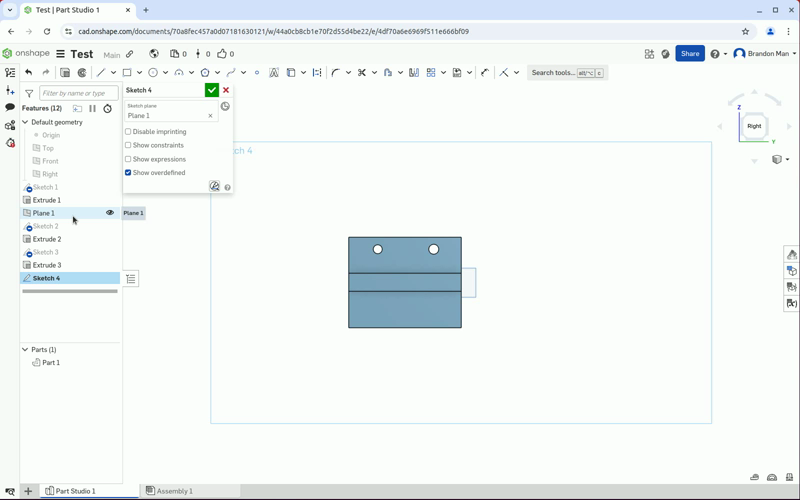
mouse_move(73, 352)
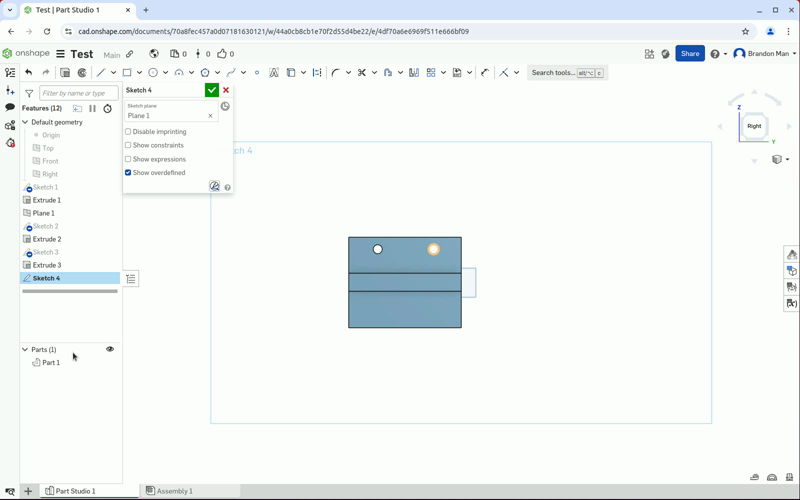
key(y)
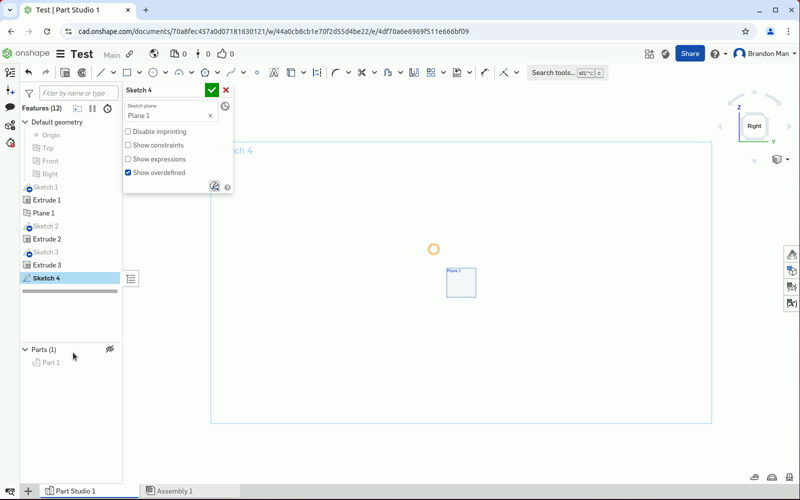
key(c)
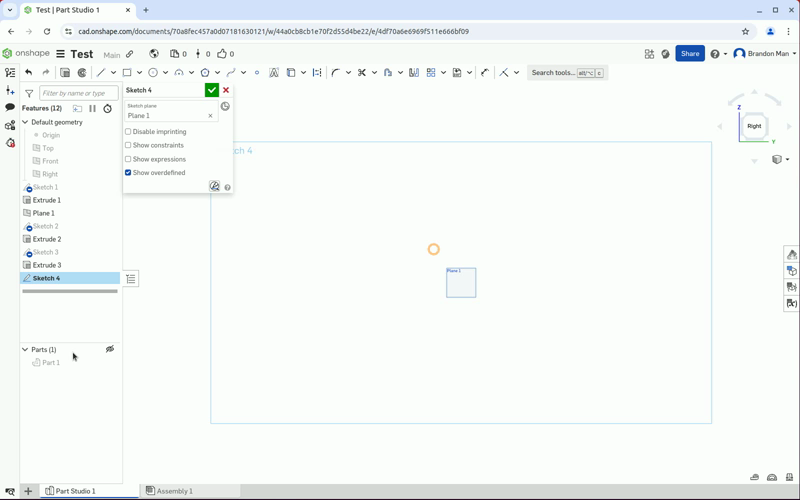
key_down(shift)
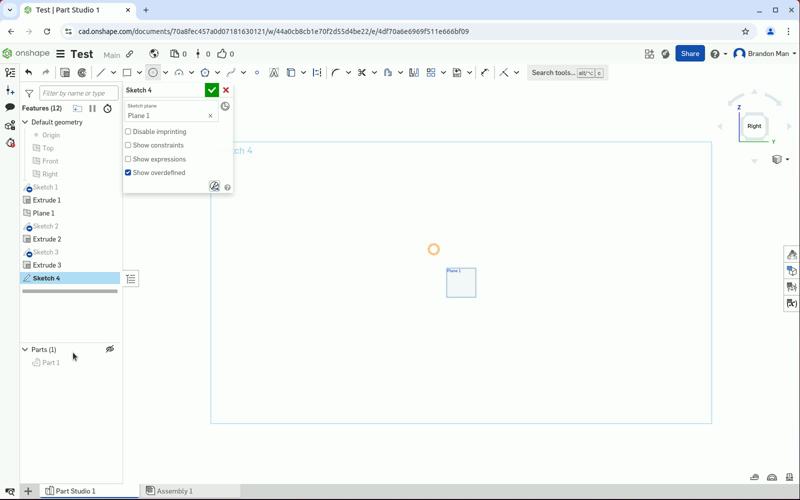
mouse_move(377, 316)
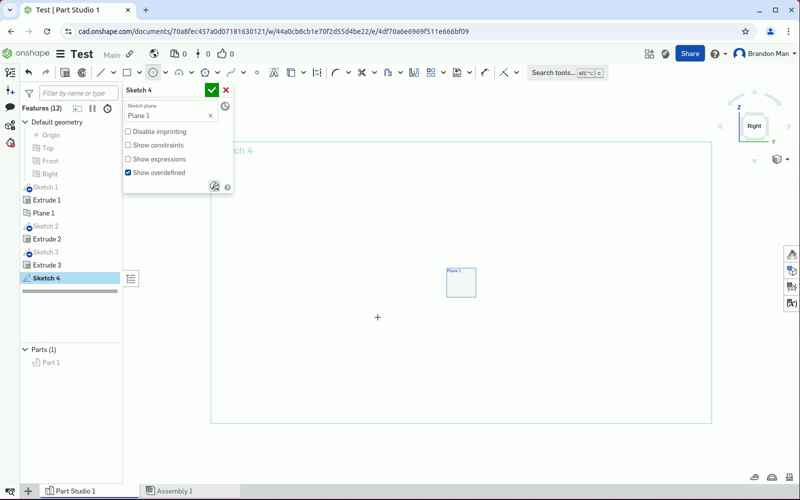
click(377, 316)
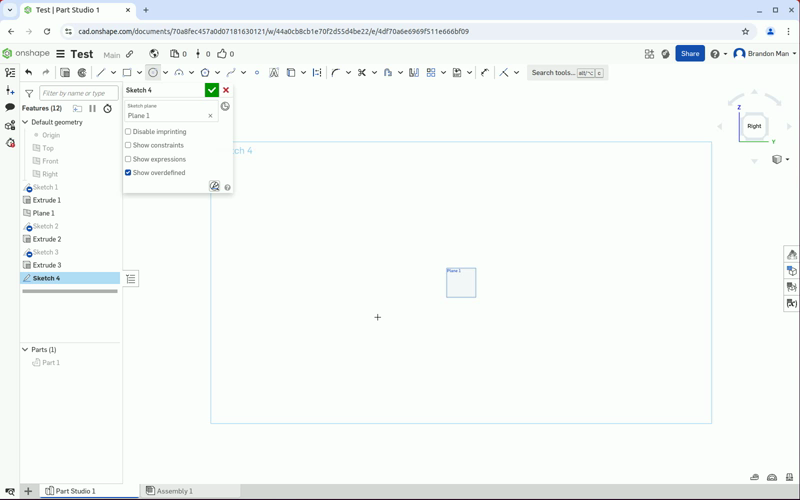
key_up(shift)
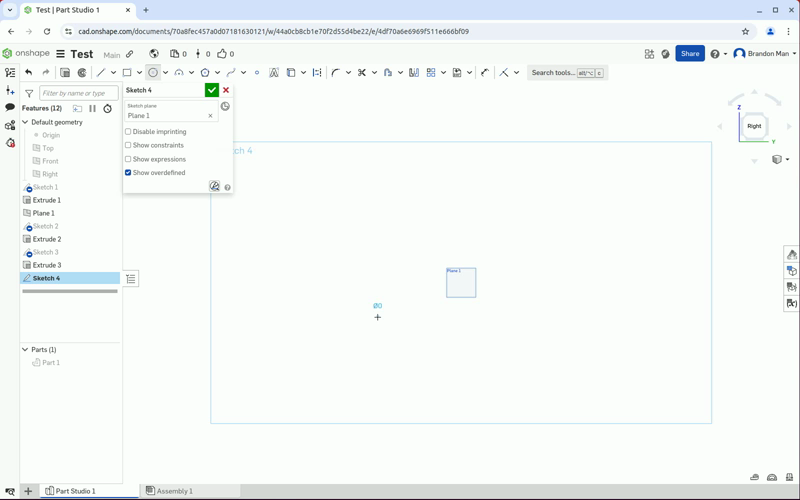
mouse_move(382, 316)
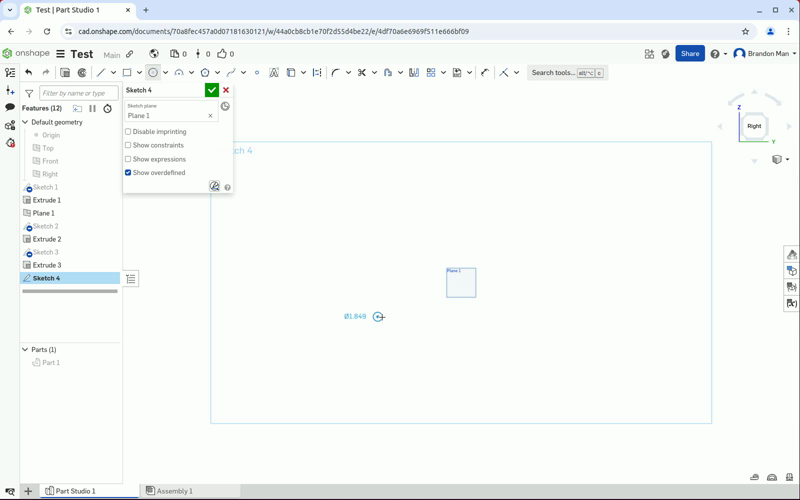
click(382, 316)
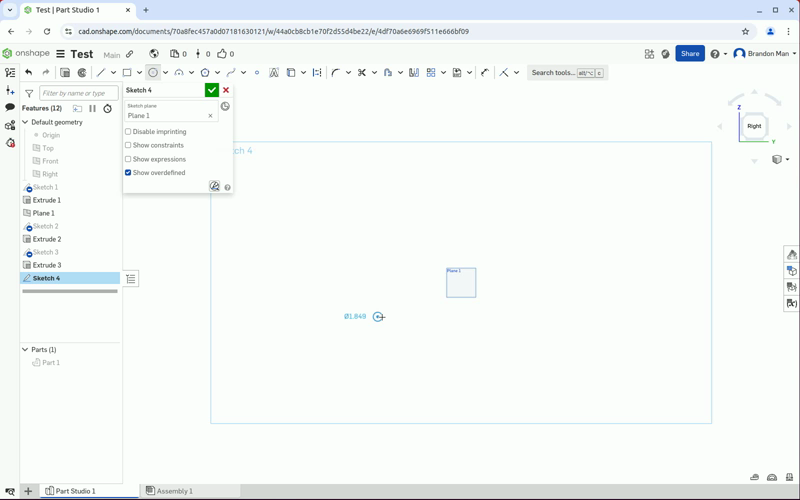
key(esc)
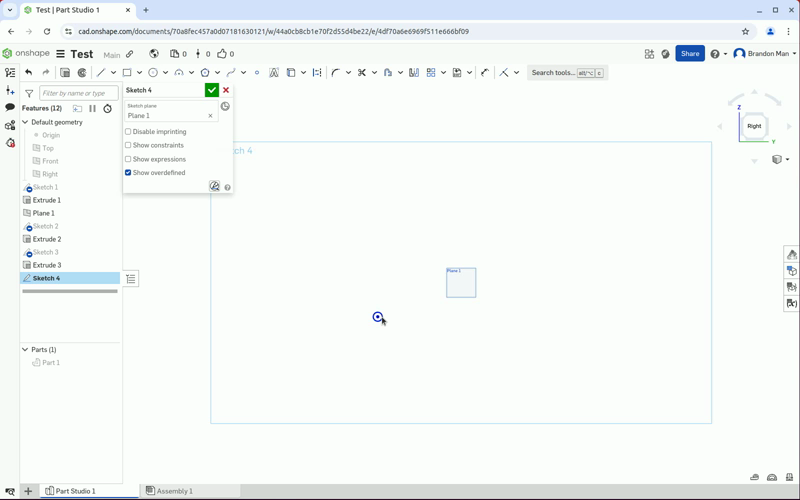
mouse_move(375, 319)
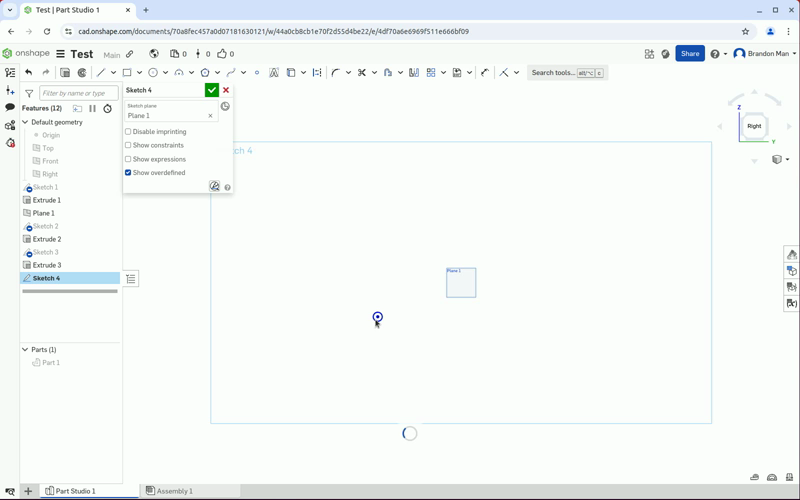
scroll(6)
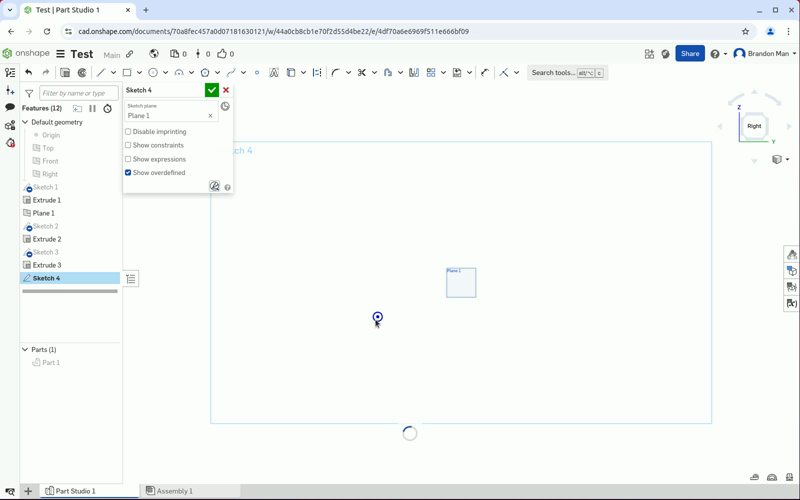
scroll(6)
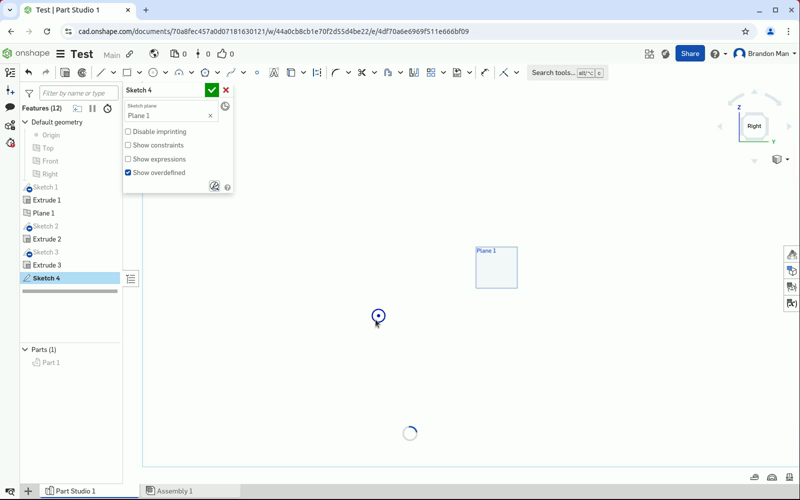
scroll(6)
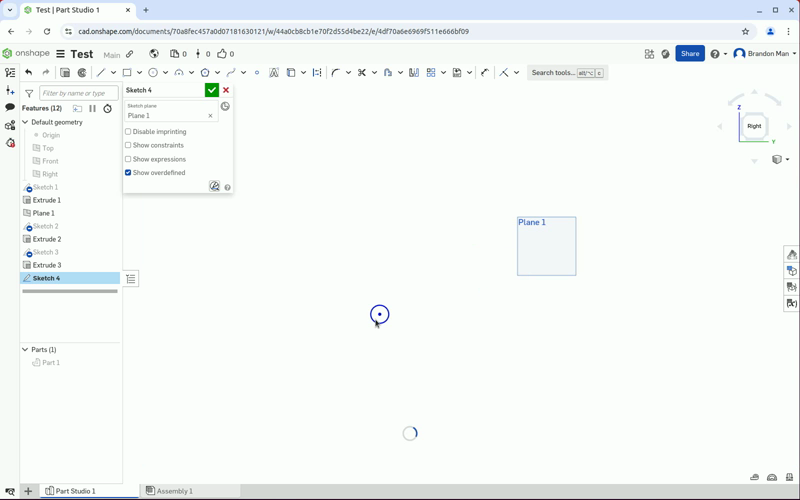
scroll(6)
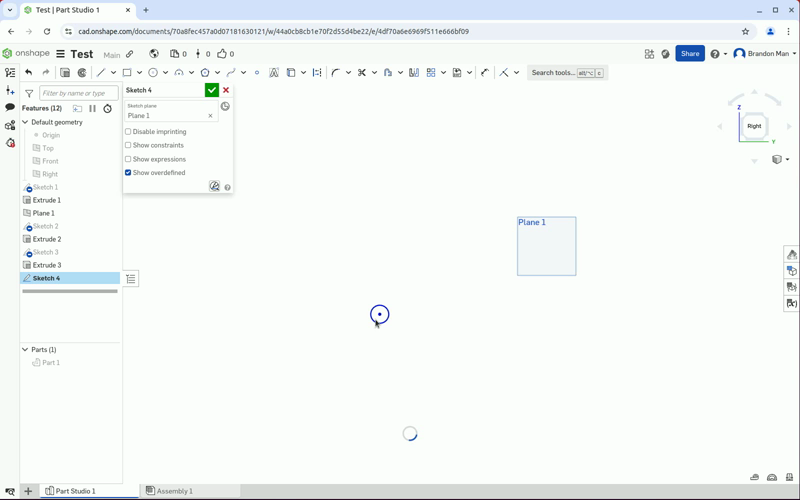
scroll(6)
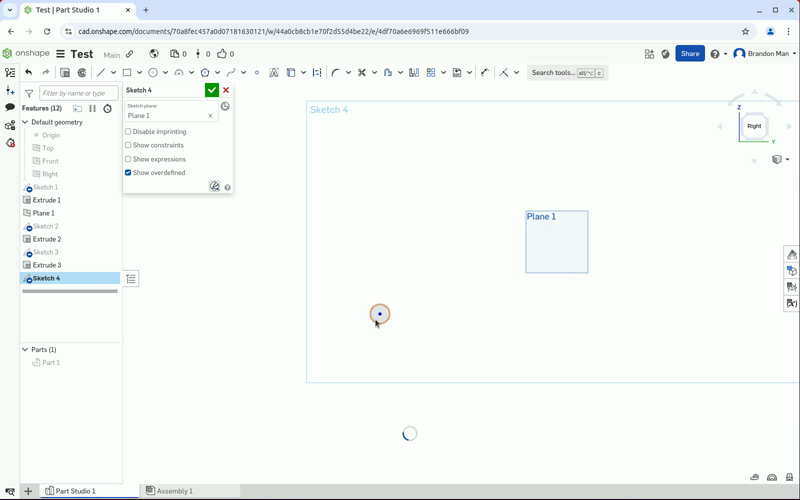
scroll(6)
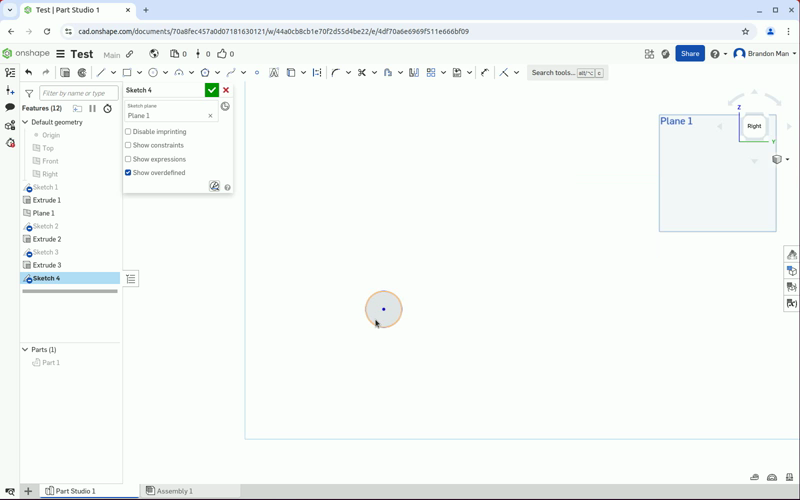
scroll(6)
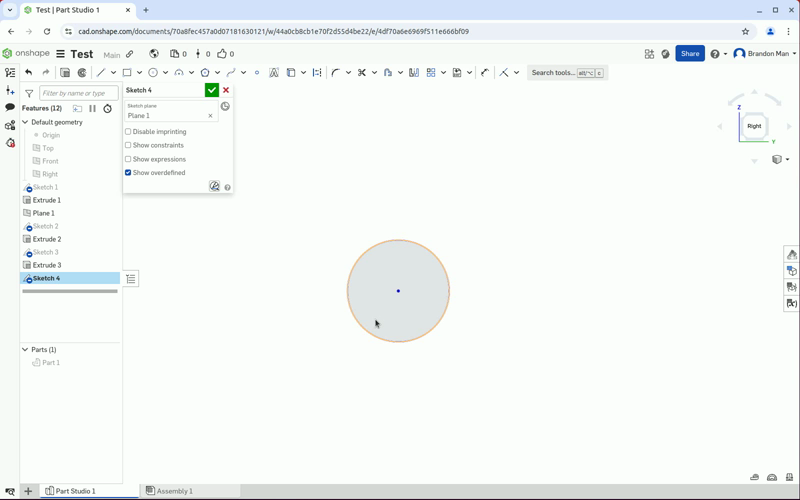
click(375, 319)
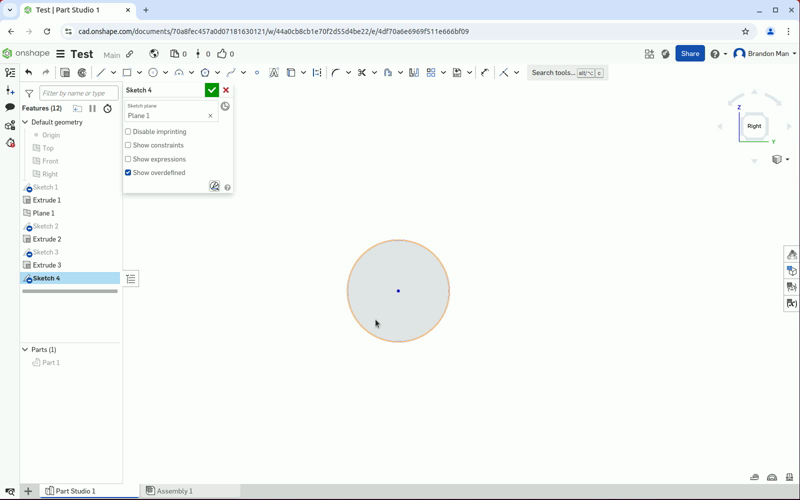
scroll(-6)
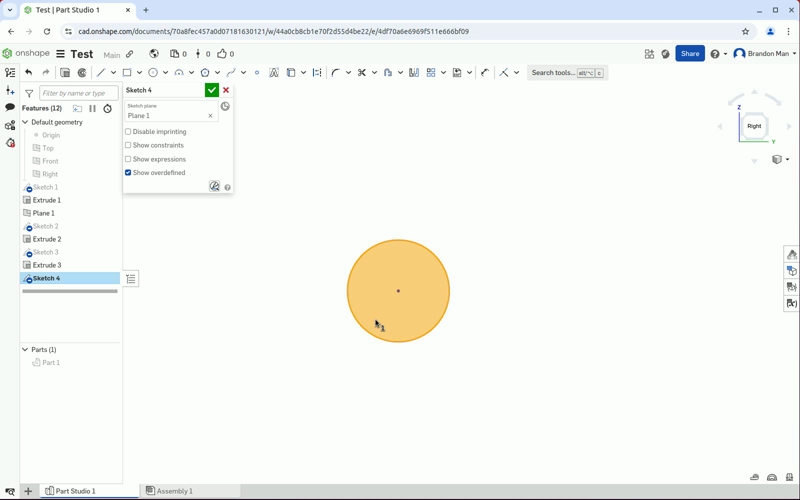
scroll(-6)
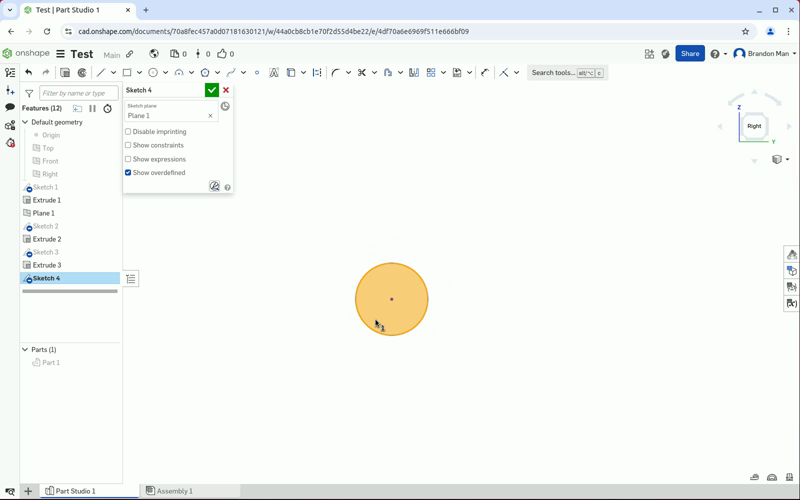
scroll(-6)
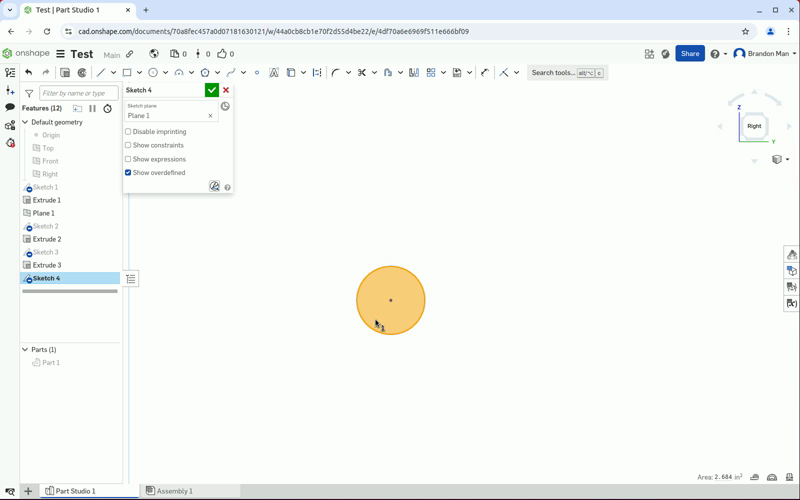
scroll(-6)
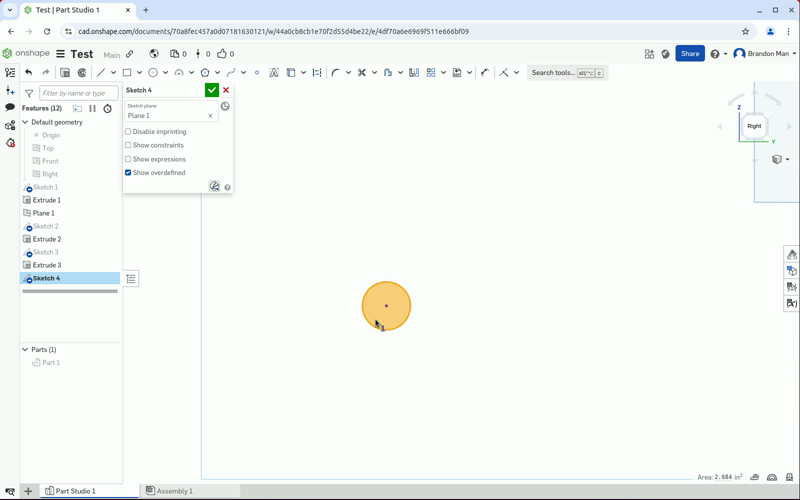
scroll(-6)
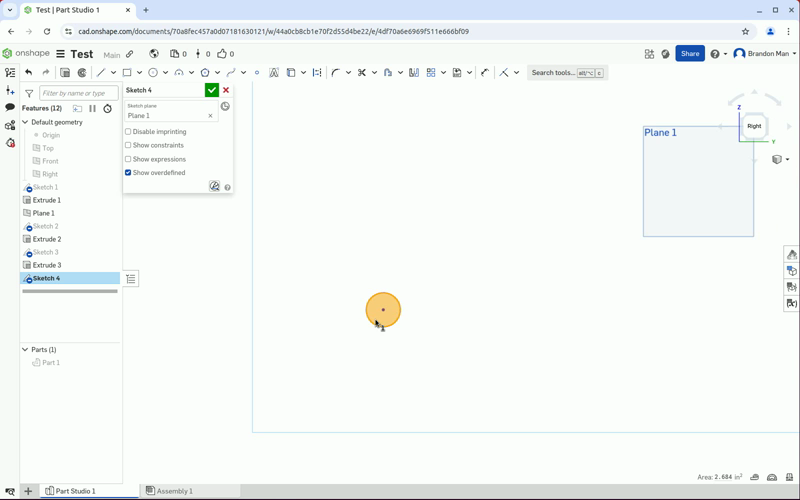
scroll(-6)
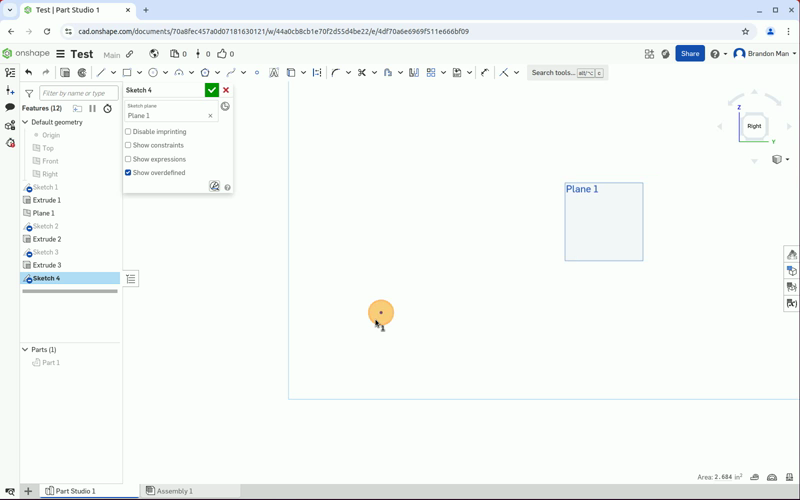
scroll(-6)
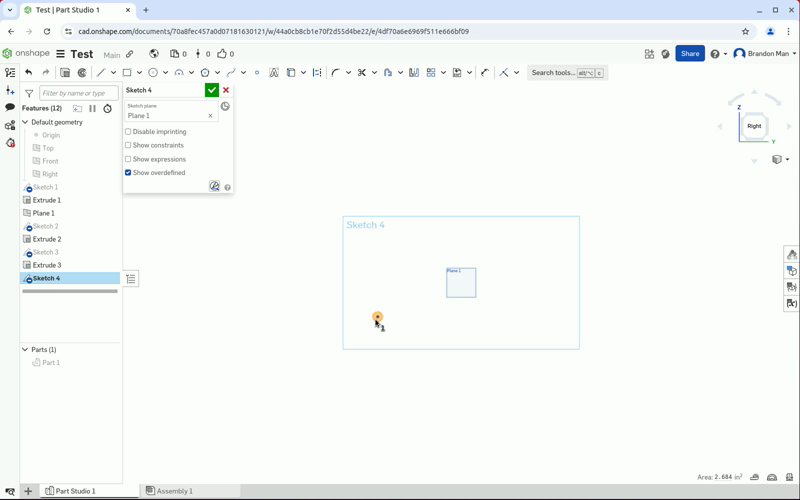
mouse_move(73, 352)
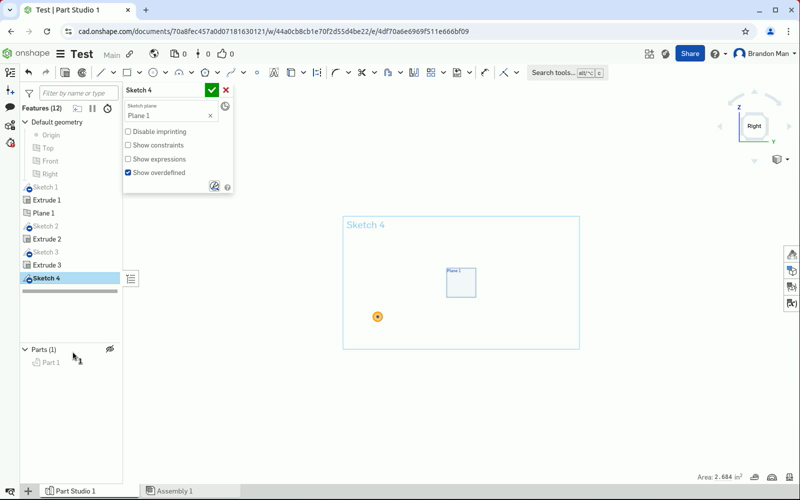
key(shift+y)
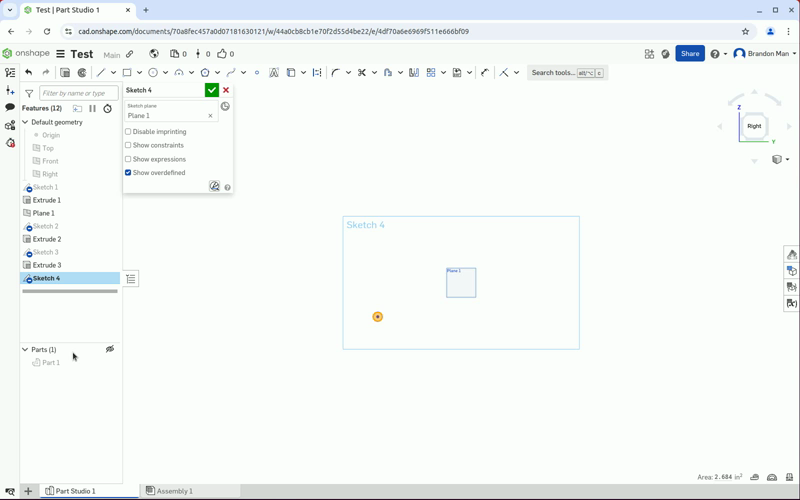
key(shift+e)
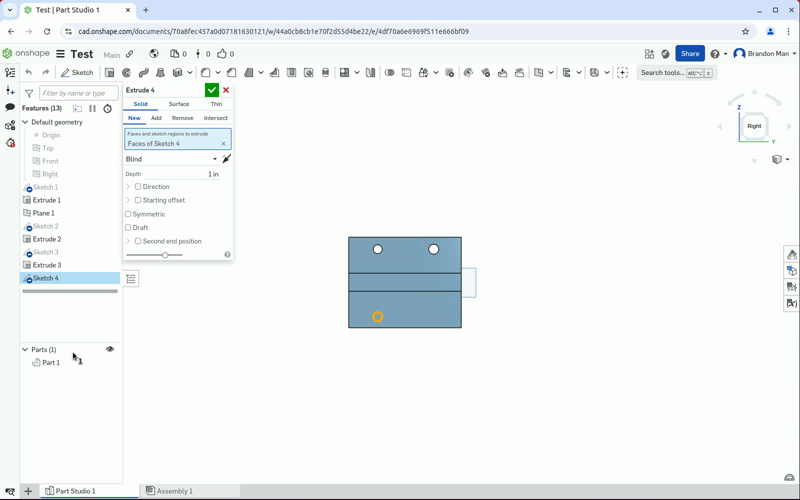
mouse_move(143, 106)
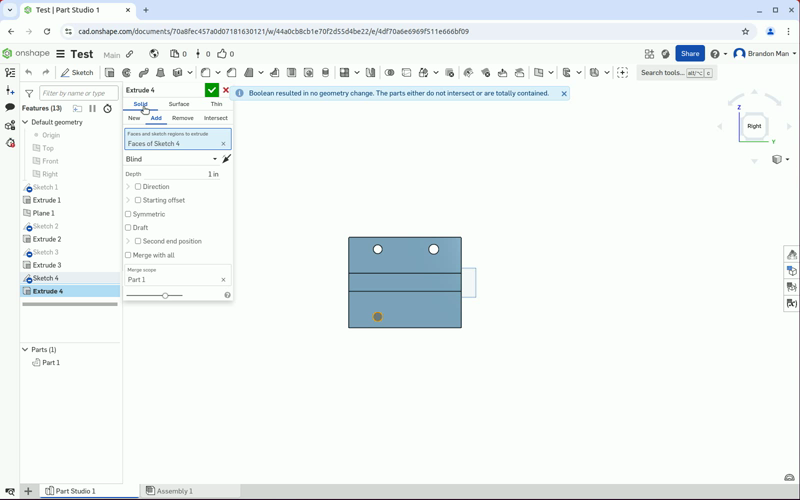
click(143, 106)
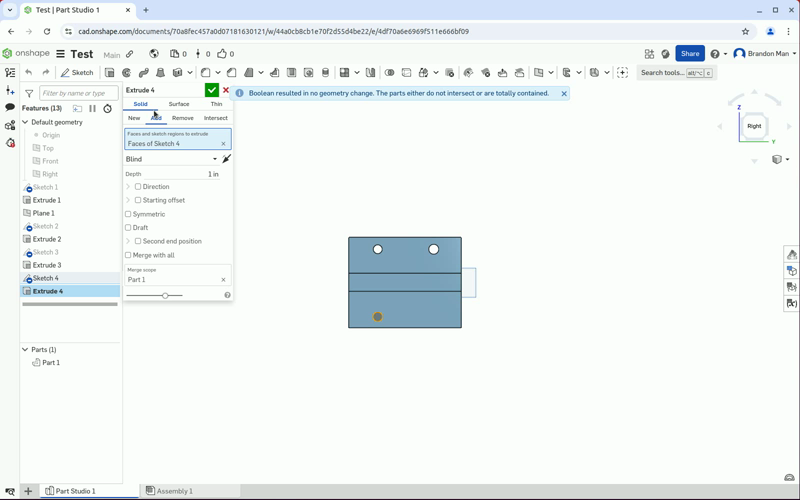
mouse_move(186, 120)
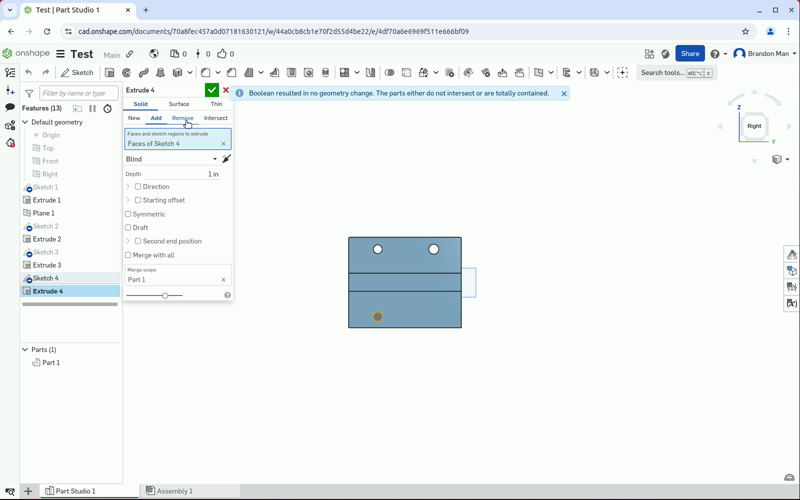
click(186, 120)
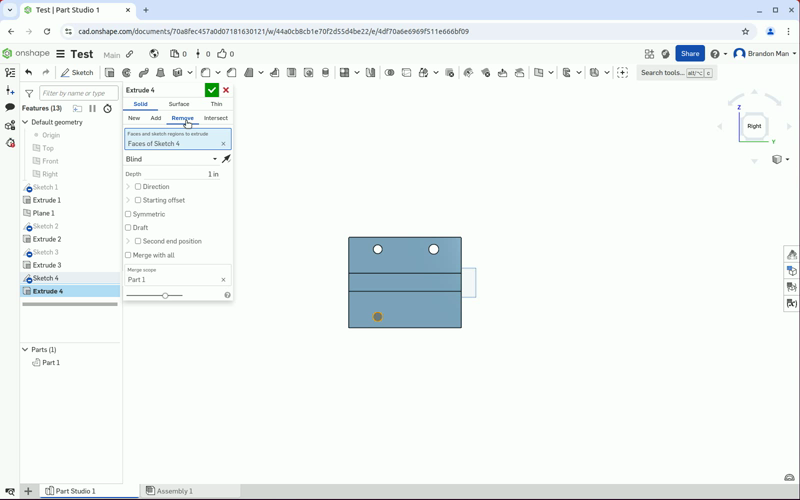
key(tab, 4)
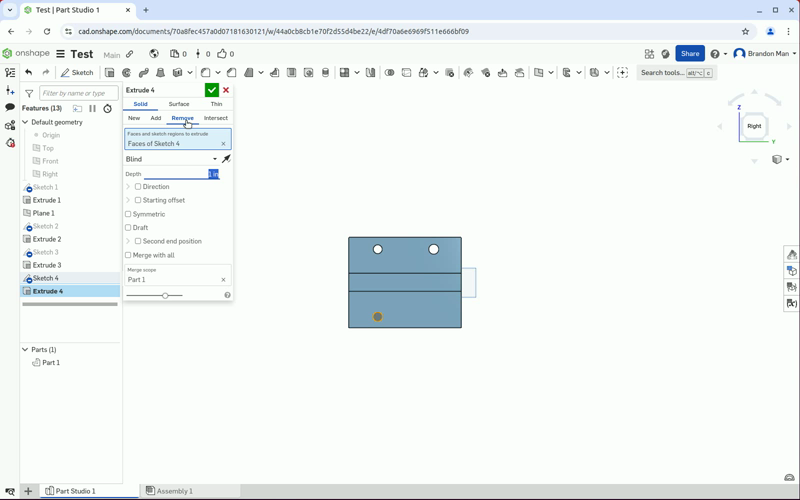
text(23.108)
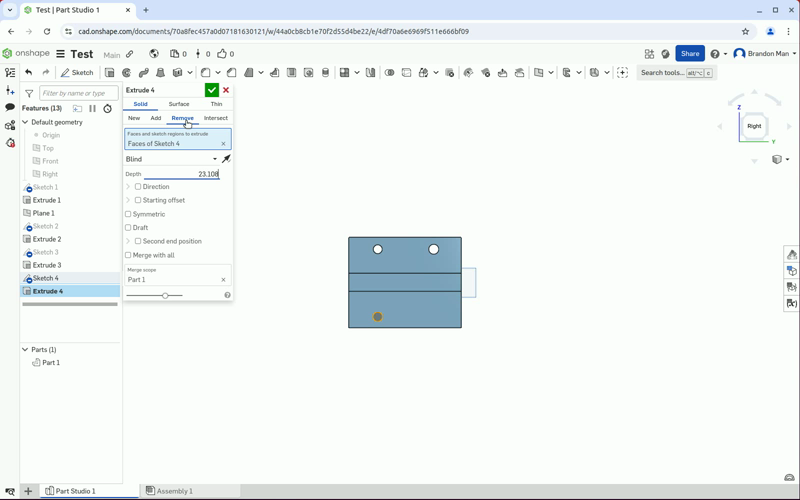
key(tab, 3)
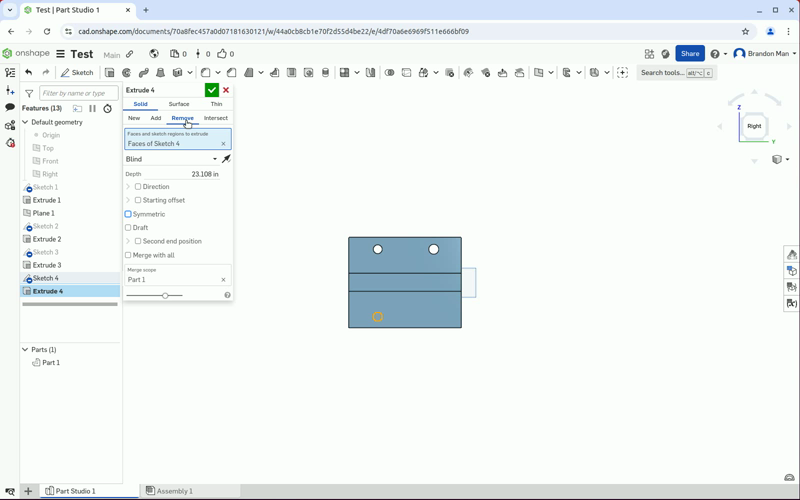
key(space)
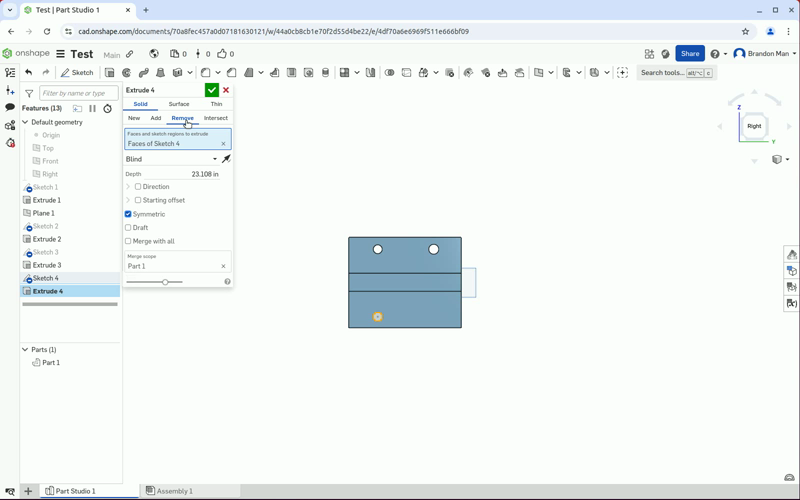
key(tab, 2)
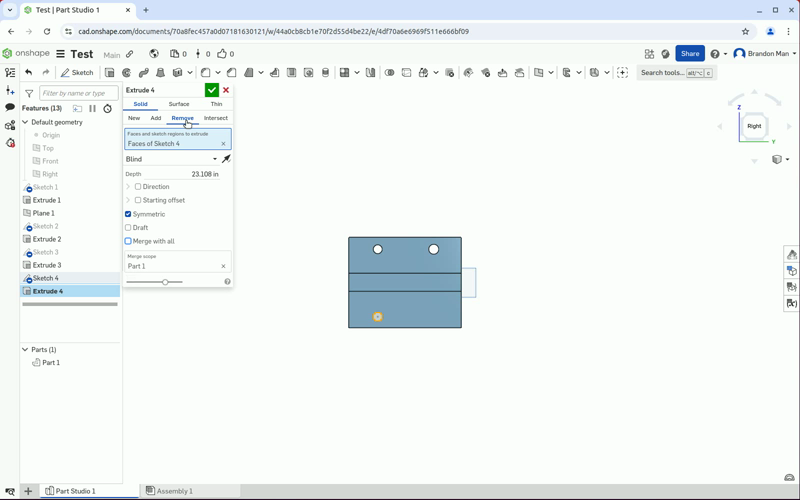
key(space)
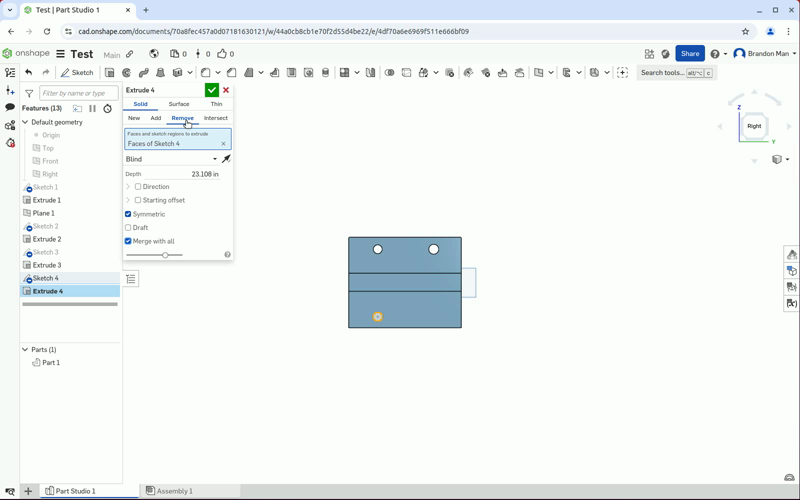
key(enter)
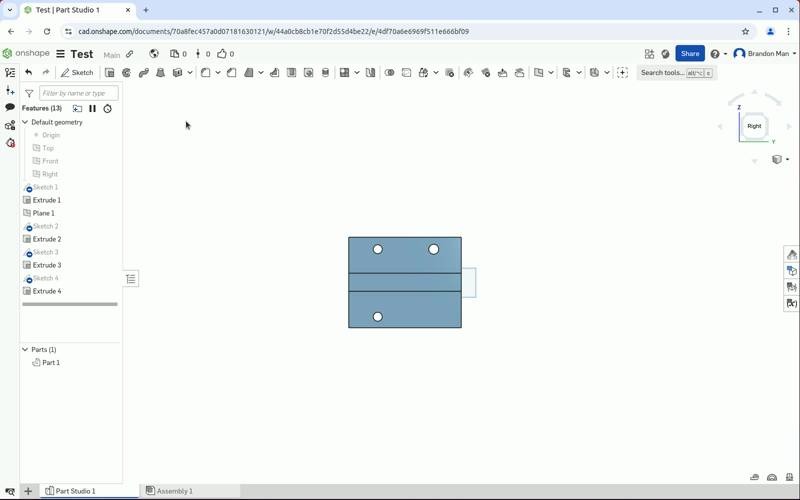
key(shift+h)
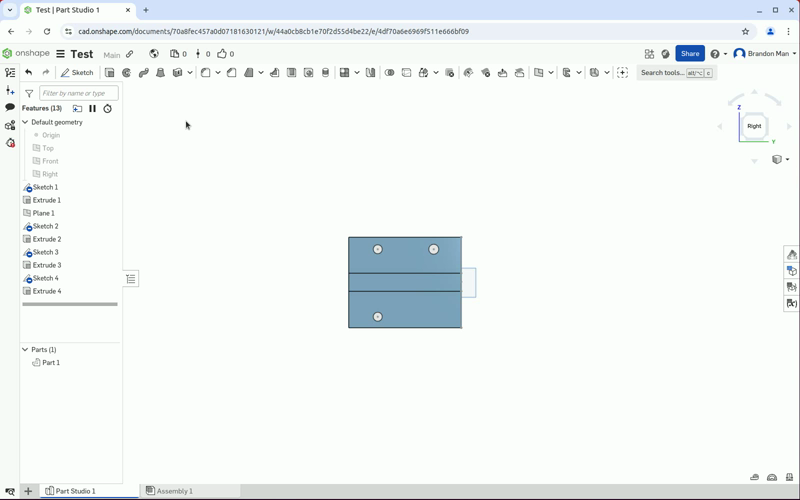
key(shift+h)
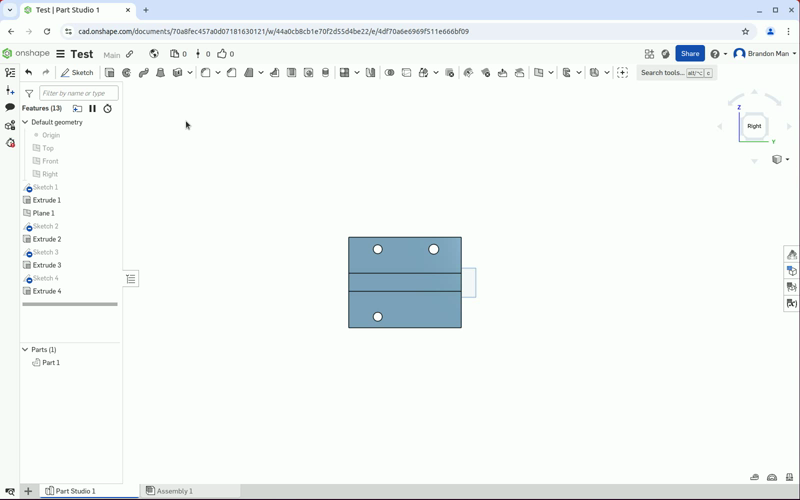
mouse_move(73, 189)
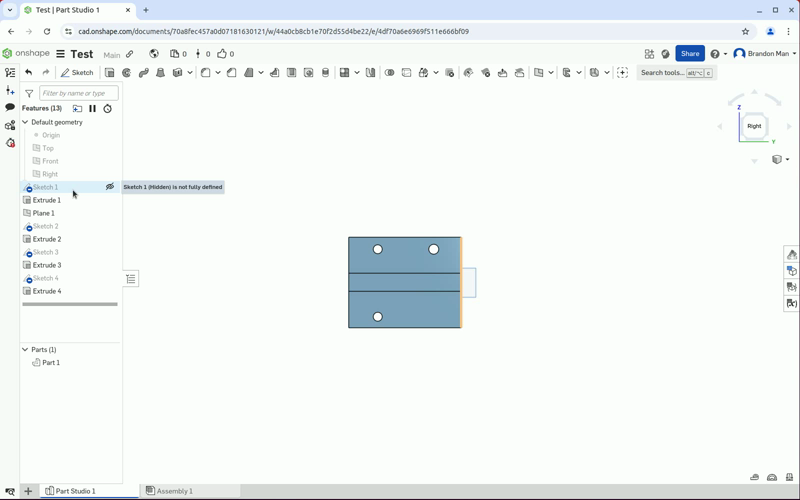
click(73, 189)
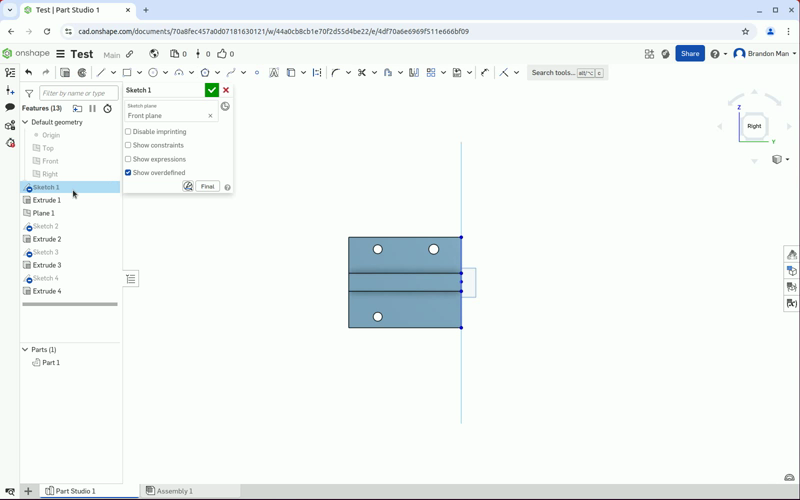
mouse_move(229, 92)
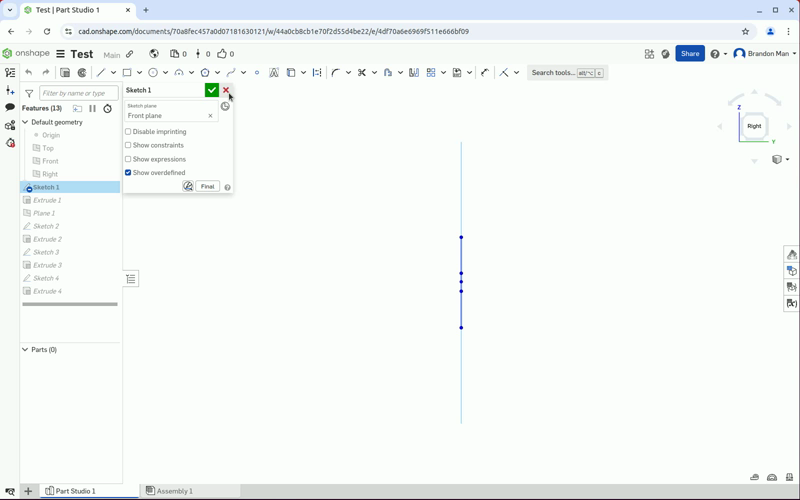
click(229, 92)
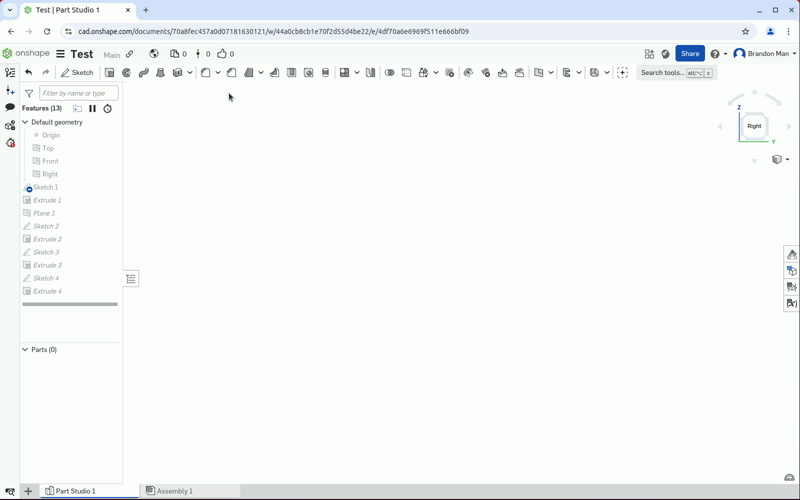
key(shift+s)
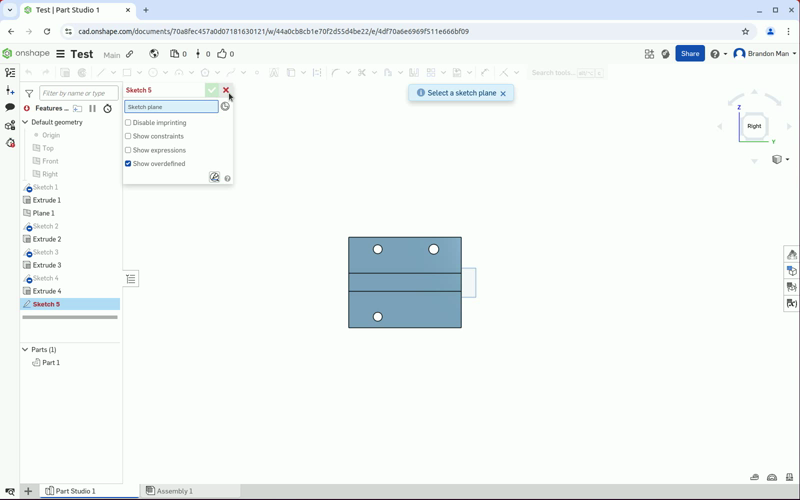
mouse_move(73, 215)
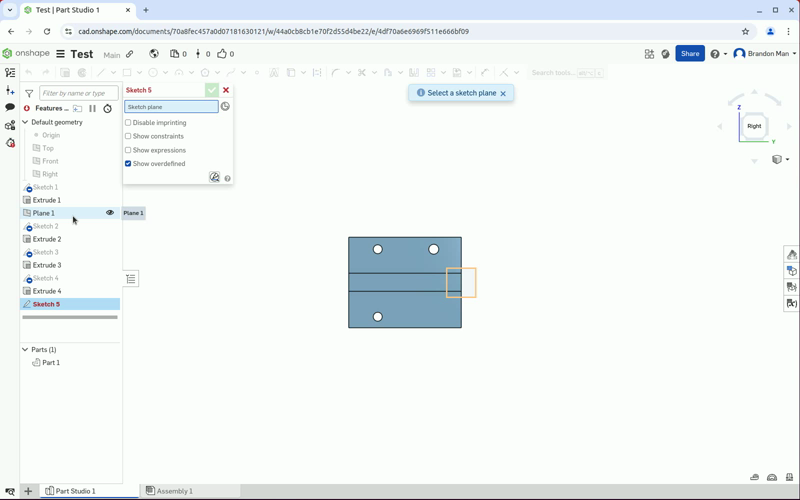
click(73, 215)
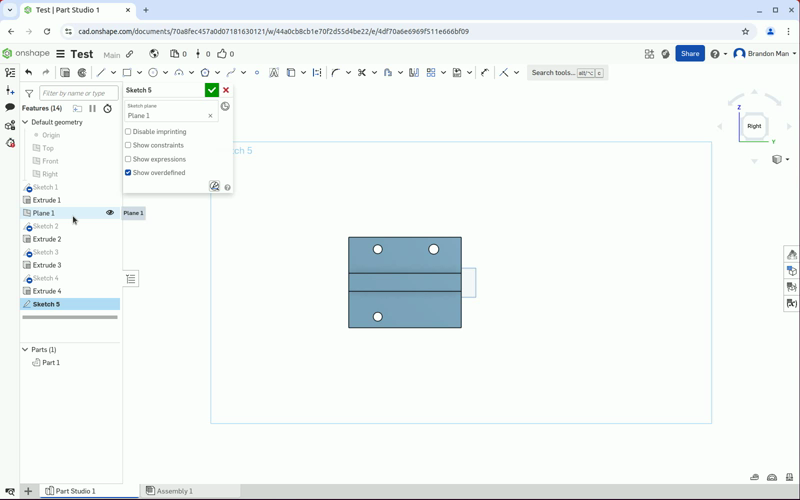
mouse_move(73, 352)
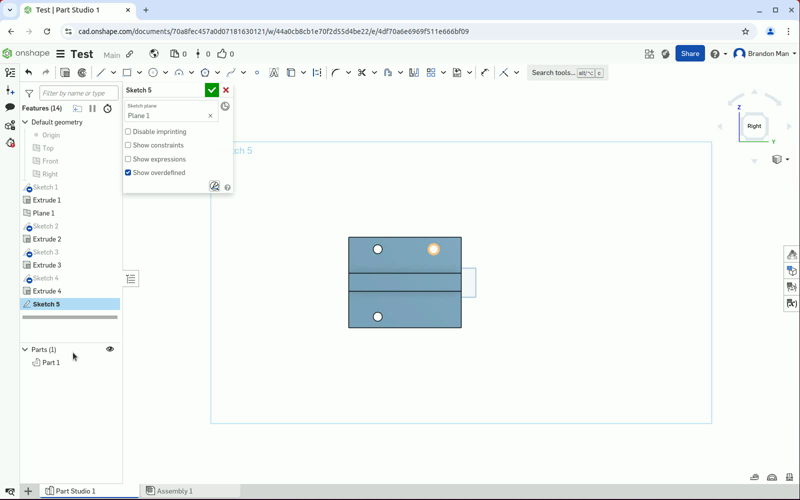
key(y)
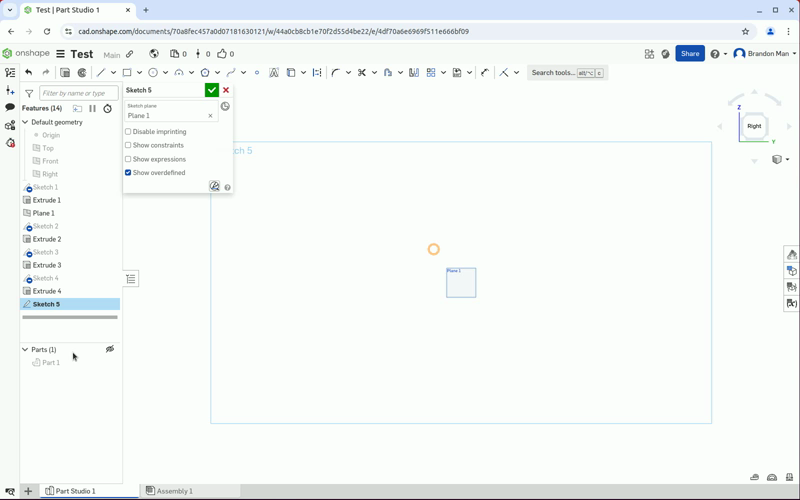
key(c)
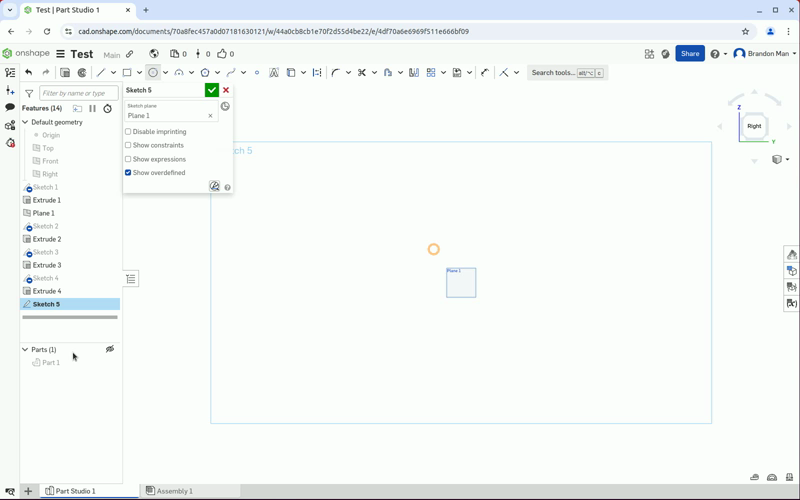
key_down(shift)
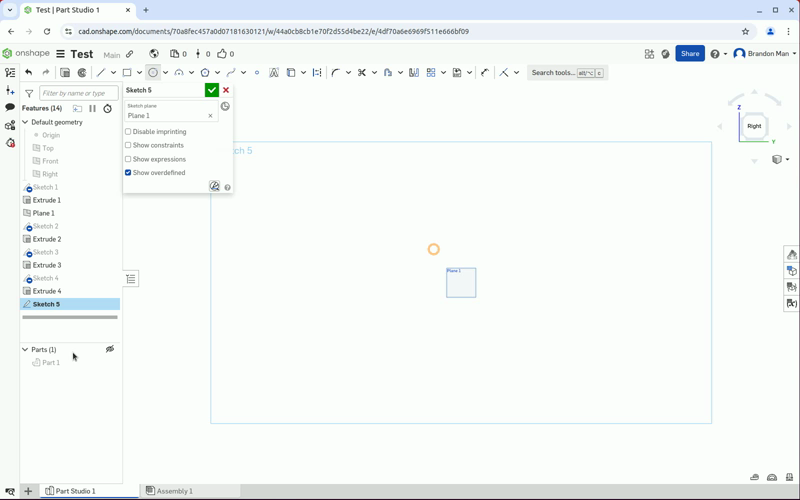
mouse_move(433, 316)
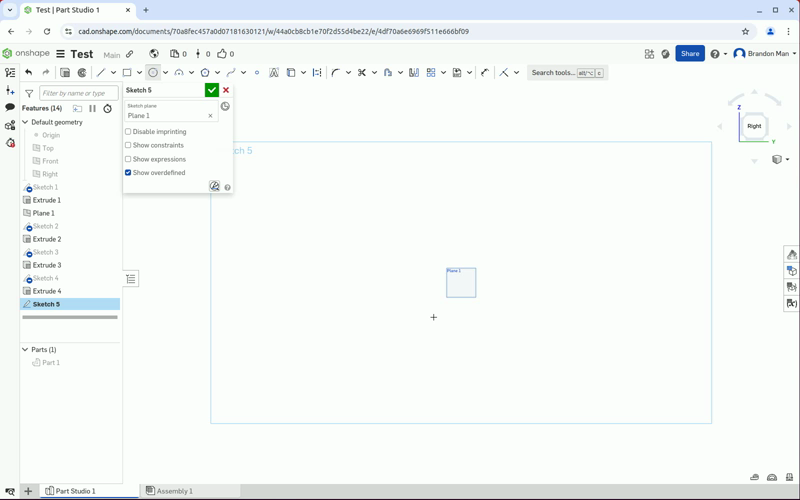
click(433, 316)
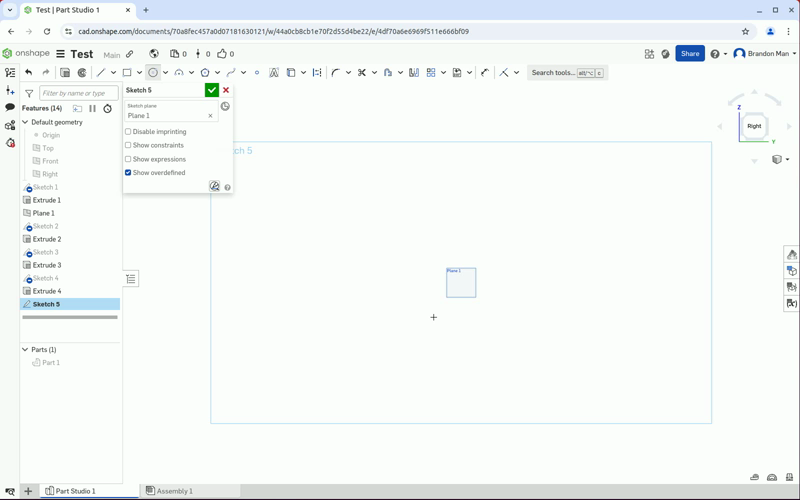
key_up(shift)
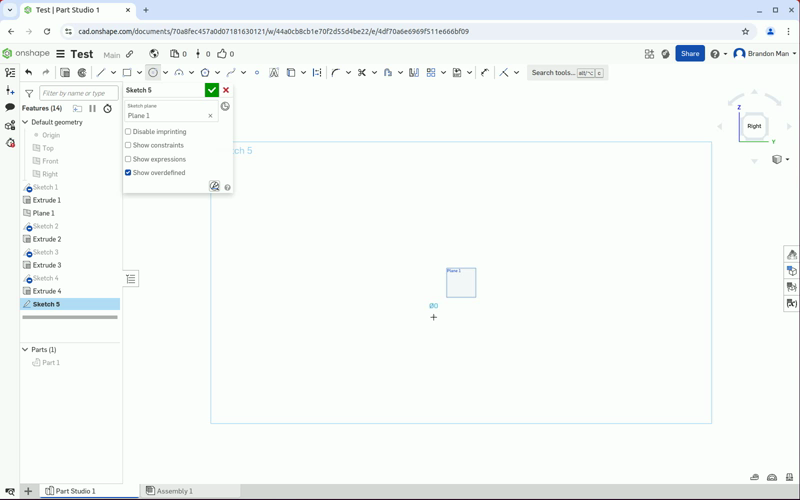
mouse_move(438, 316)
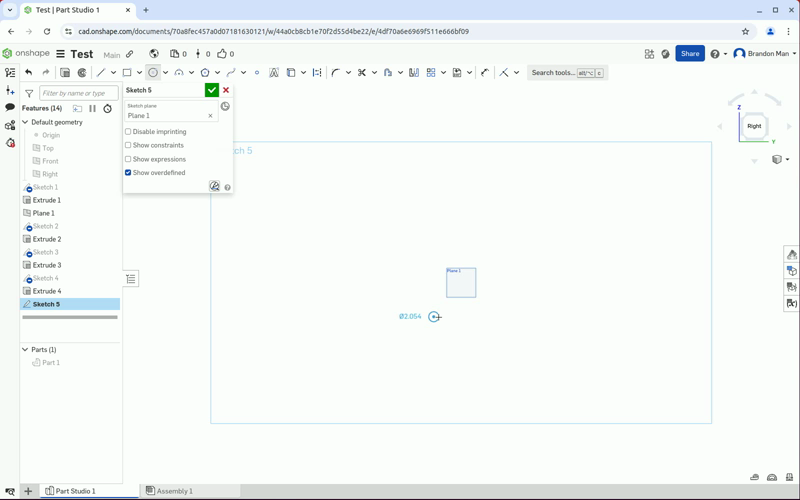
click(438, 316)
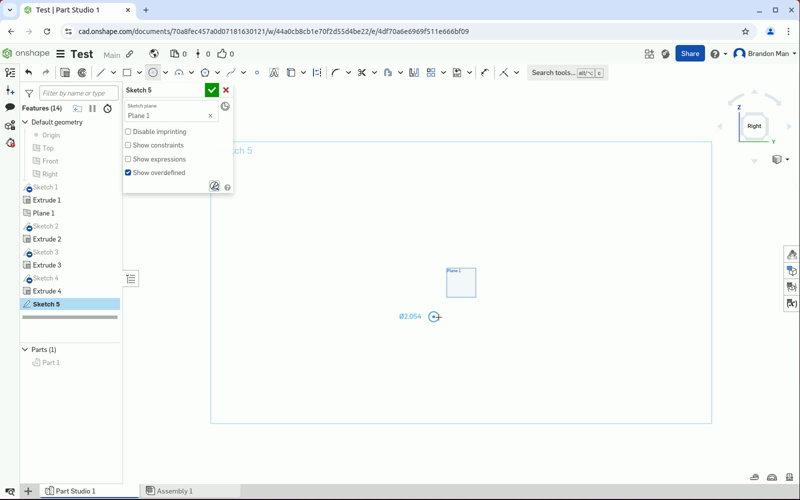
key(esc)
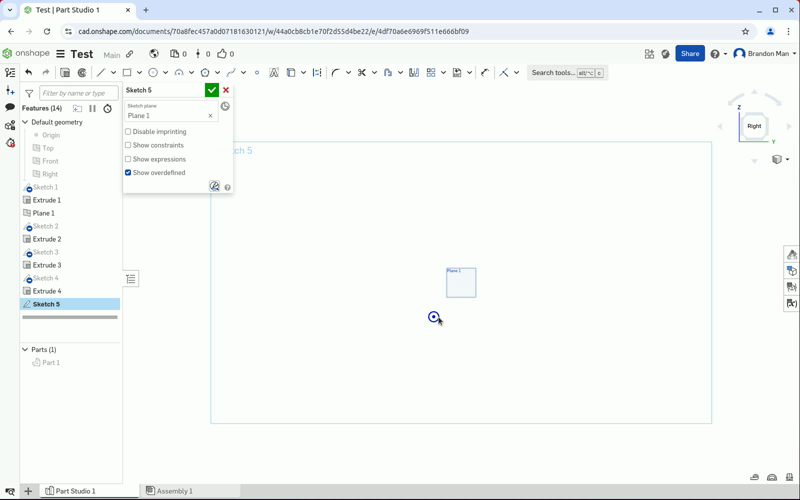
mouse_move(431, 315)
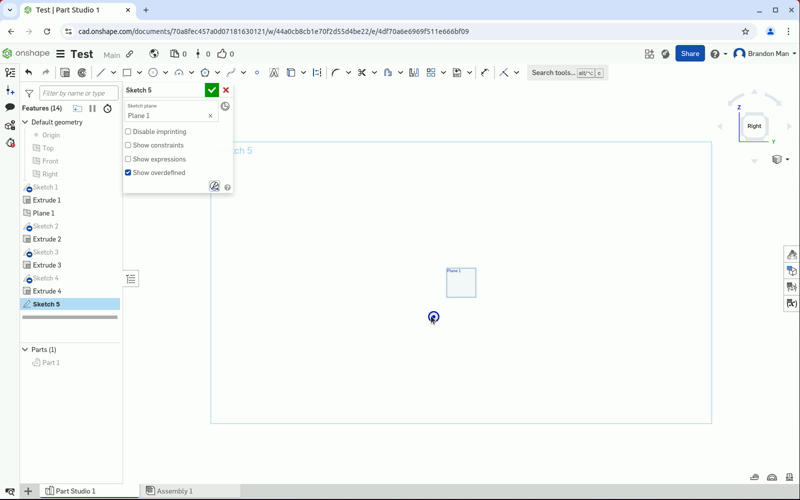
scroll(6)
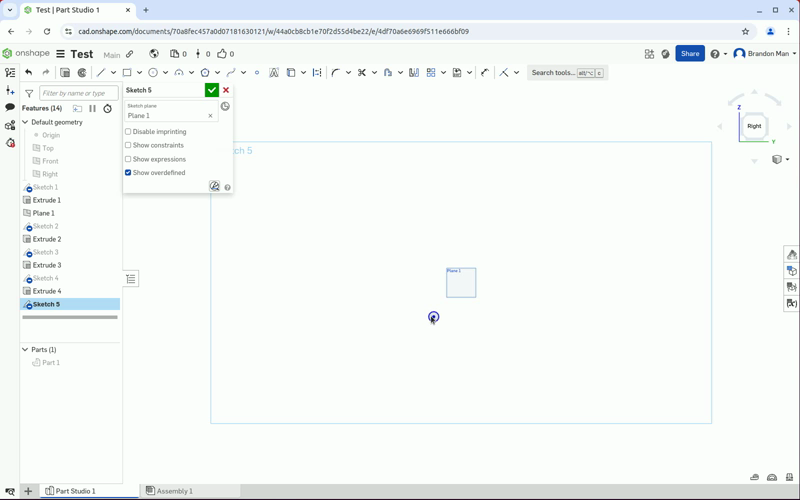
scroll(6)
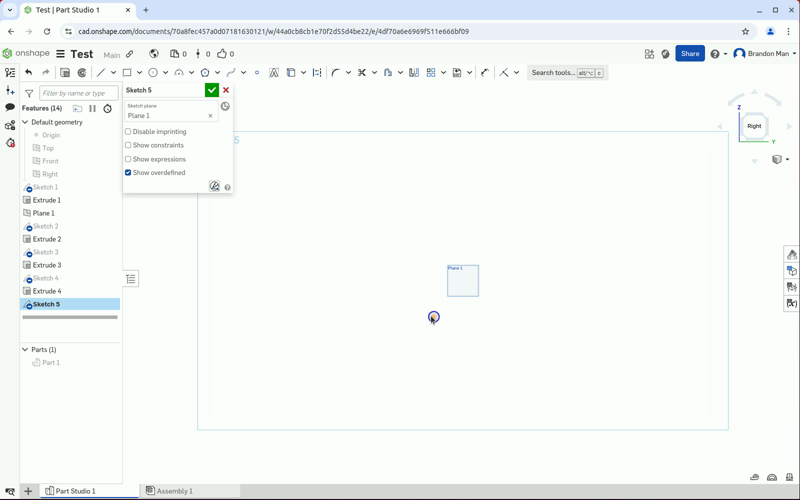
scroll(6)
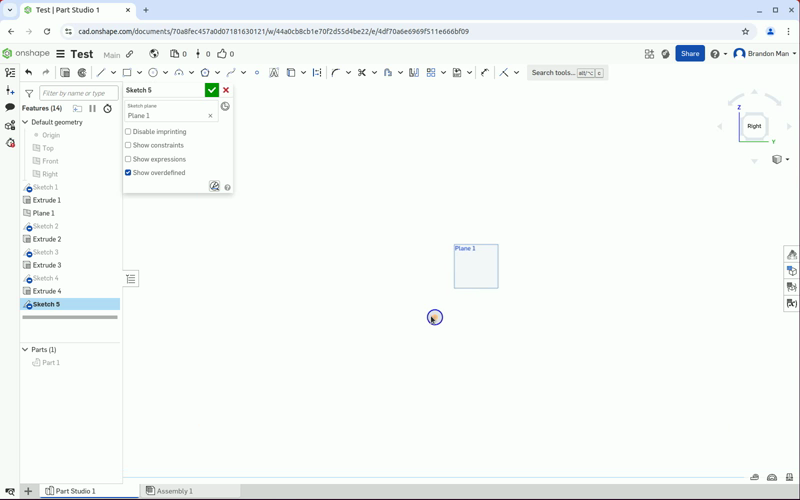
scroll(6)
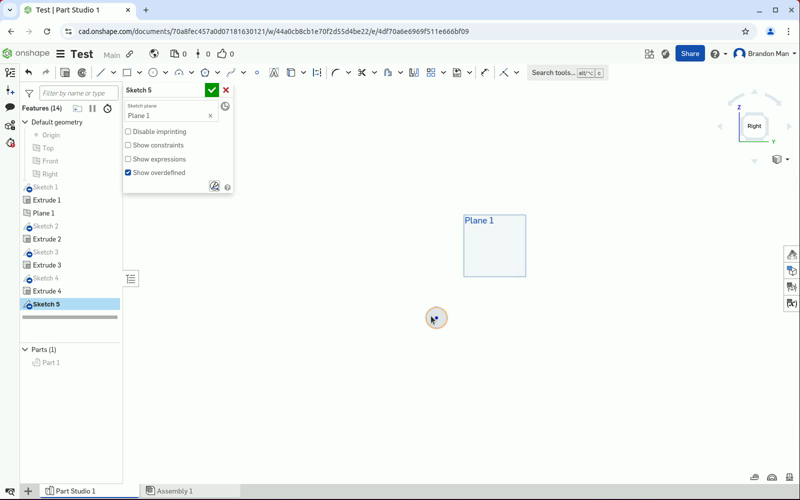
scroll(6)
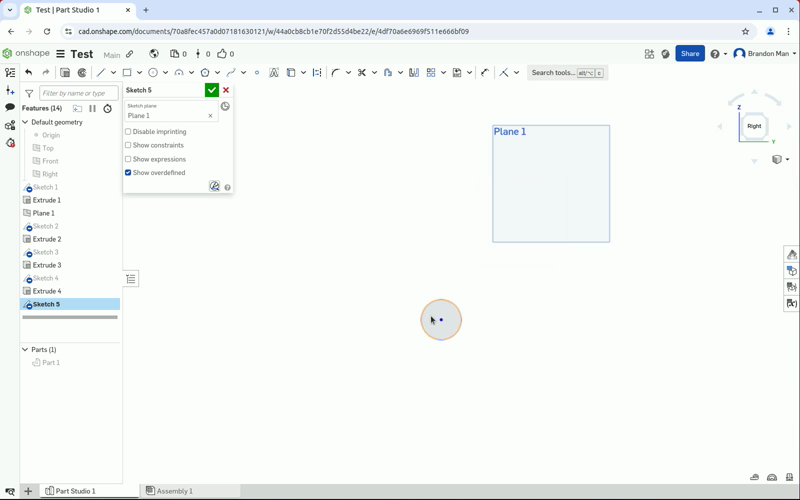
scroll(6)
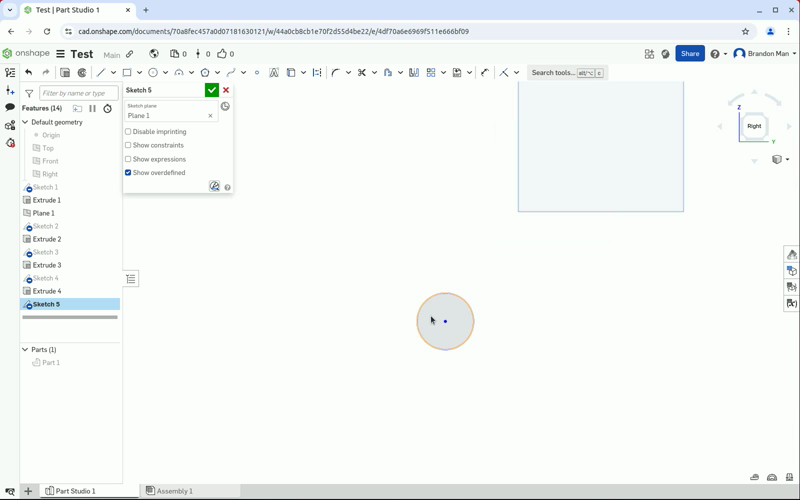
scroll(6)
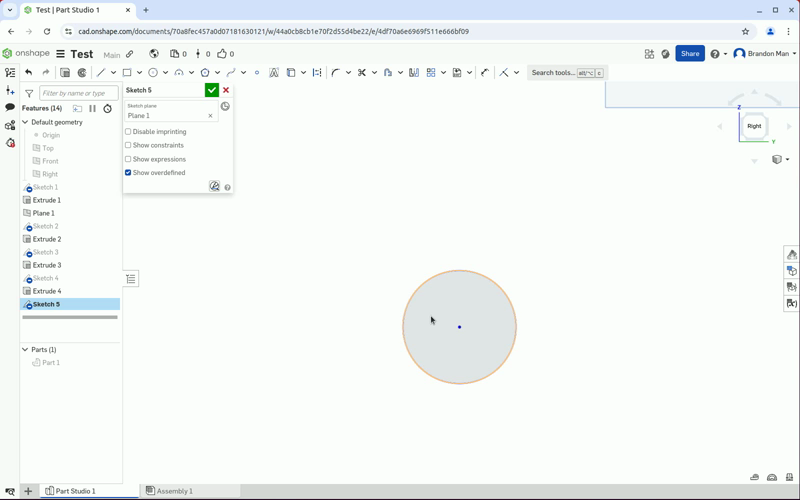
click(431, 315)
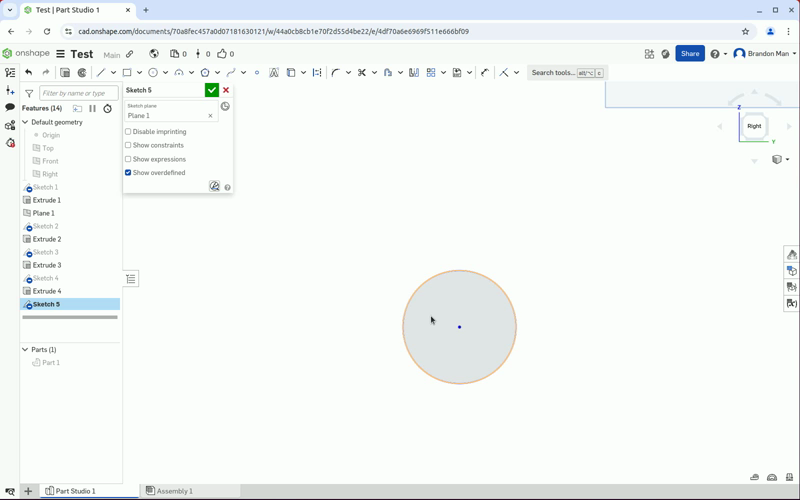
scroll(-6)
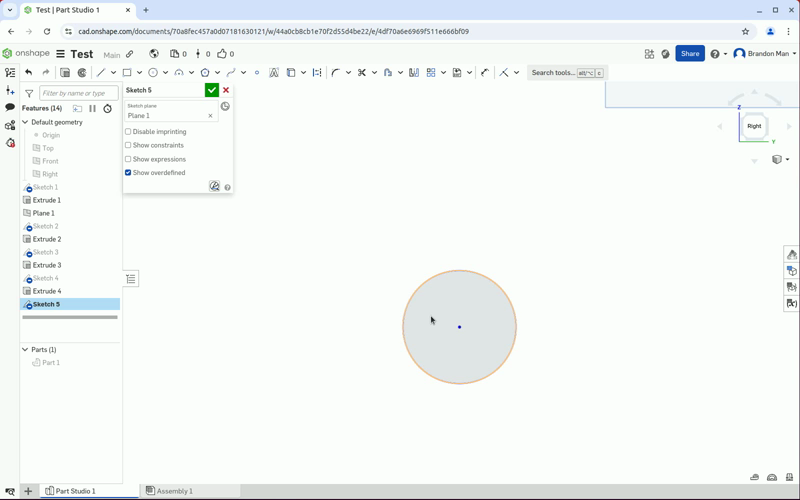
scroll(-6)
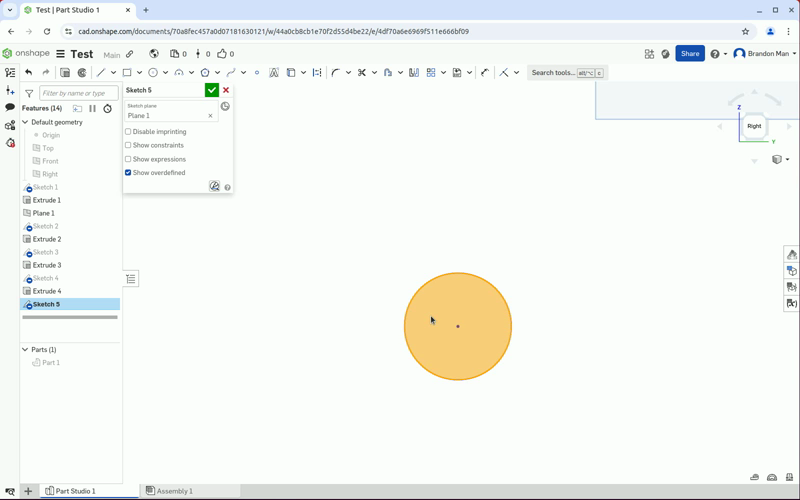
scroll(-6)
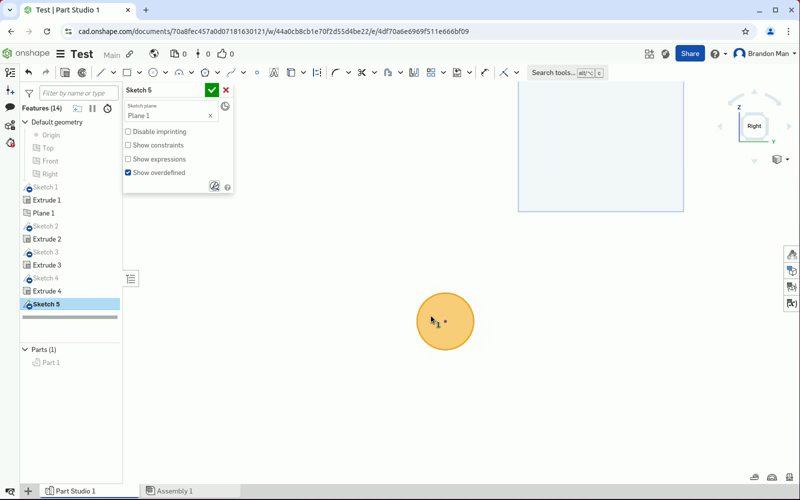
scroll(-6)
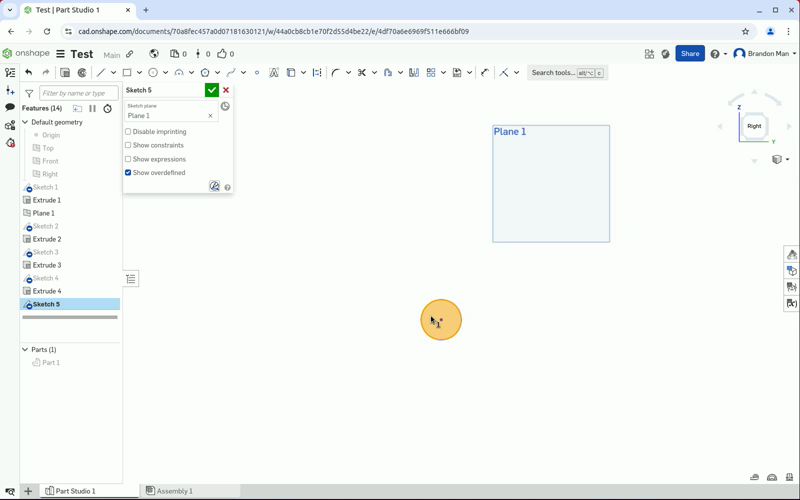
scroll(-6)
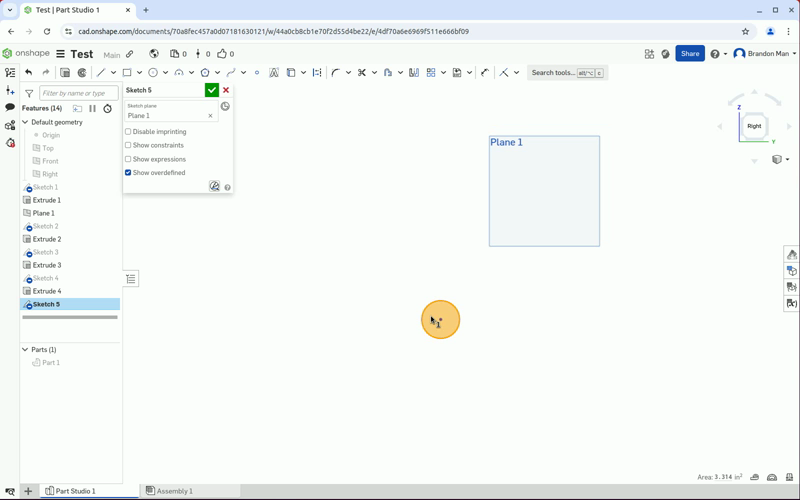
scroll(-6)
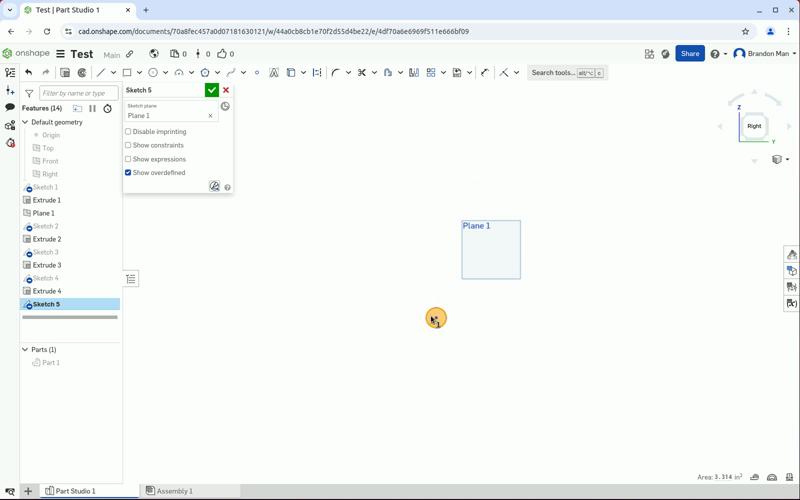
scroll(-6)
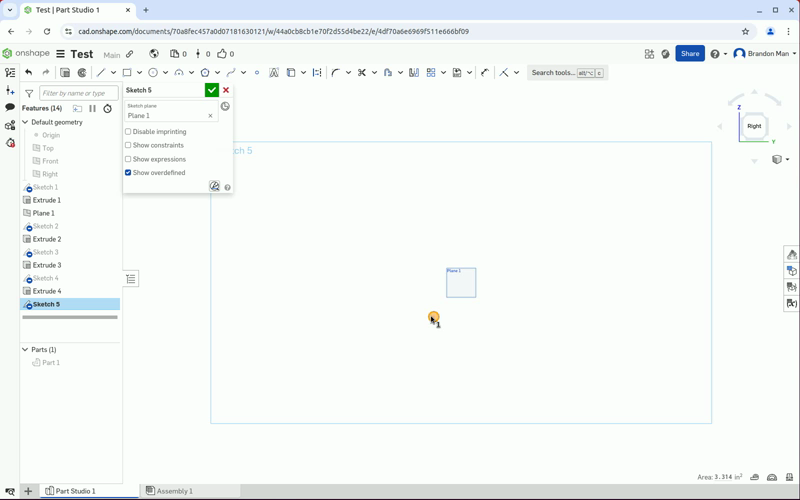
mouse_move(73, 352)
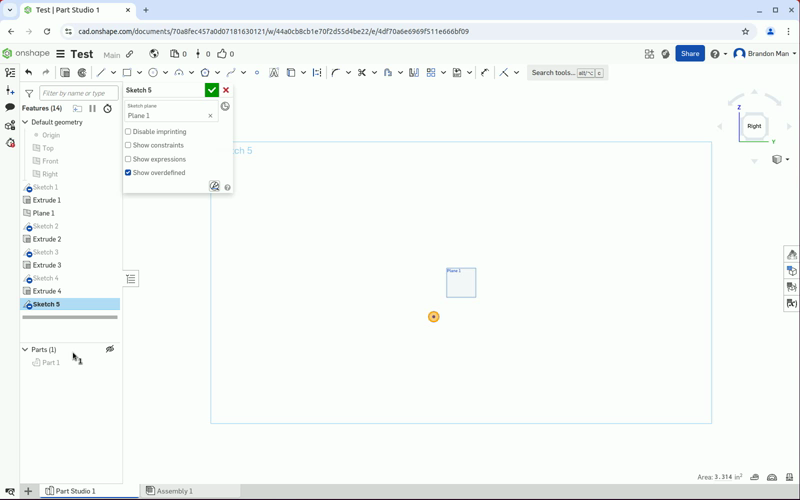
key(shift+y)
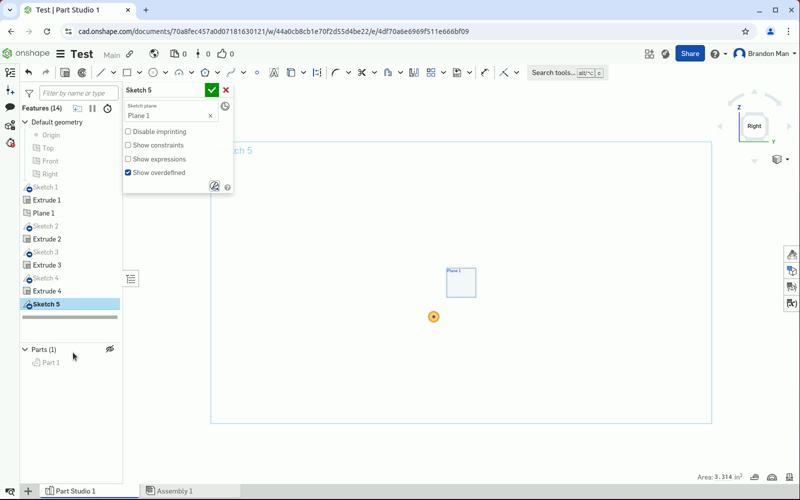
key(shift+e)
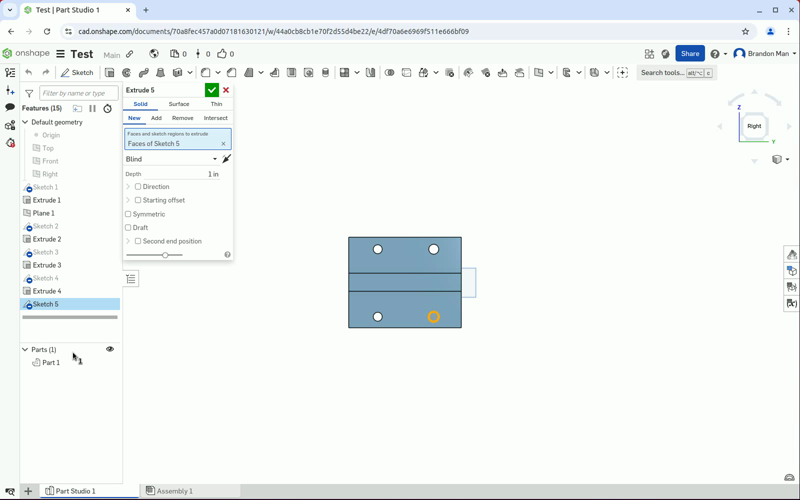
mouse_move(143, 106)
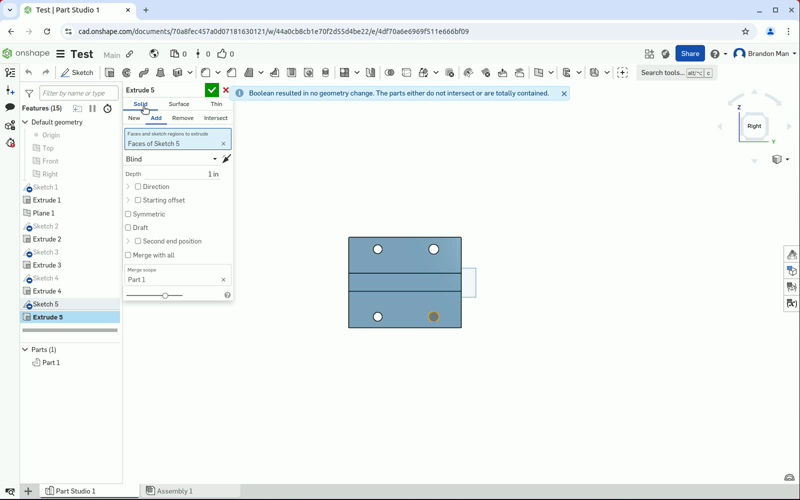
click(143, 106)
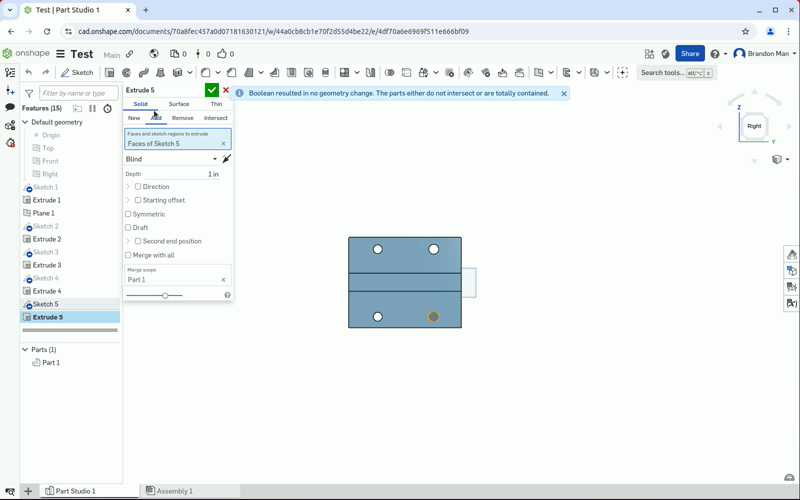
mouse_move(186, 120)
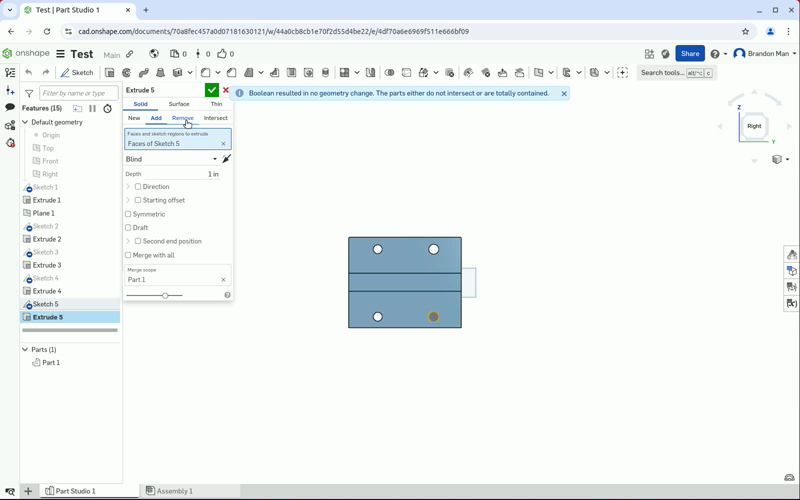
click(186, 120)
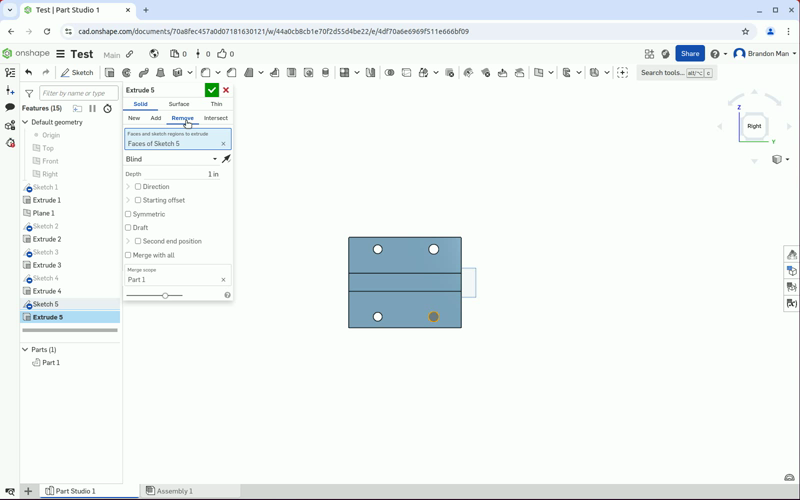
key(tab, 4)
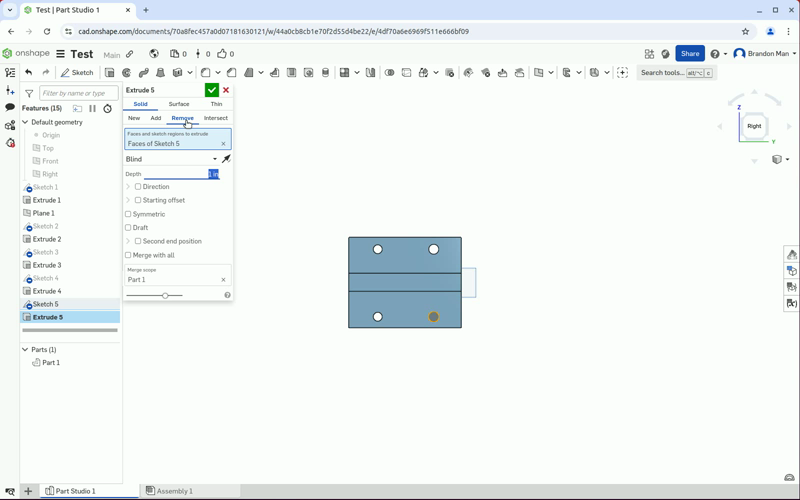
text(23.108)
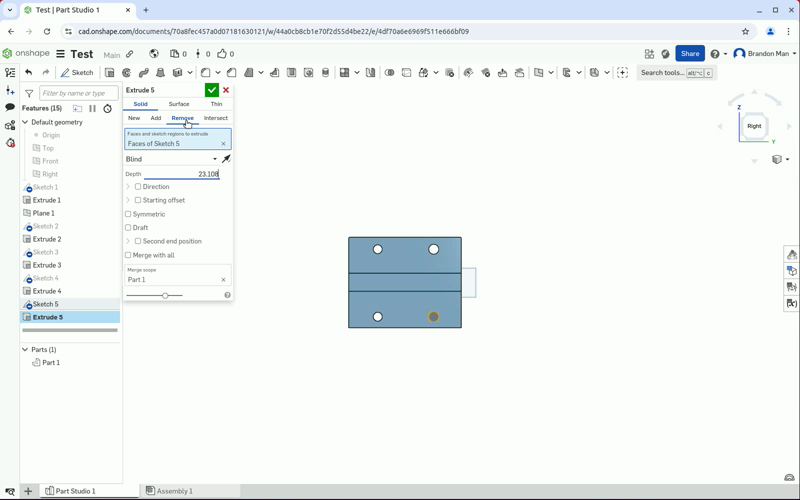
key(tab, 3)
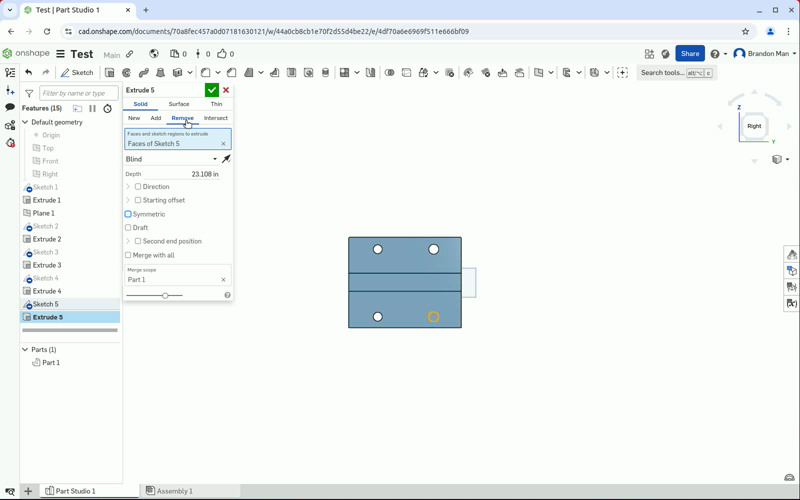
key(space)
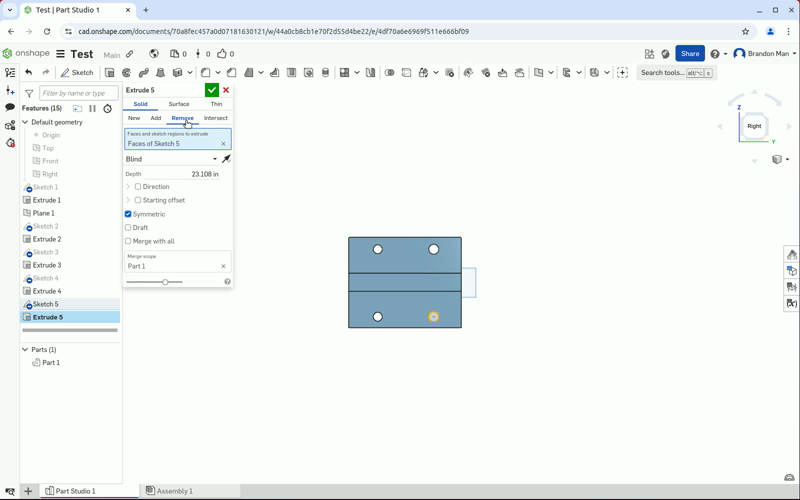
key(tab, 2)
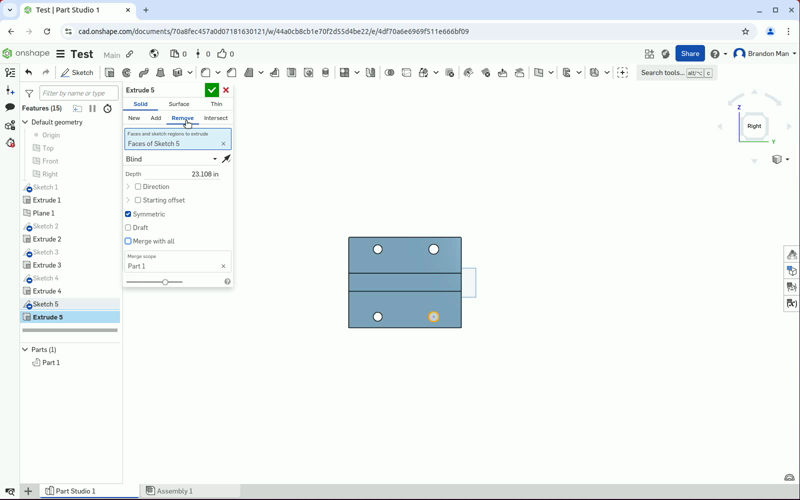
key(space)
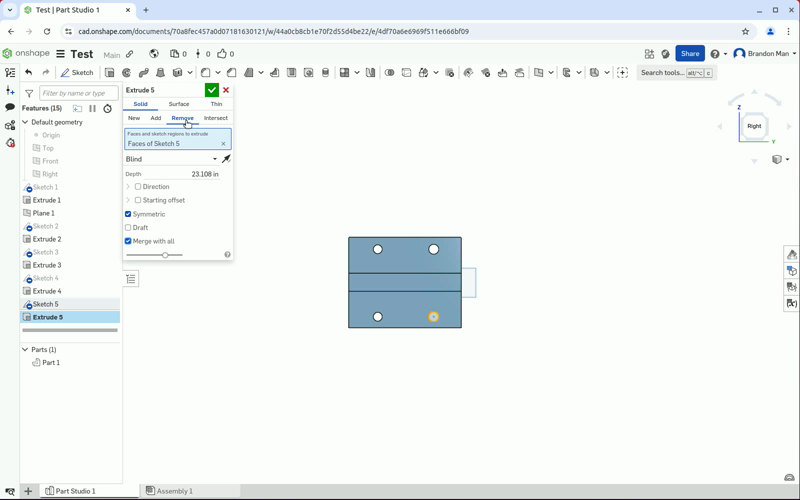
key(enter)
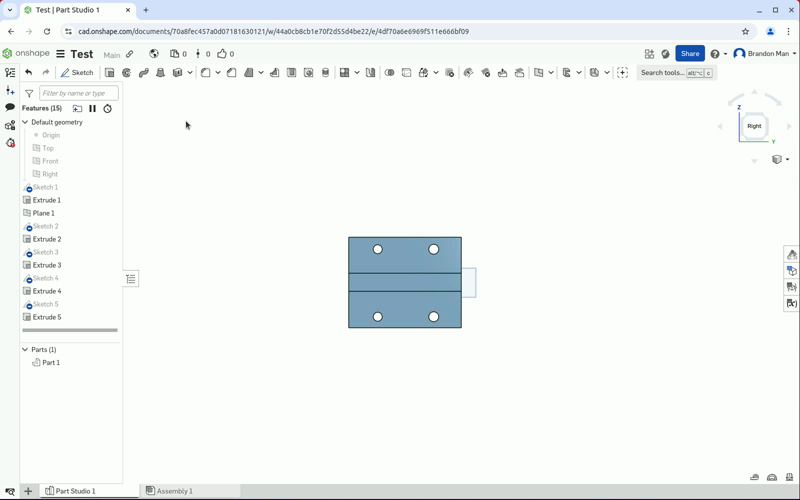
key(shift+h)
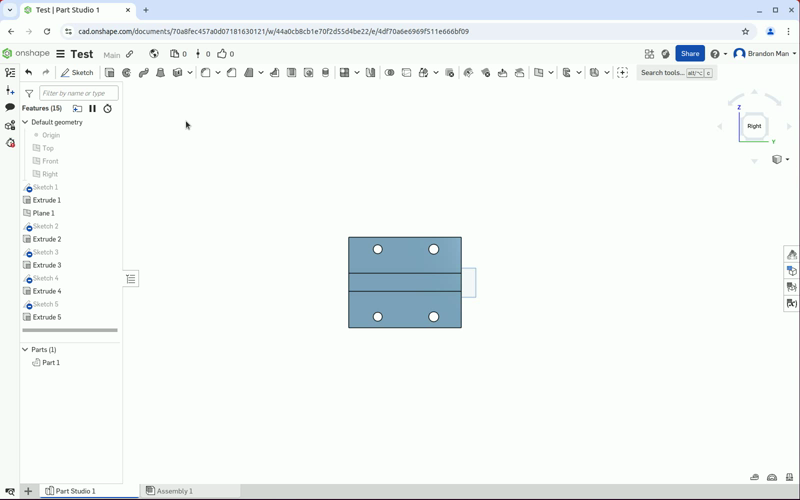
key(shift+h)
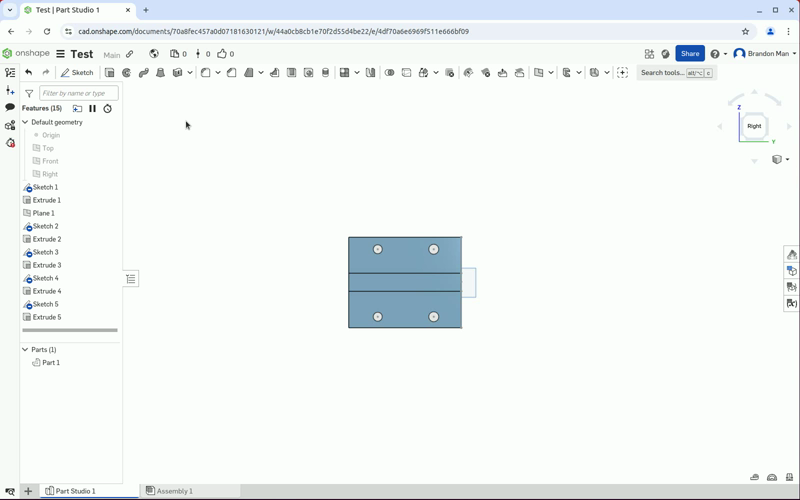
key(shift+7)
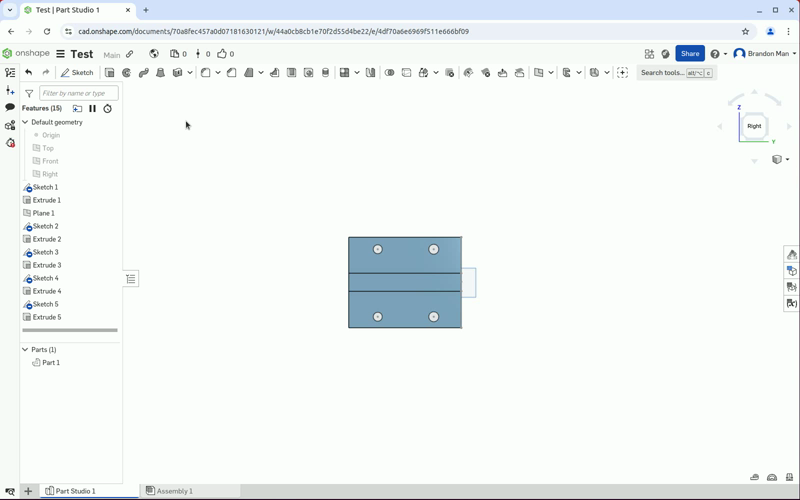
key(right, 2)
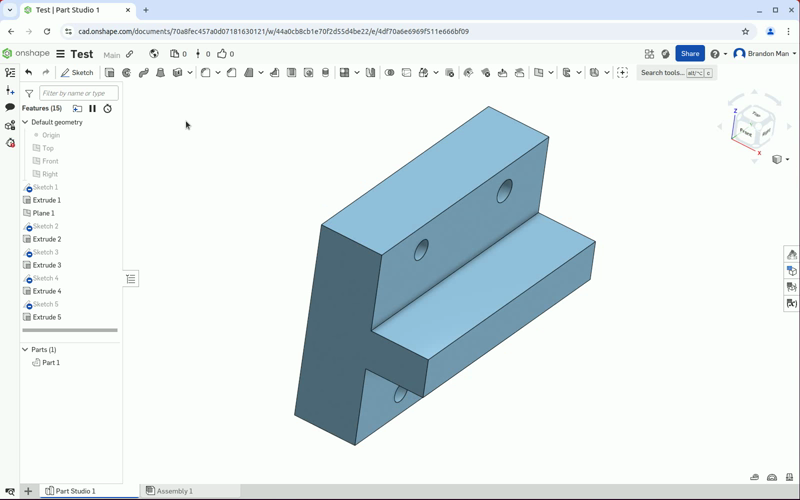
key(down, 2)
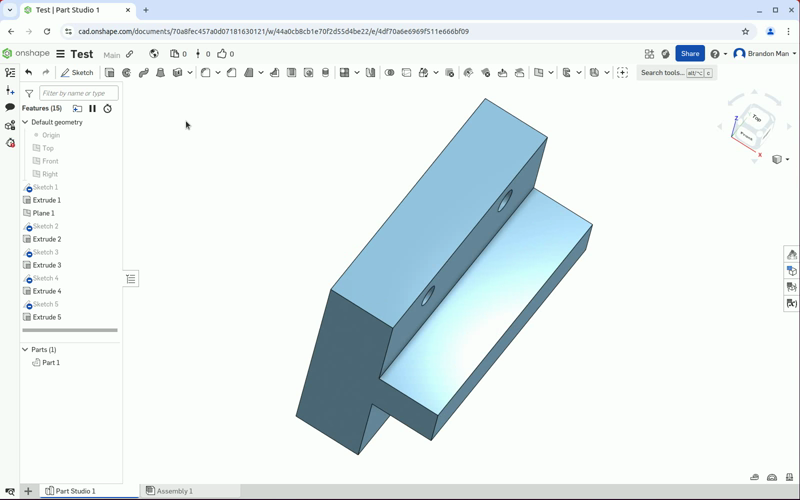
key(up, 2)
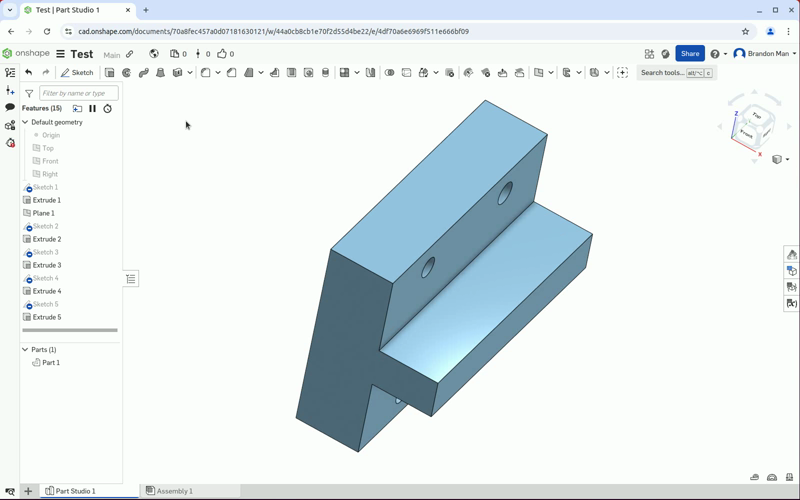
key(left, 2)
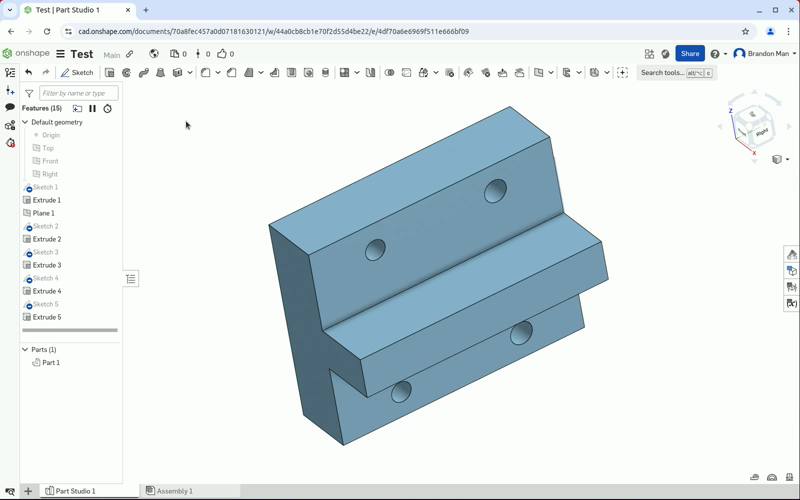
mouse_move(73, 189)
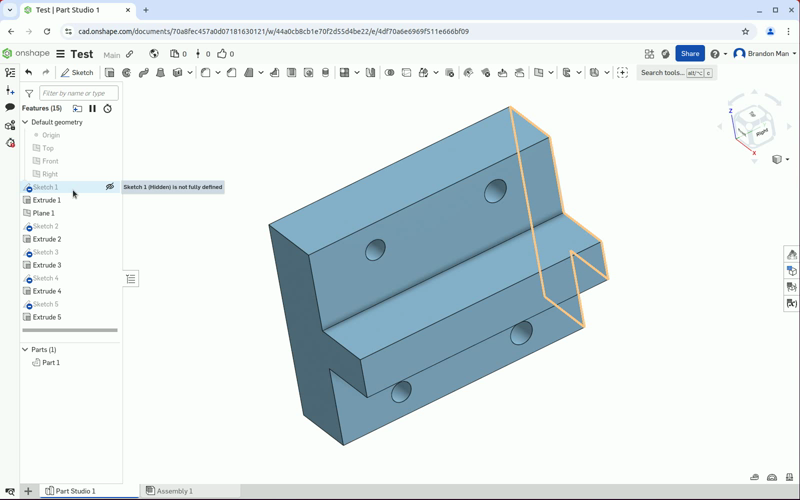
click(73, 189)